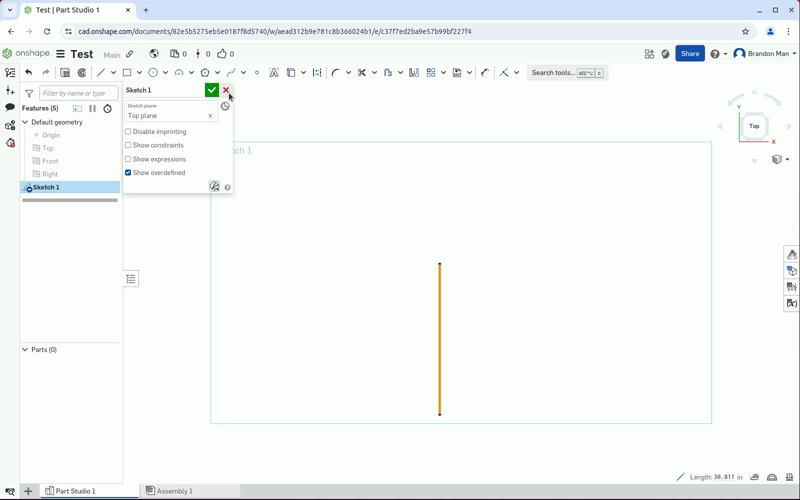
key(shift+h)
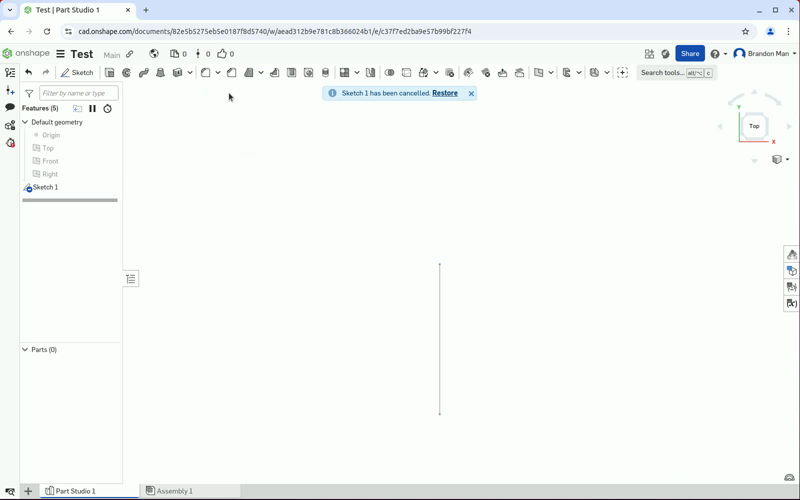
key(shift+s)
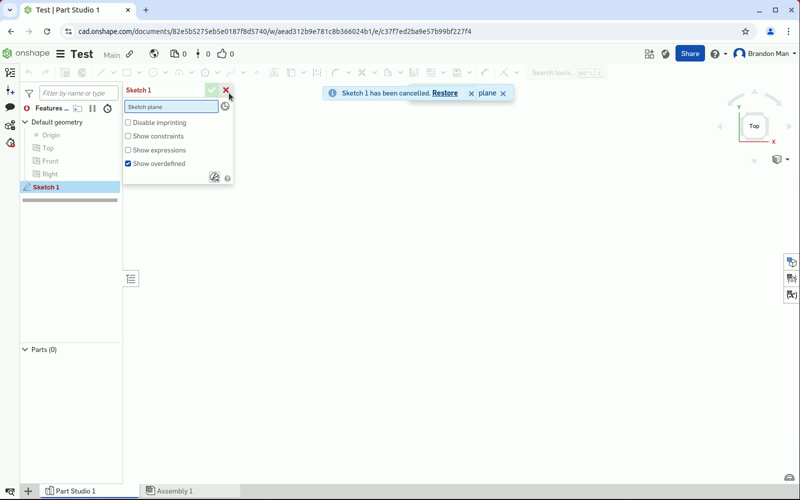
mouse_move(73, 150)
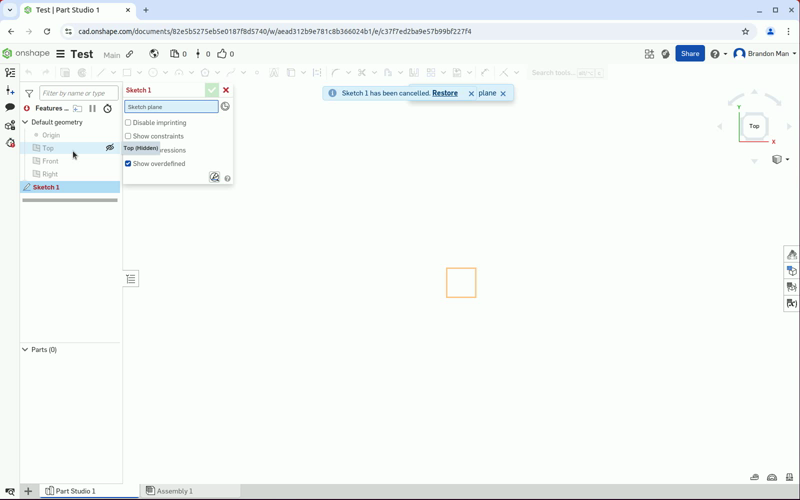
click(73, 150)
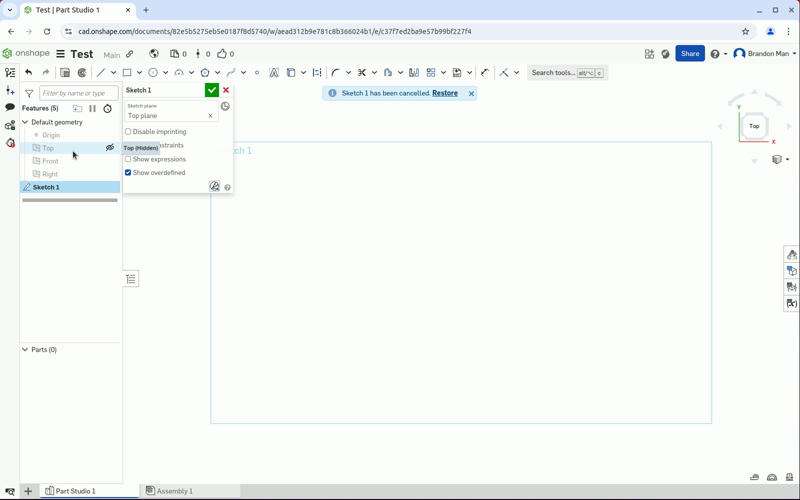
mouse_move(73, 352)
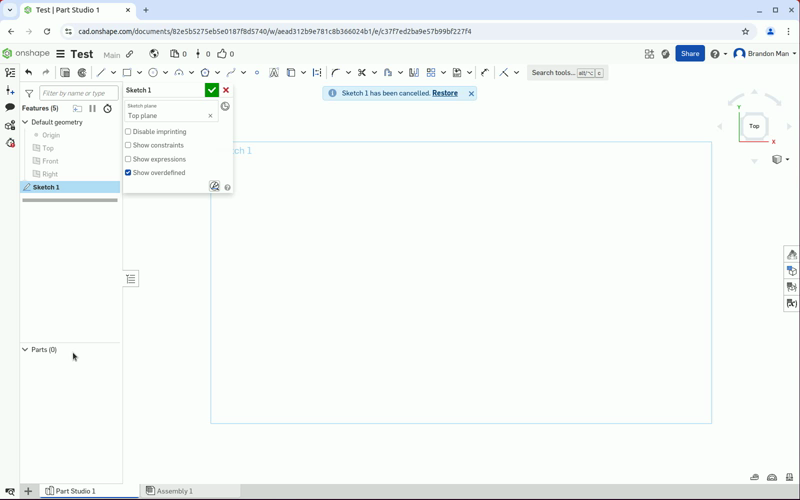
key(y)
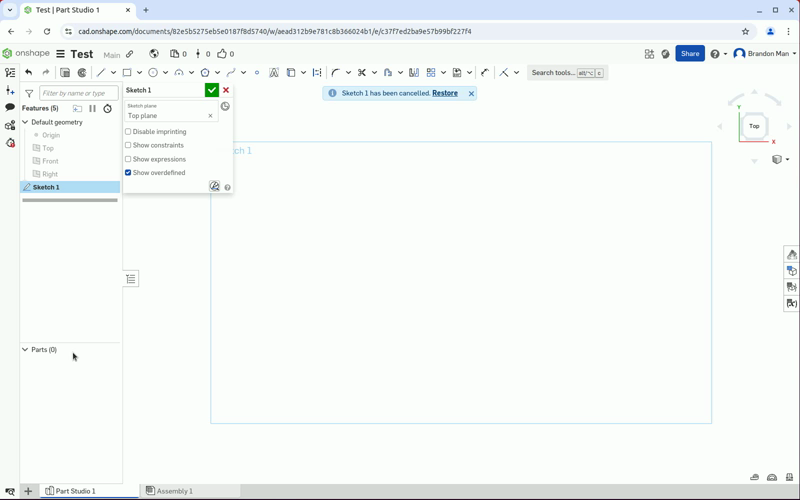
key(l)
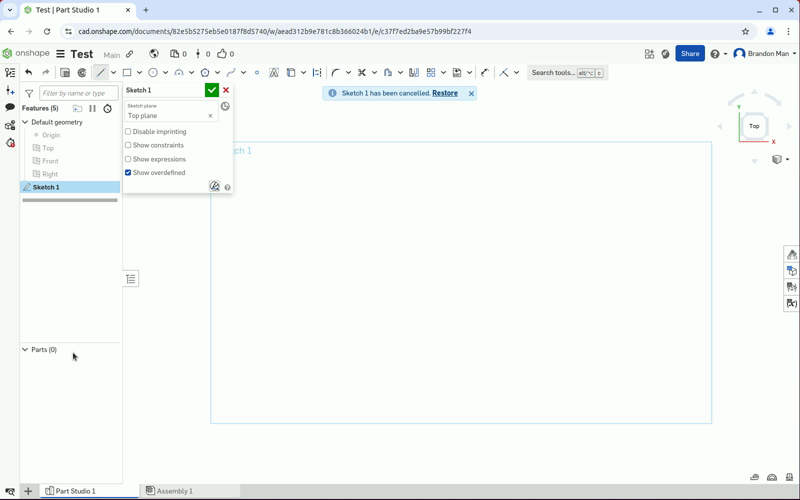
key_down(shift)
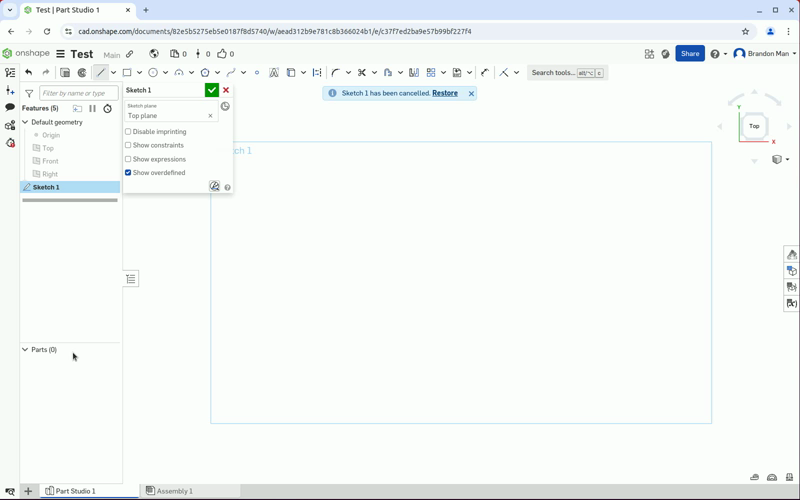
mouse_move(450, 275)
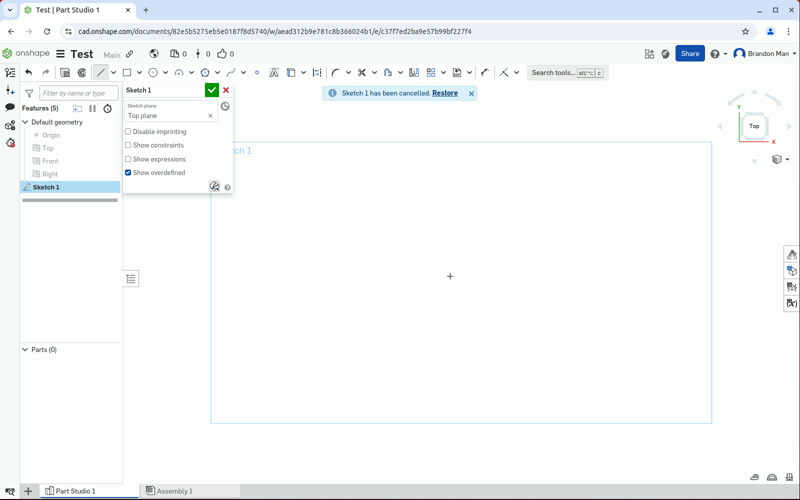
click(450, 275)
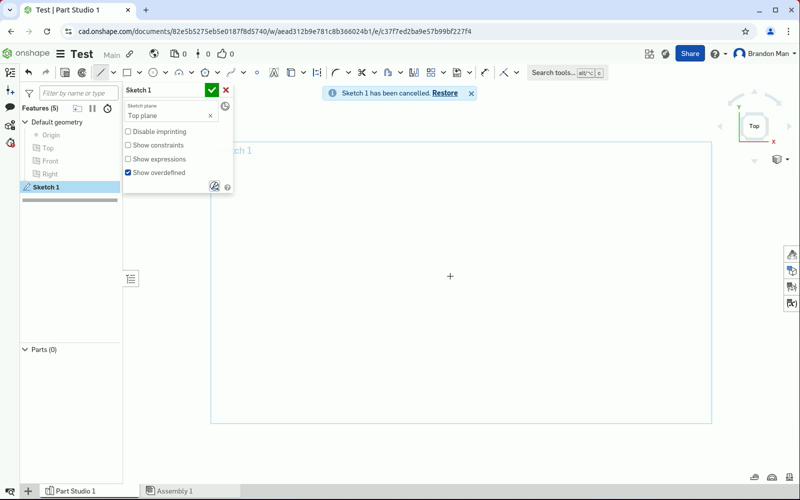
key_up(shift)
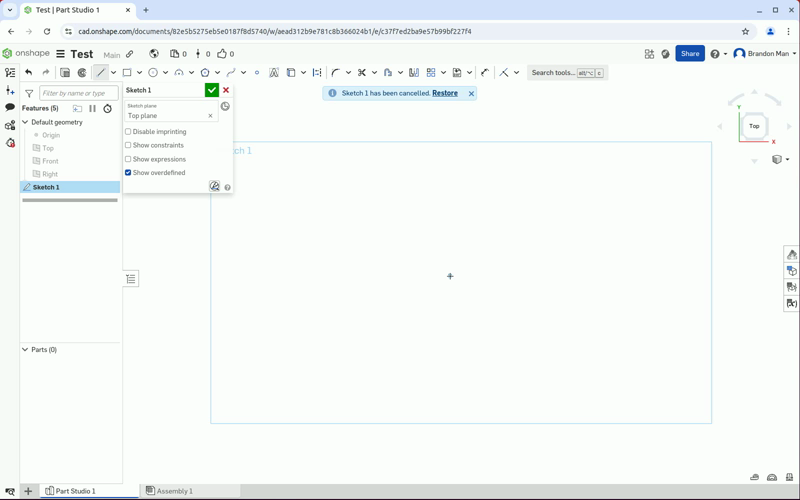
key_down(shift)
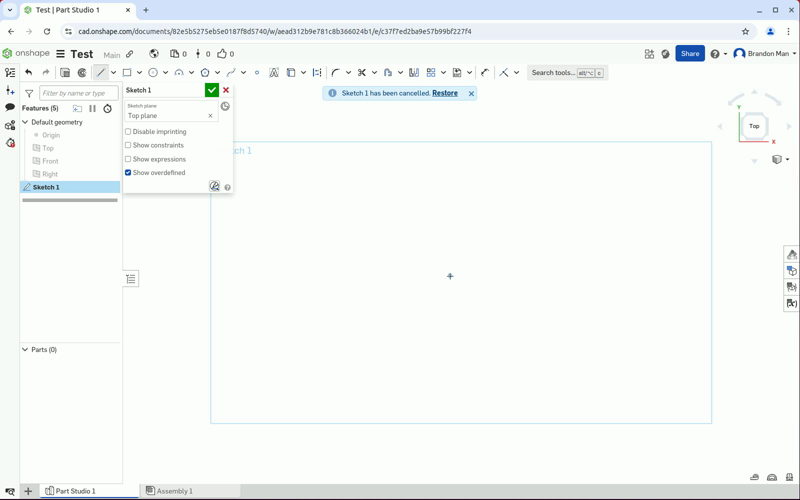
mouse_move(480, 275)
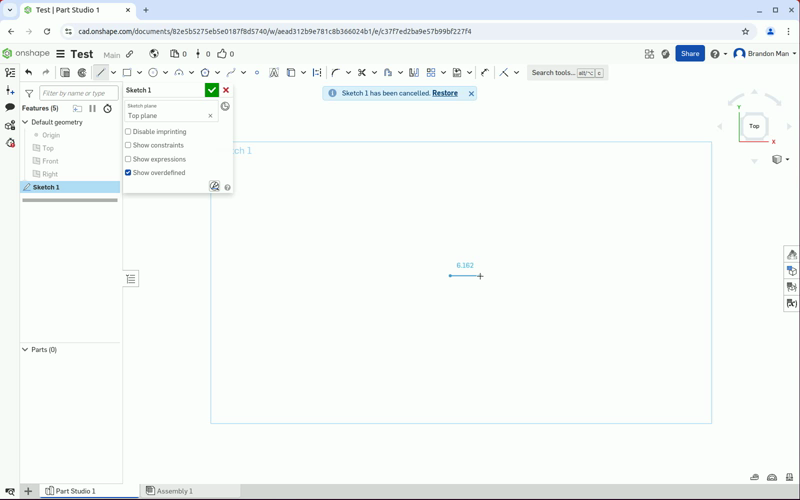
mouse_move(457, 275)
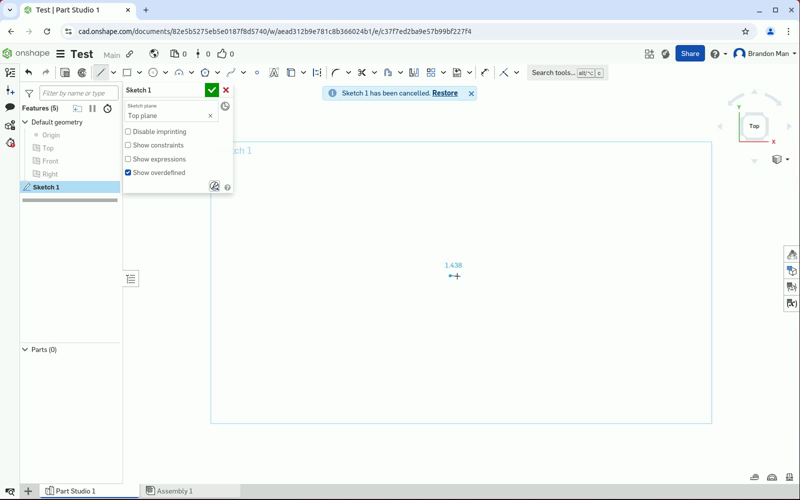
scroll(6)
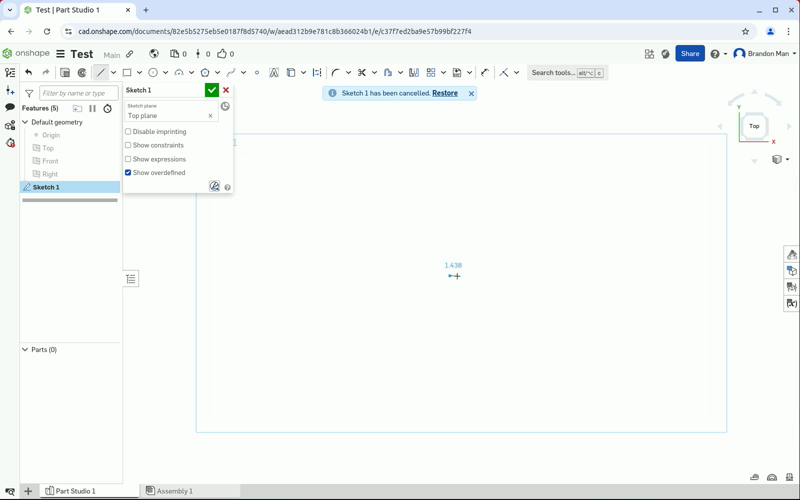
scroll(6)
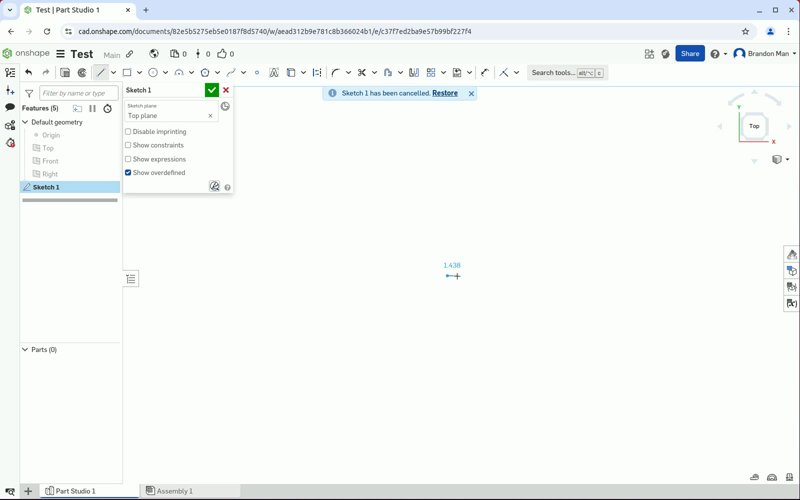
scroll(6)
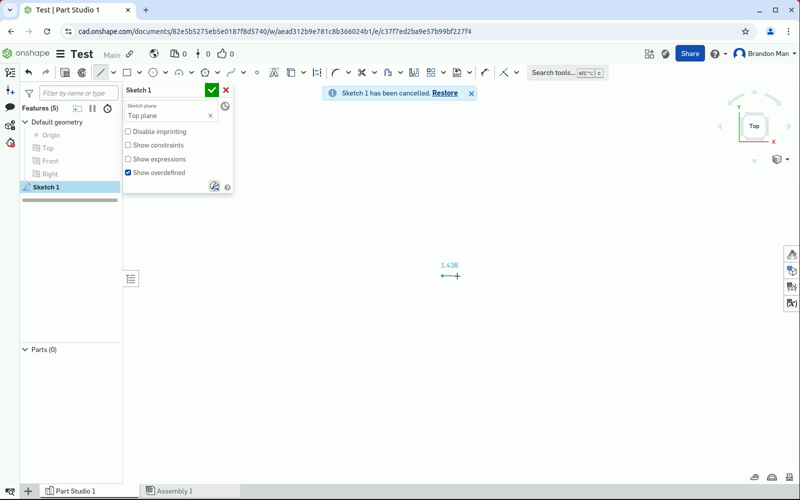
scroll(6)
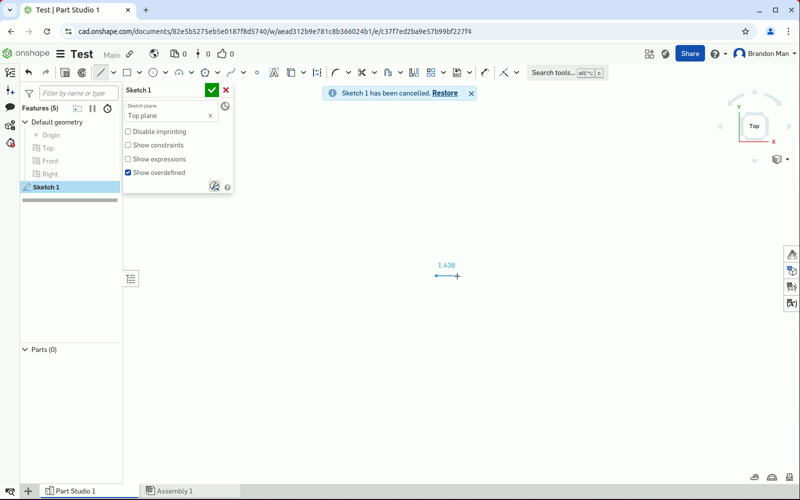
scroll(6)
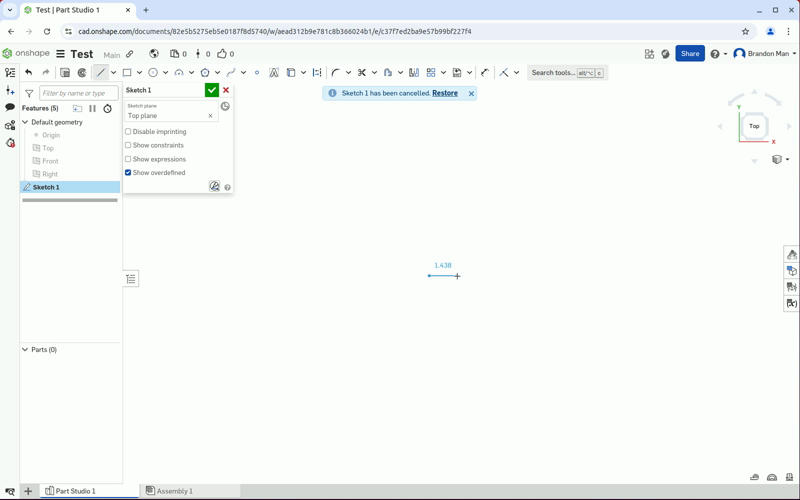
scroll(6)
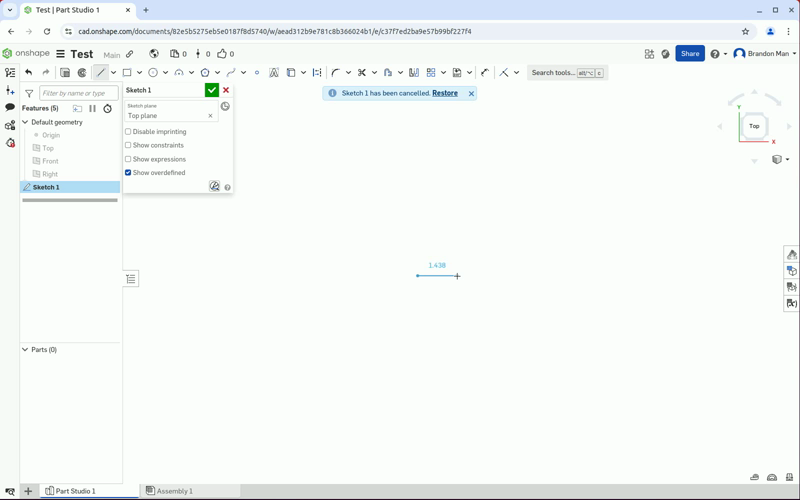
scroll(6)
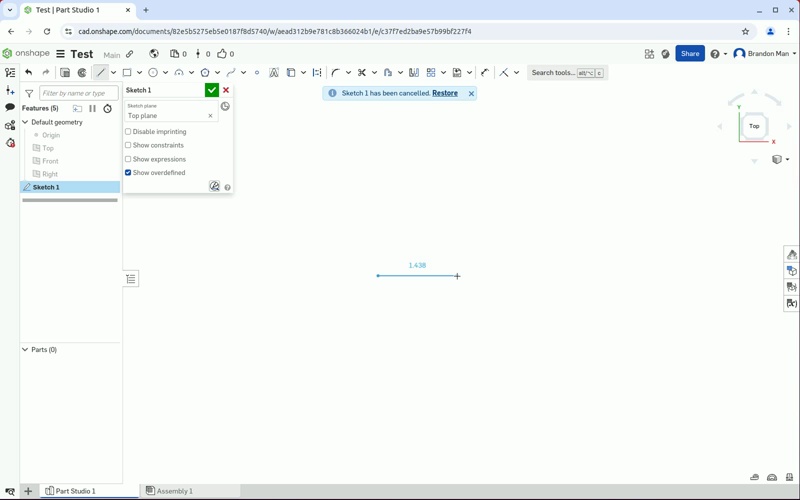
click(457, 275)
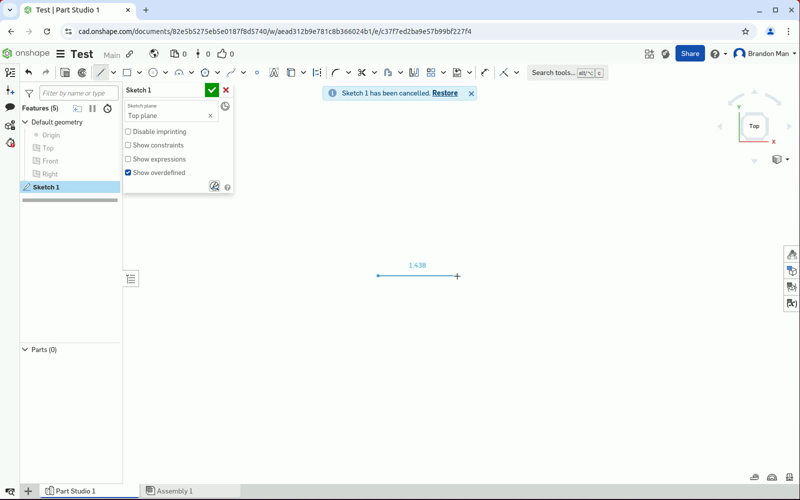
scroll(-6)
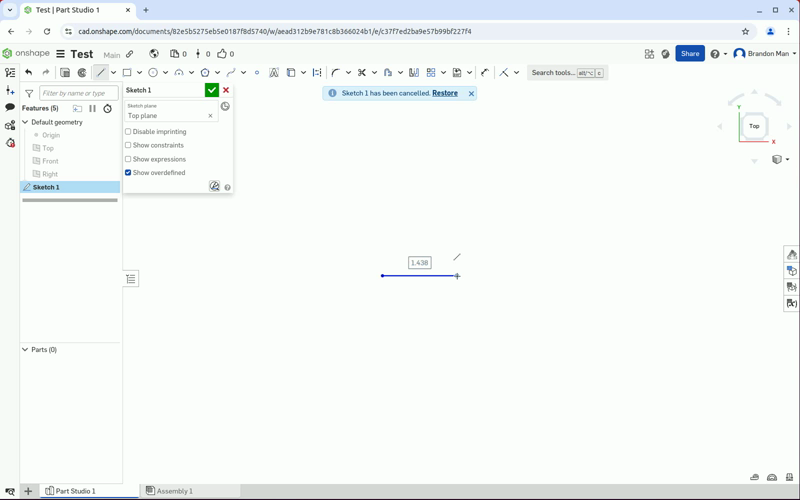
scroll(-6)
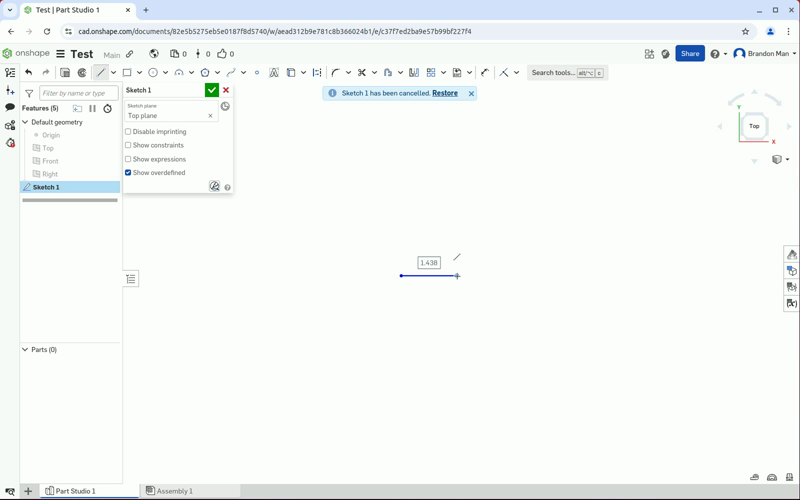
scroll(-6)
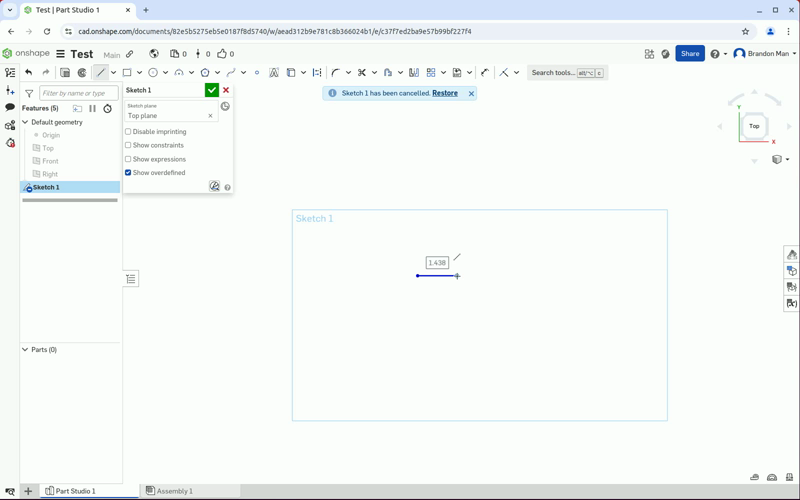
scroll(-6)
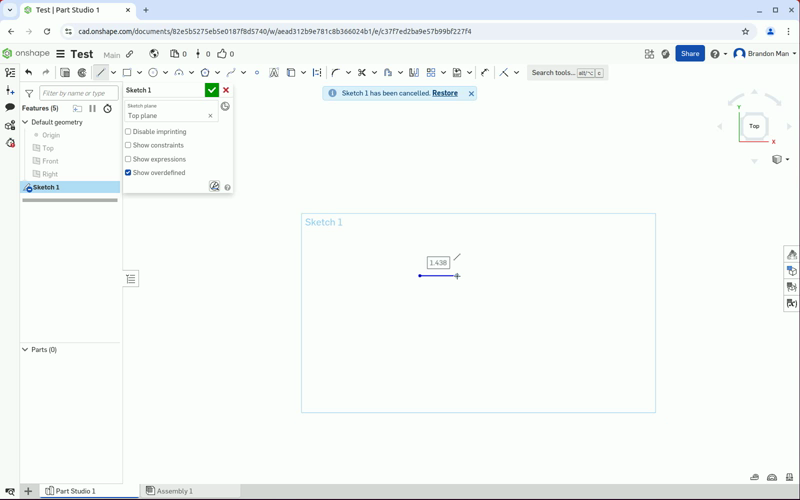
scroll(-6)
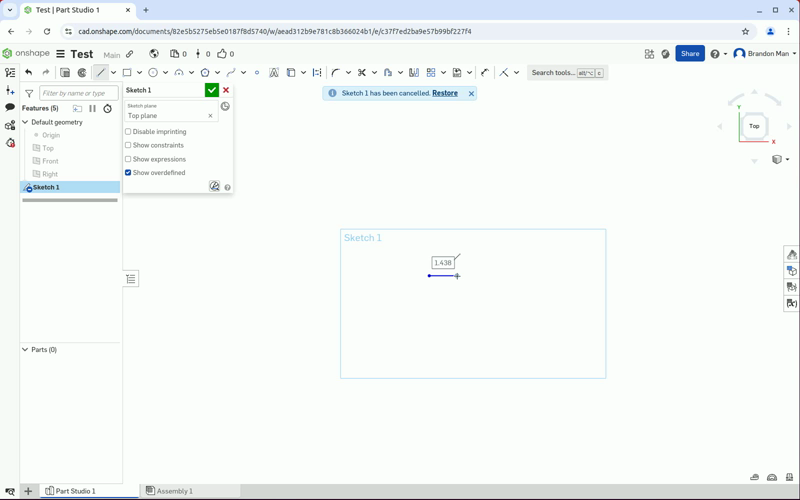
scroll(-6)
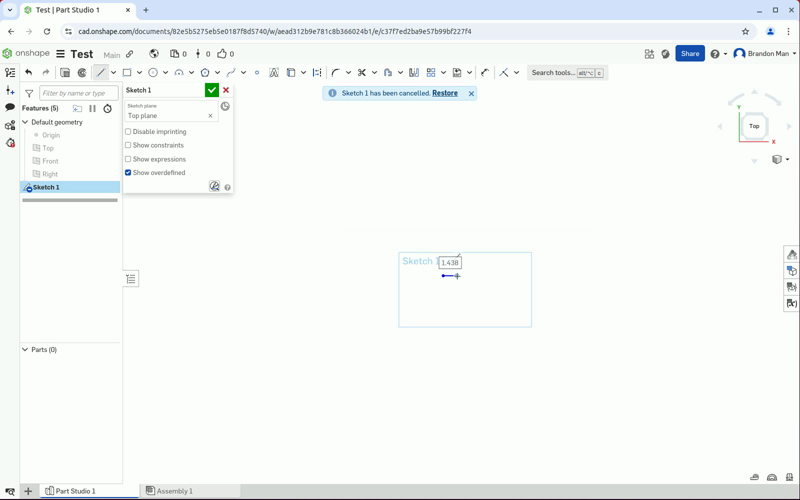
scroll(-6)
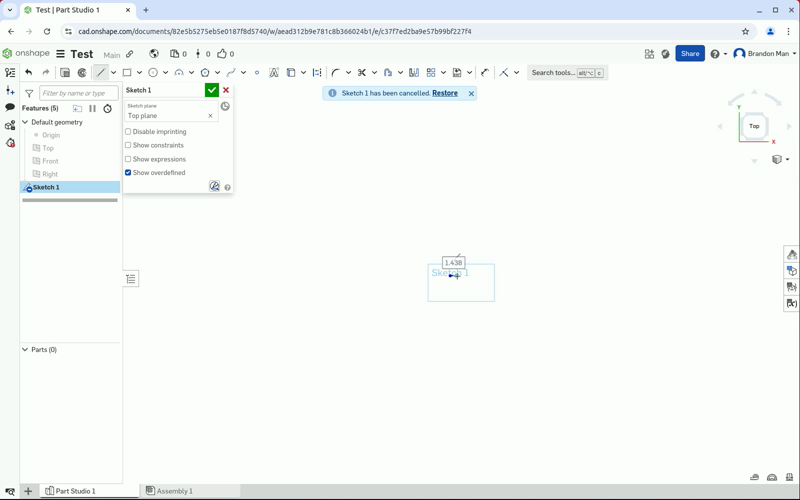
key_up(shift)
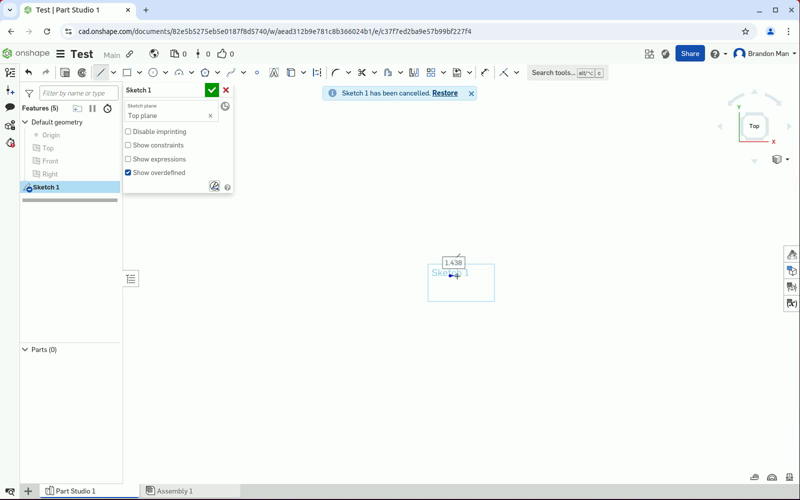
key_down(shift)
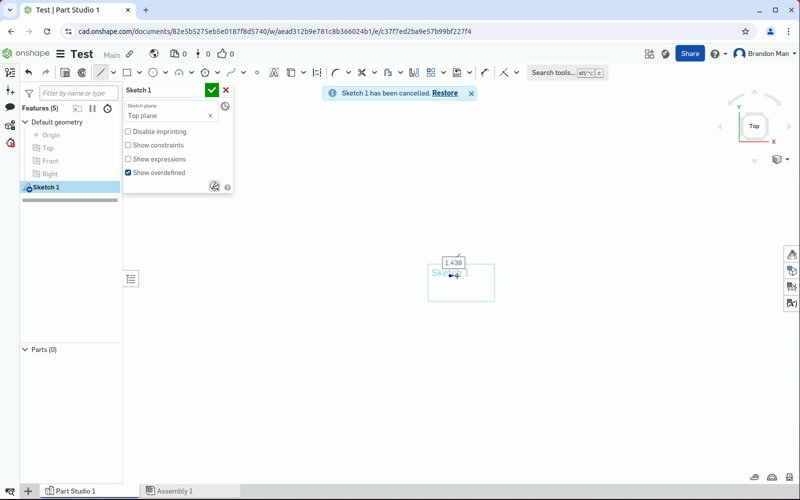
mouse_move(487, 275)
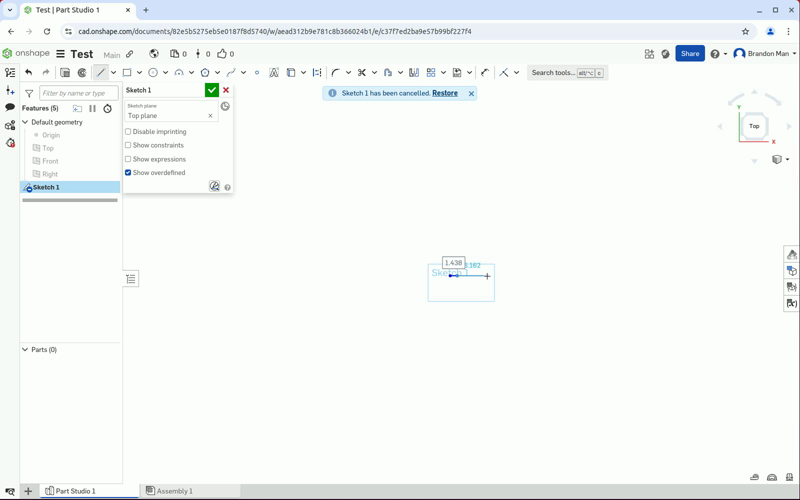
mouse_move(457, 275)
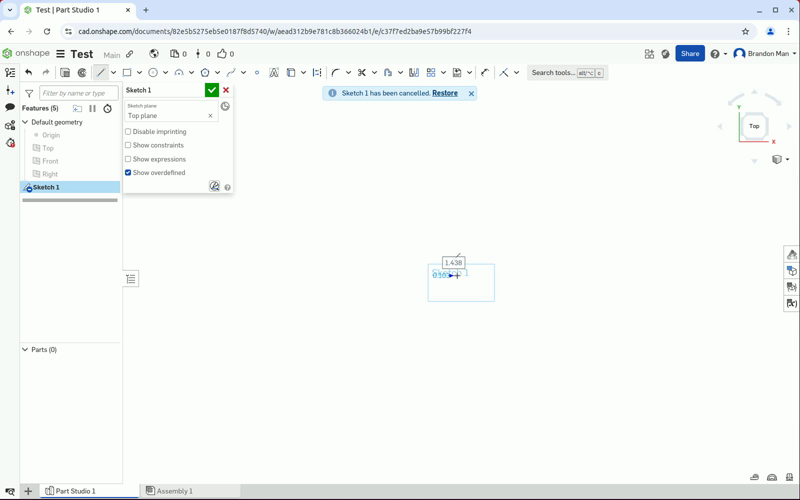
scroll(6)
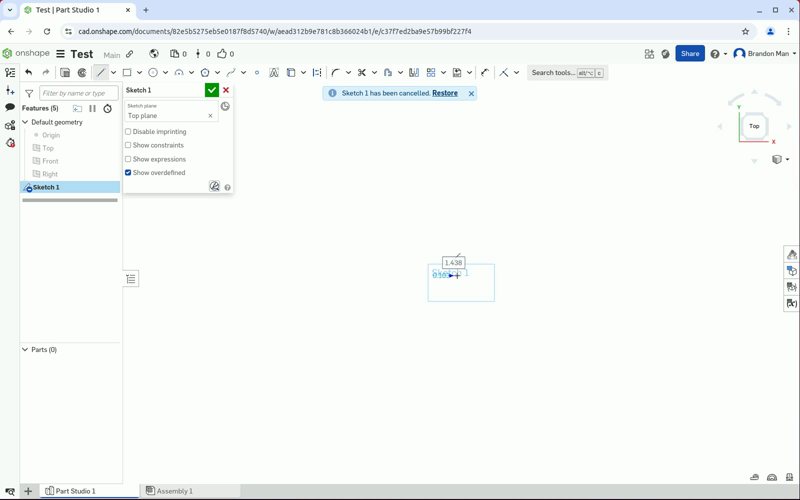
scroll(6)
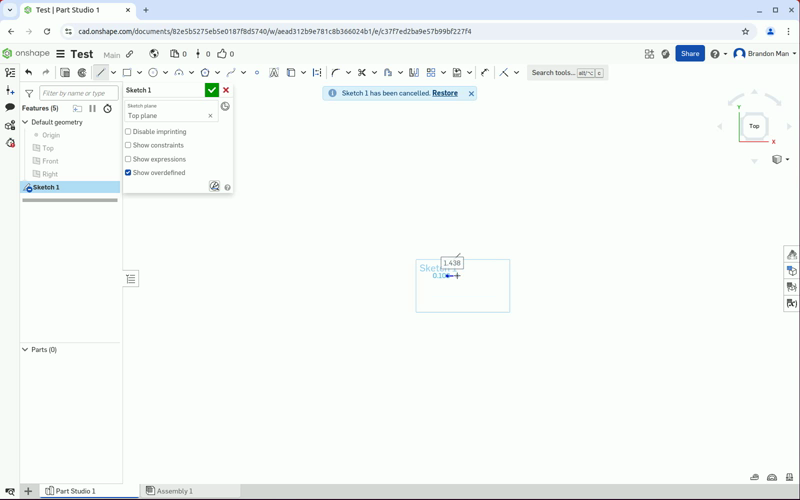
scroll(6)
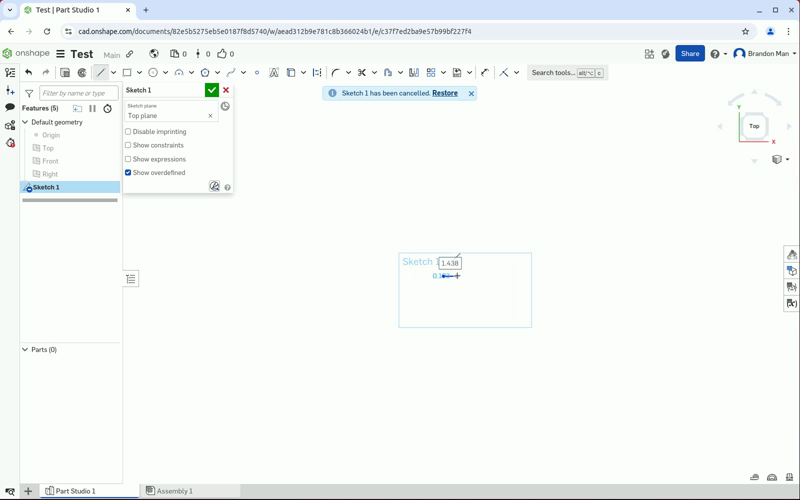
scroll(6)
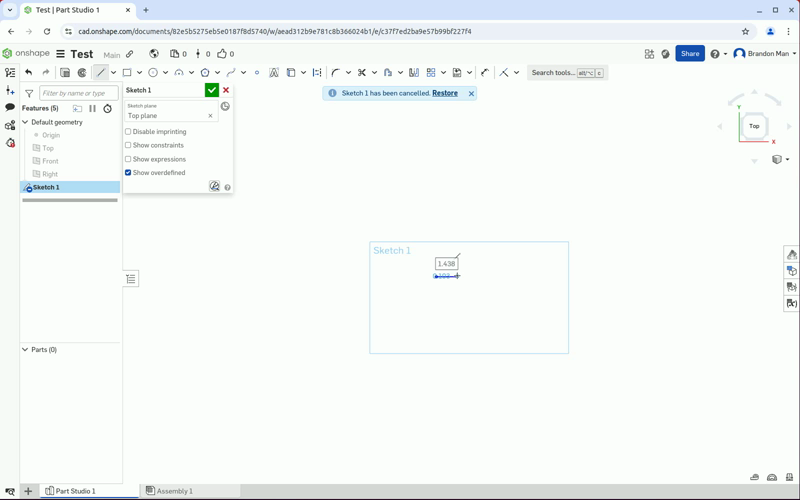
scroll(6)
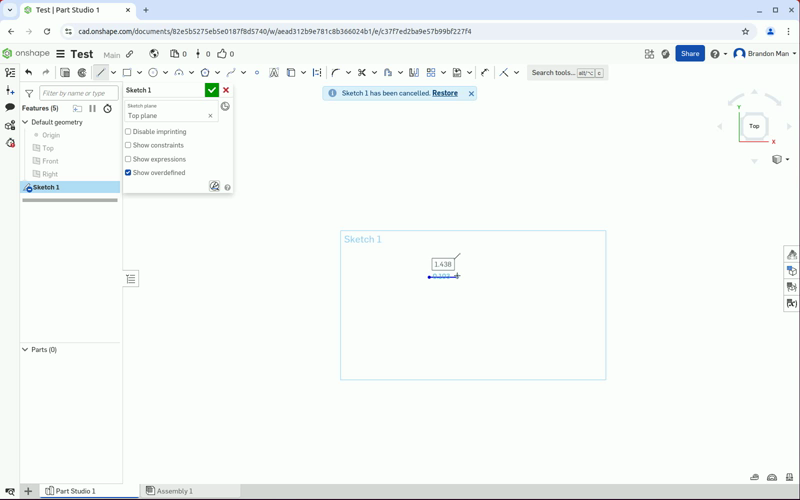
scroll(6)
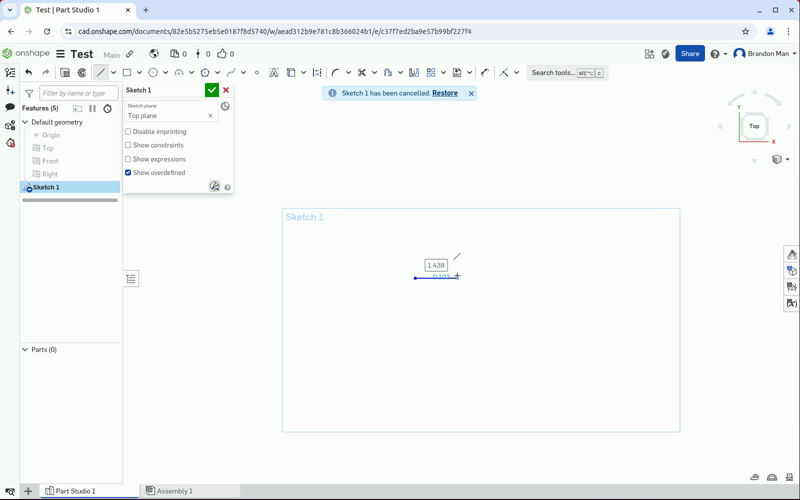
scroll(6)
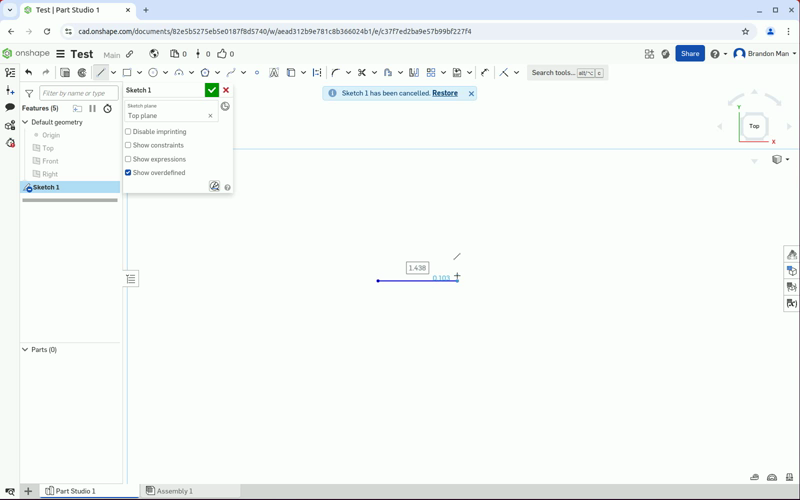
click(457, 275)
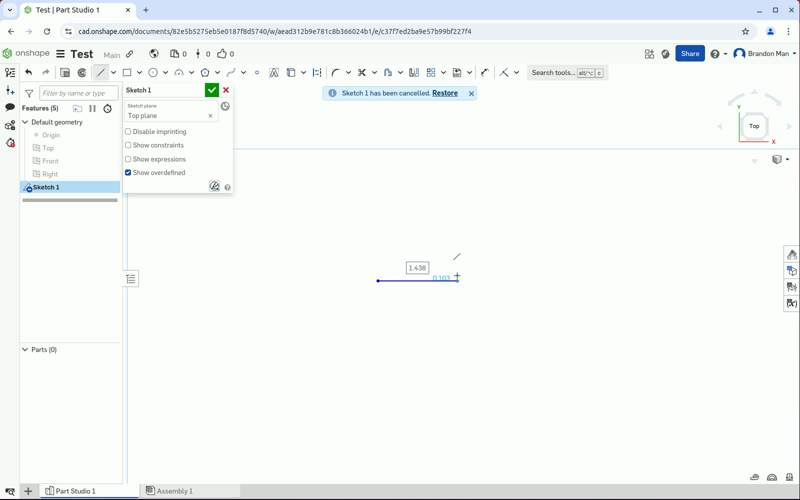
scroll(-6)
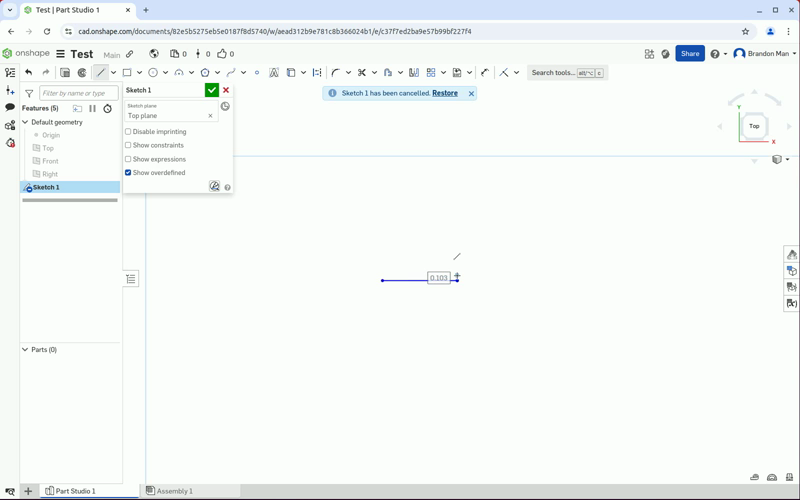
scroll(-6)
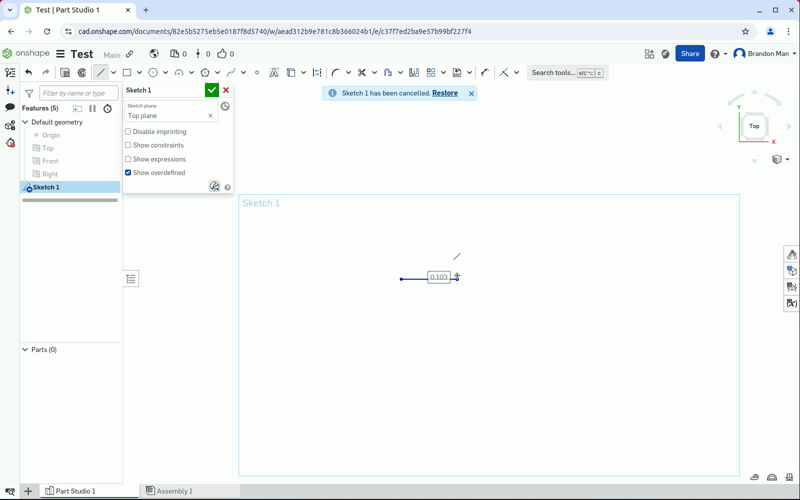
scroll(-6)
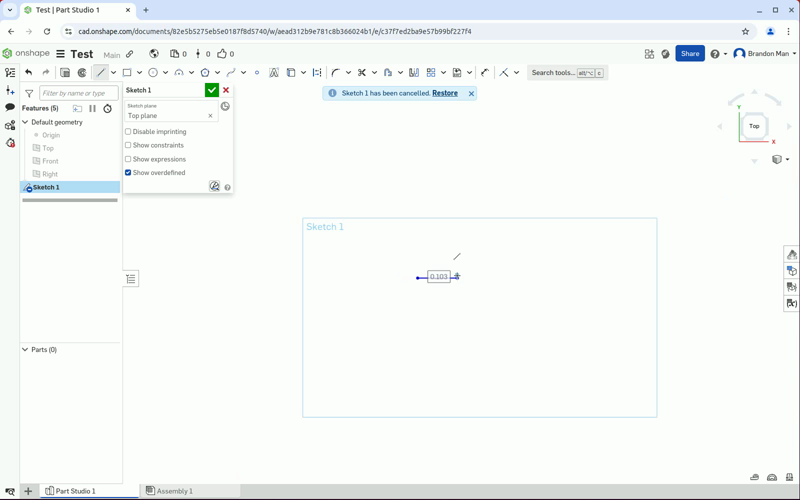
scroll(-6)
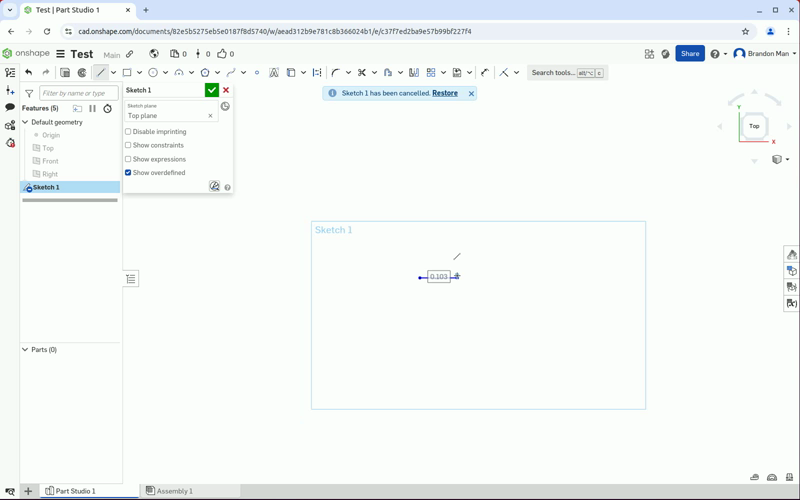
scroll(-6)
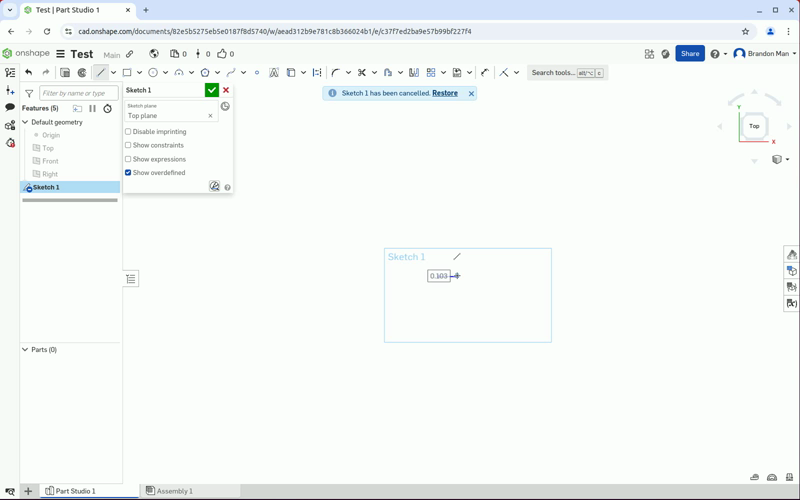
scroll(-6)
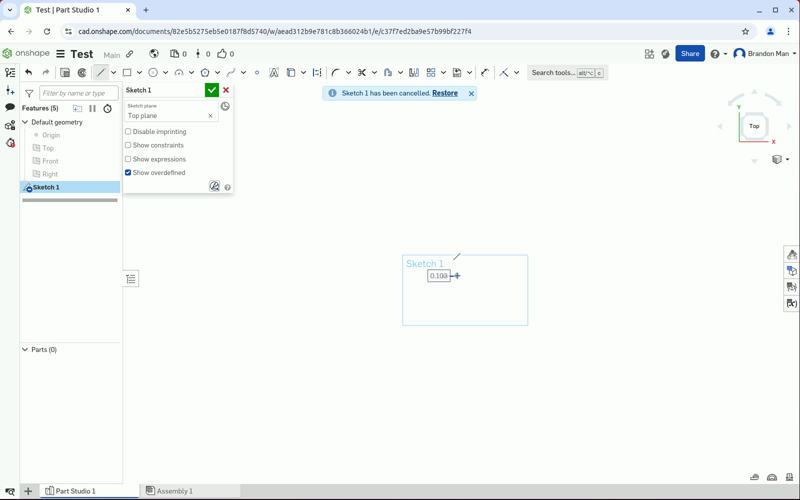
scroll(-6)
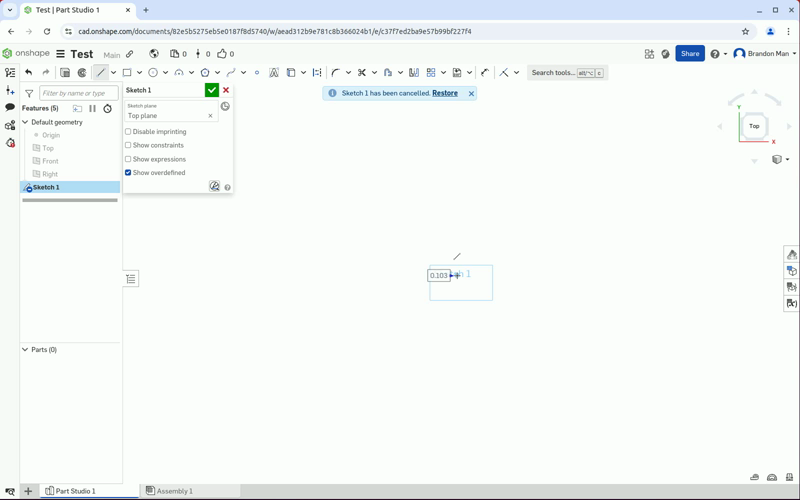
key_up(shift)
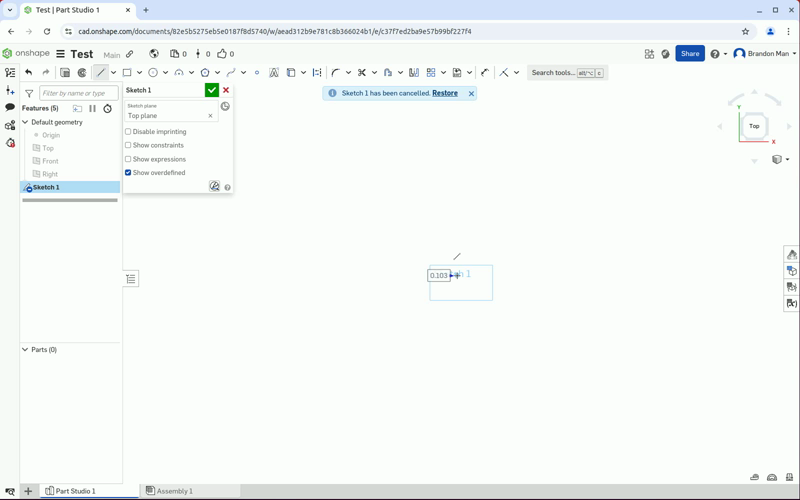
key_down(shift)
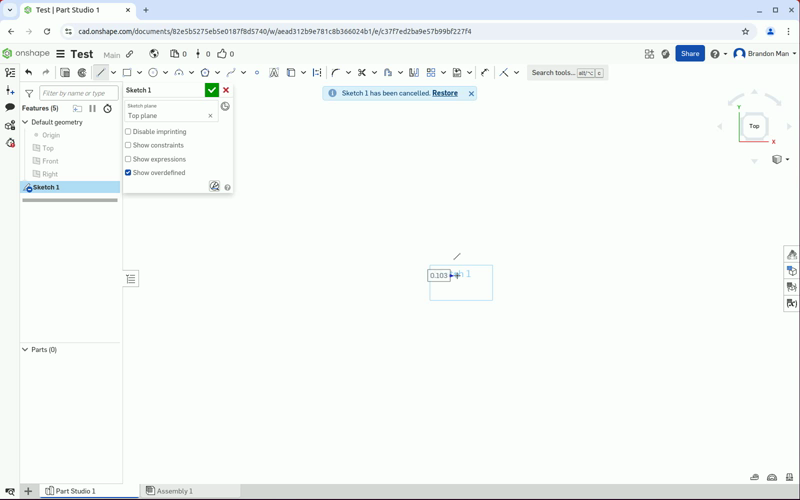
mouse_move(487, 275)
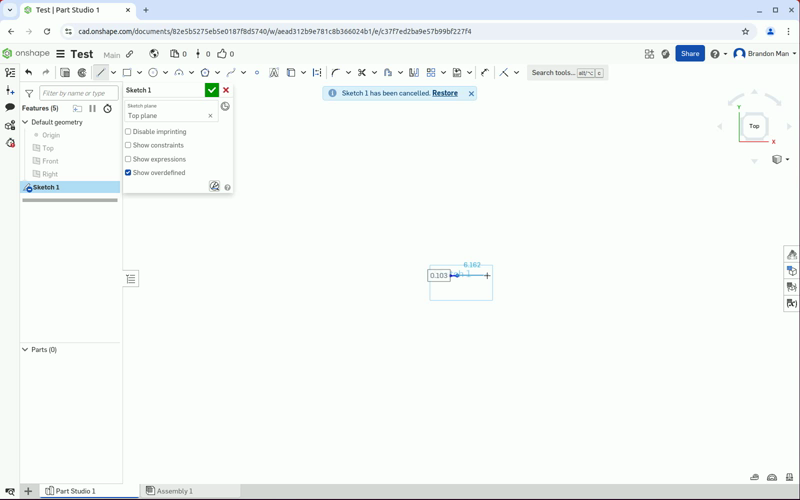
mouse_move(450, 275)
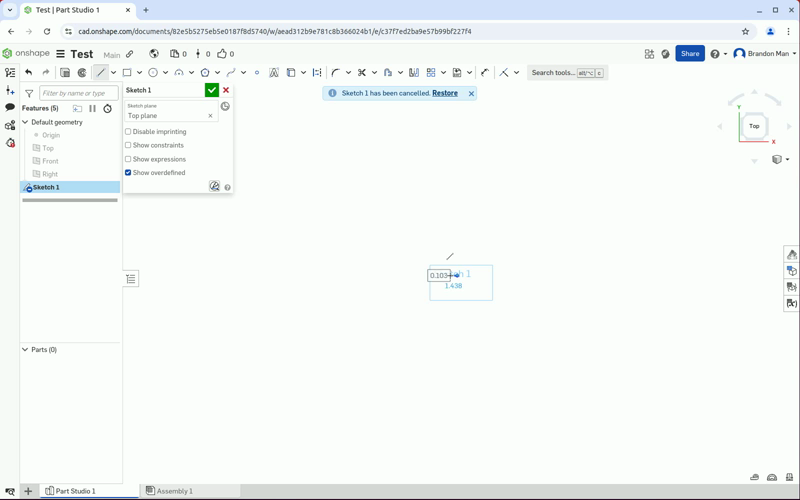
scroll(6)
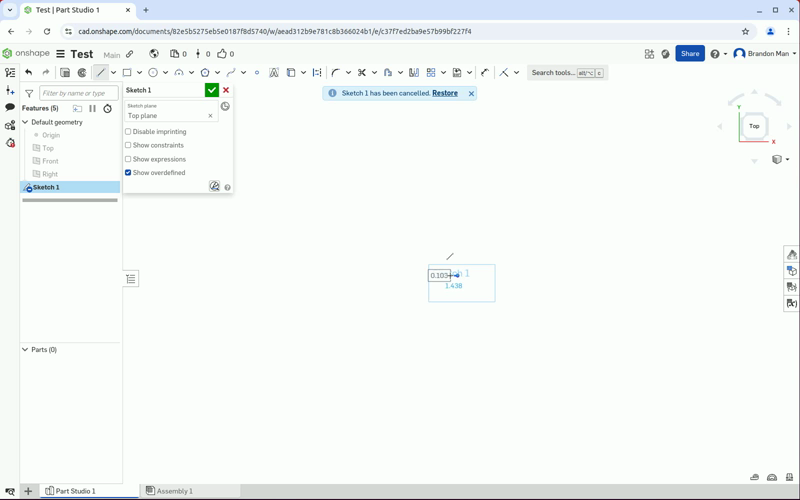
scroll(6)
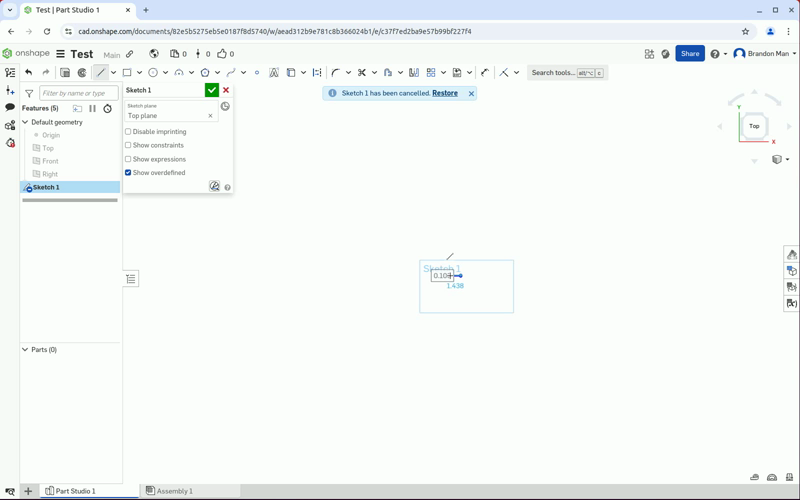
scroll(6)
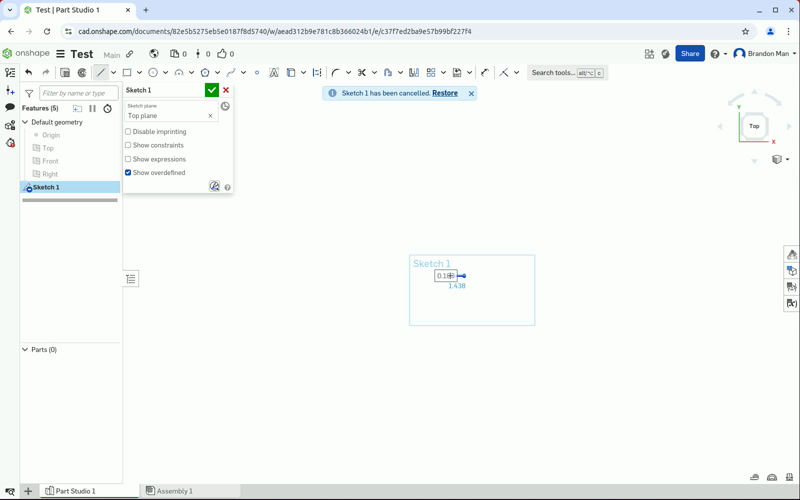
scroll(6)
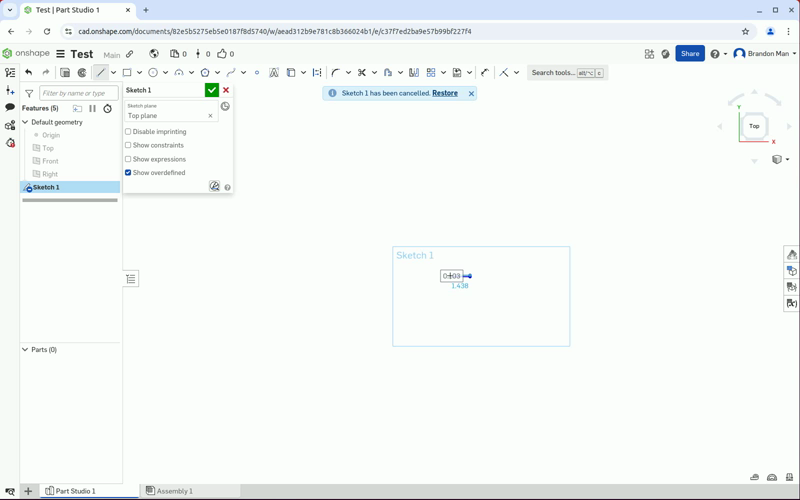
scroll(6)
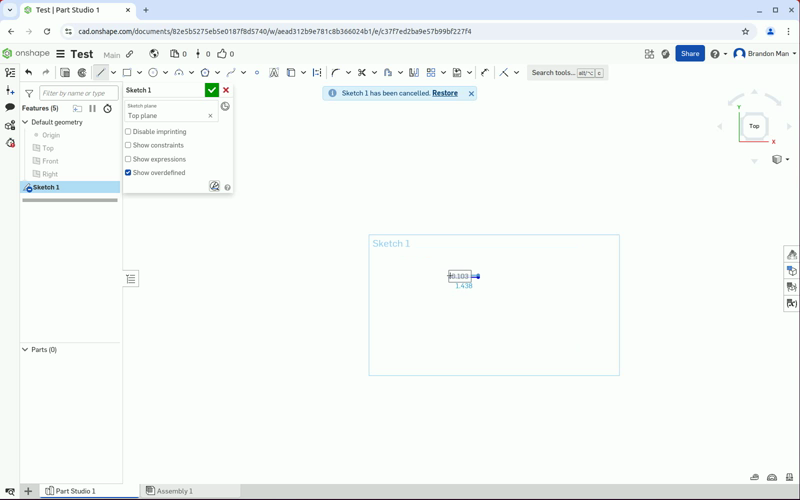
scroll(6)
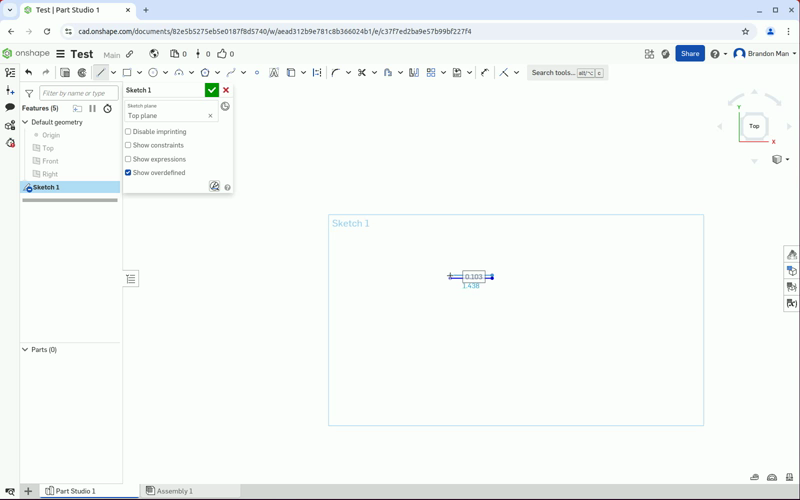
scroll(6)
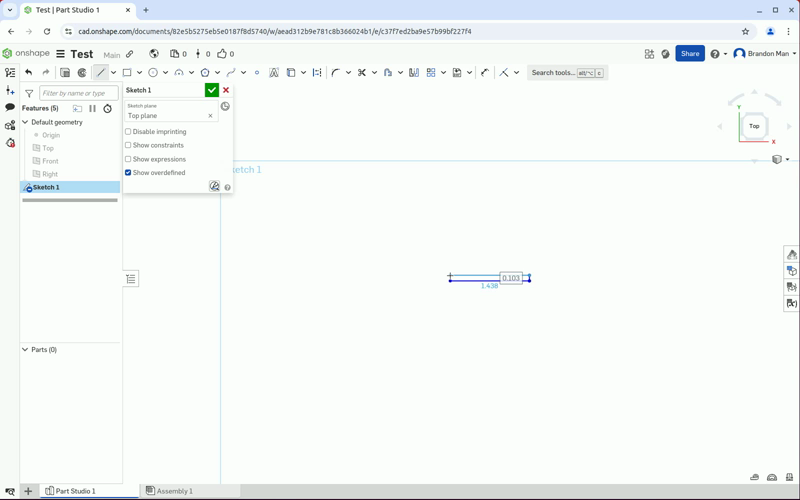
click(450, 275)
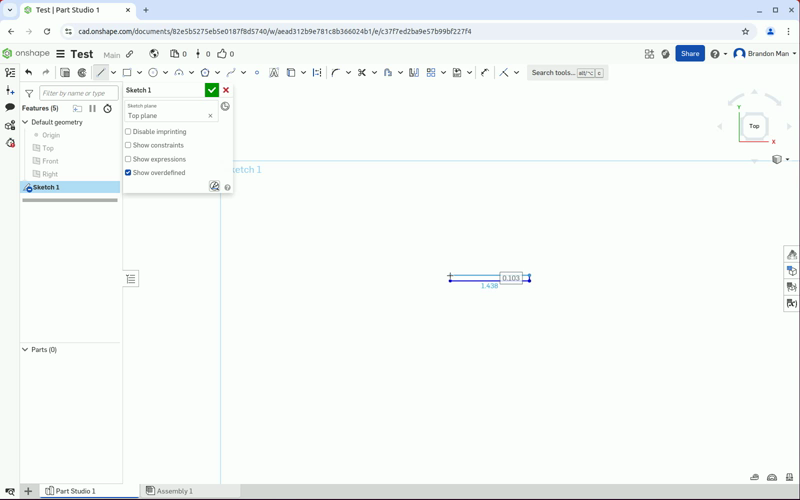
scroll(-6)
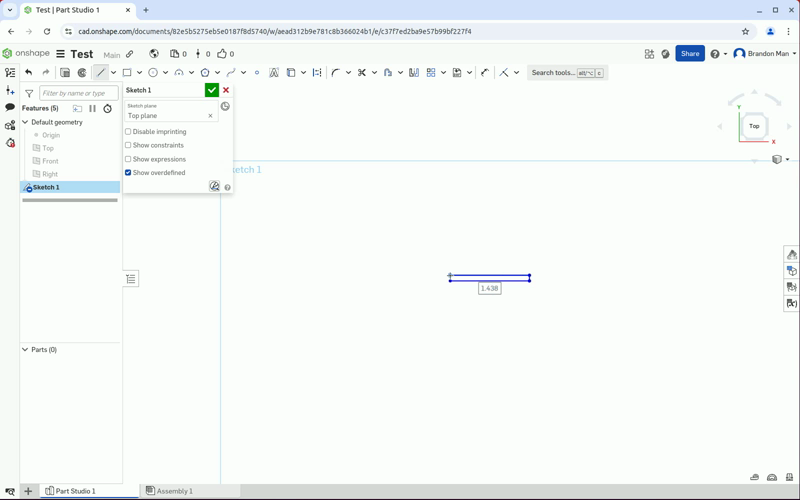
scroll(-6)
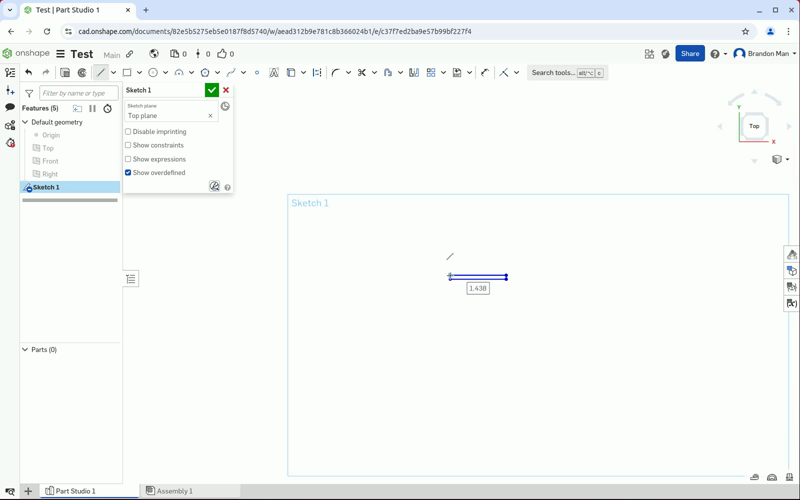
scroll(-6)
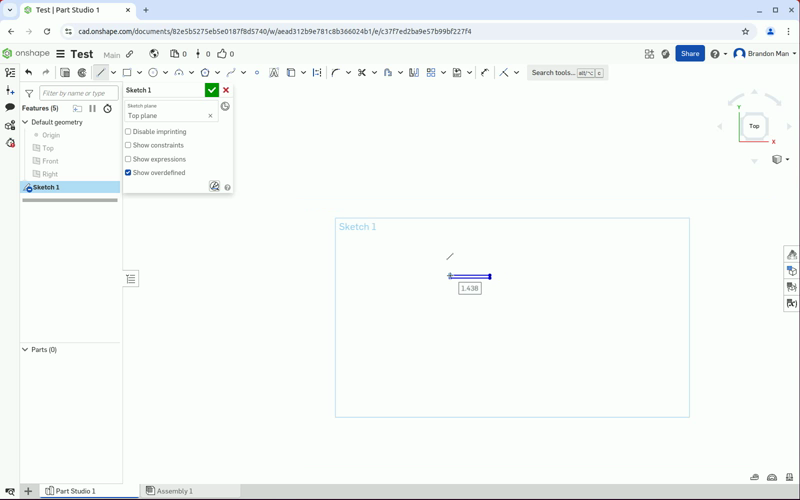
scroll(-6)
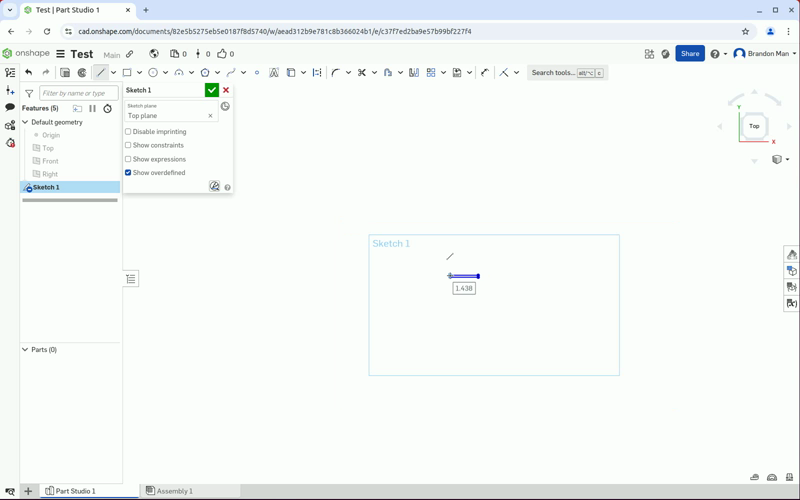
scroll(-6)
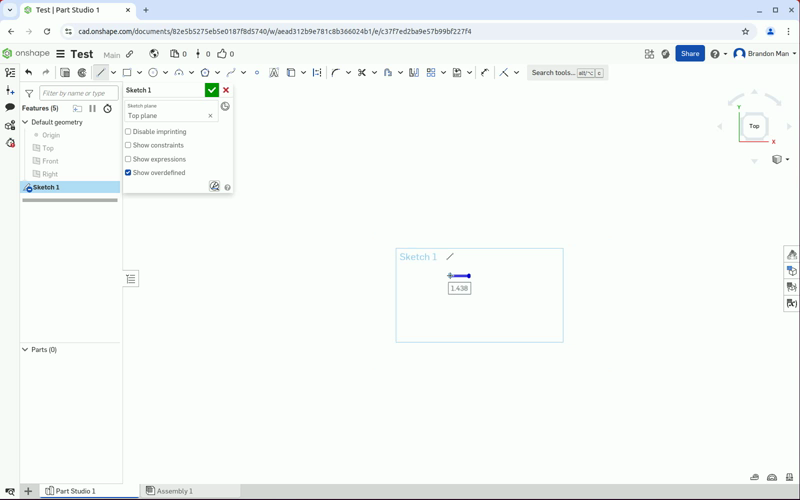
scroll(-6)
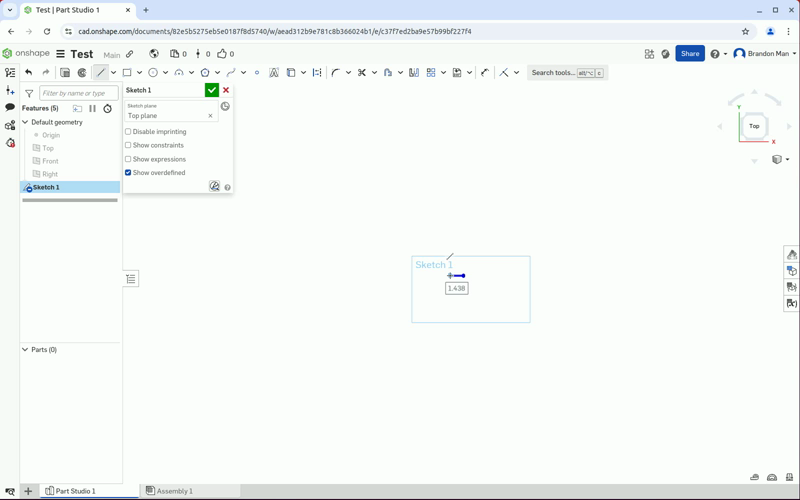
scroll(-6)
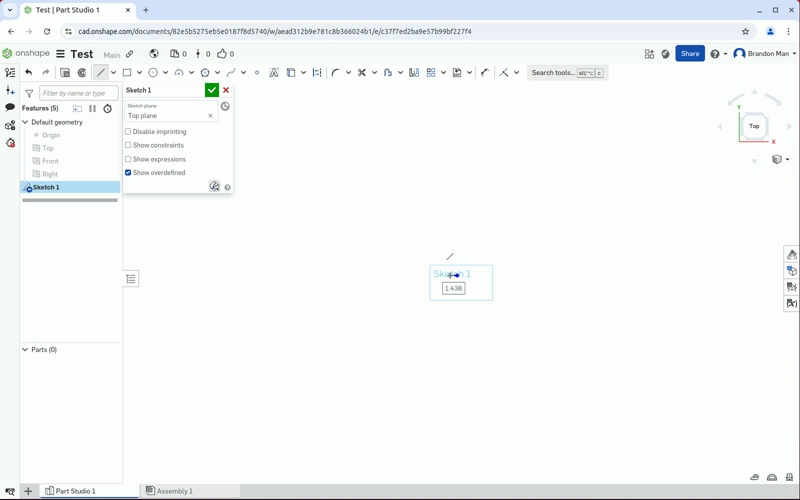
key_up(shift)
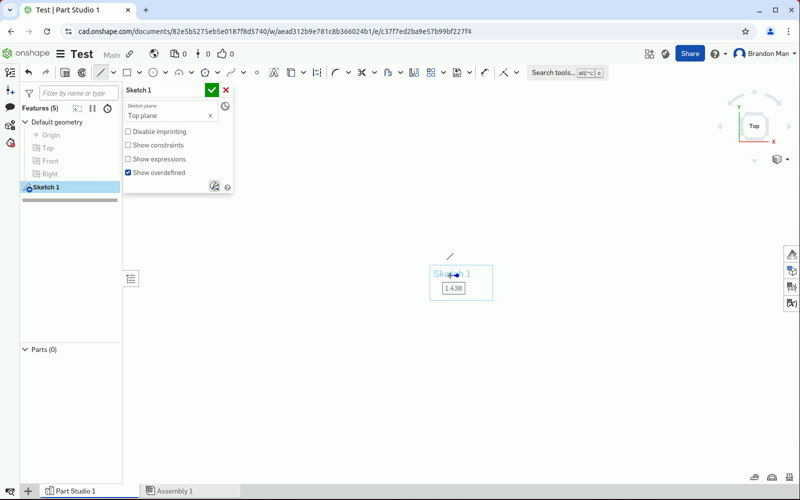
mouse_move(480, 275)
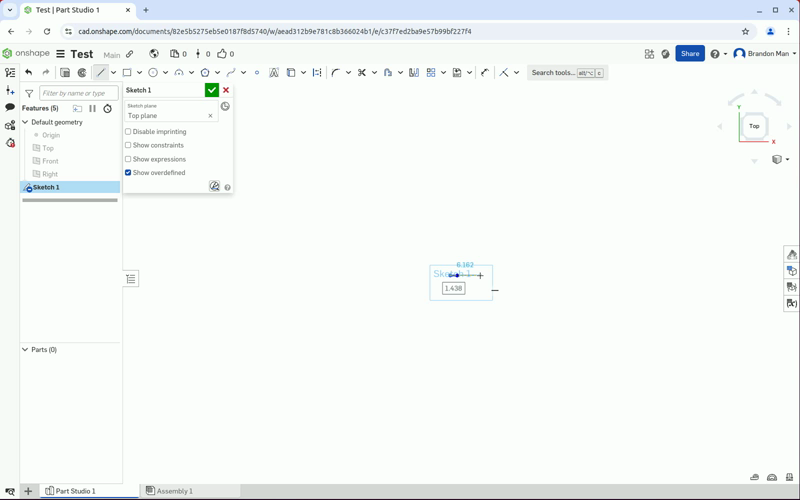
key_down(shift)
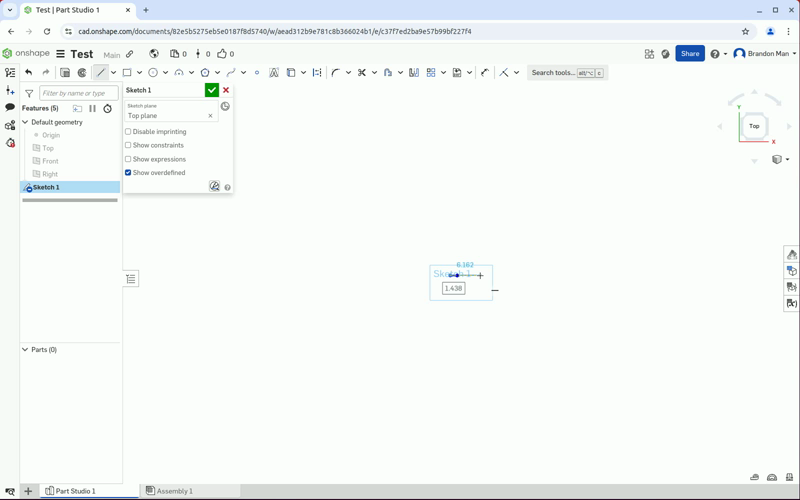
mouse_move(450, 275)
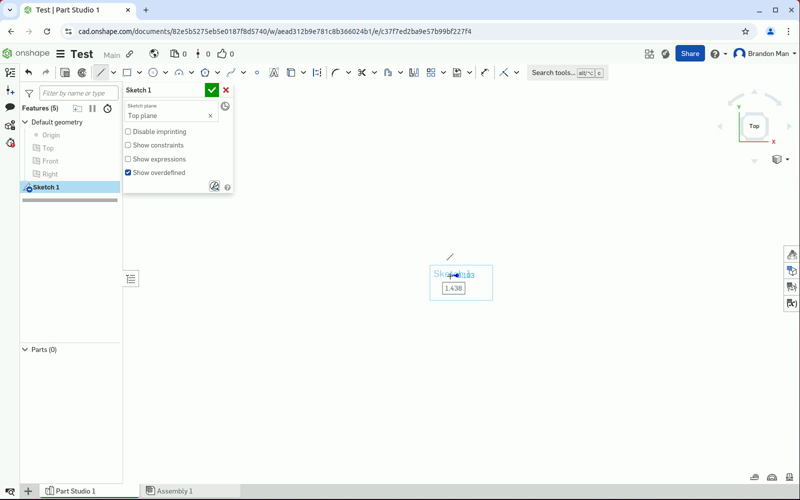
scroll(6)
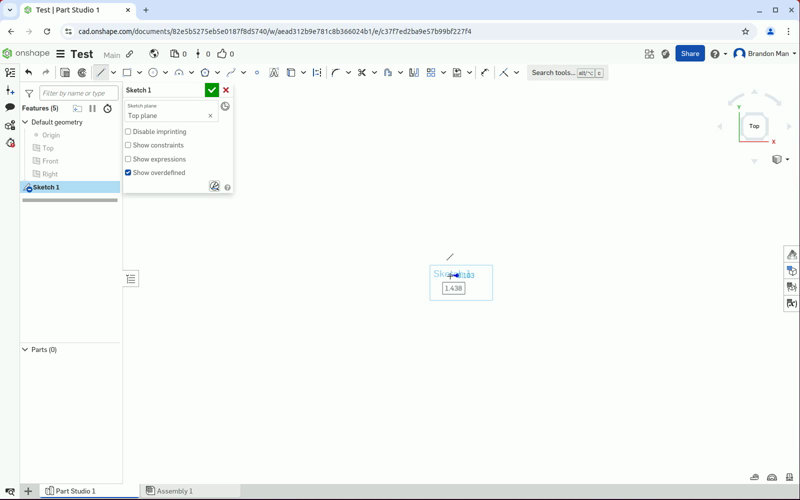
scroll(6)
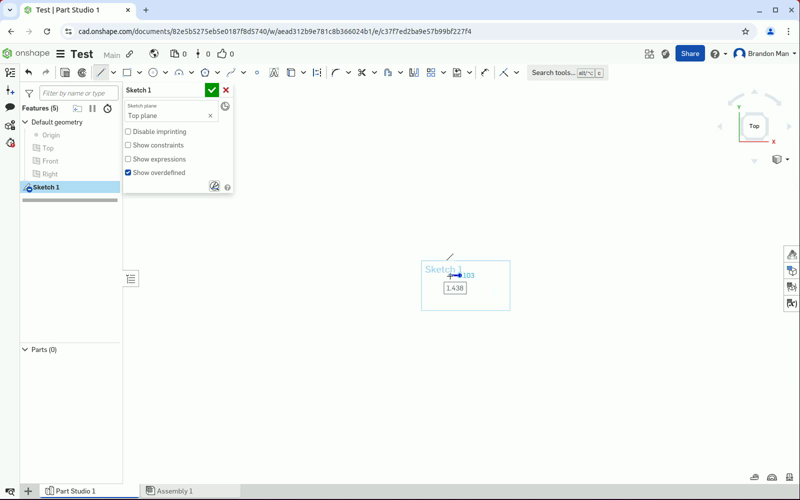
scroll(6)
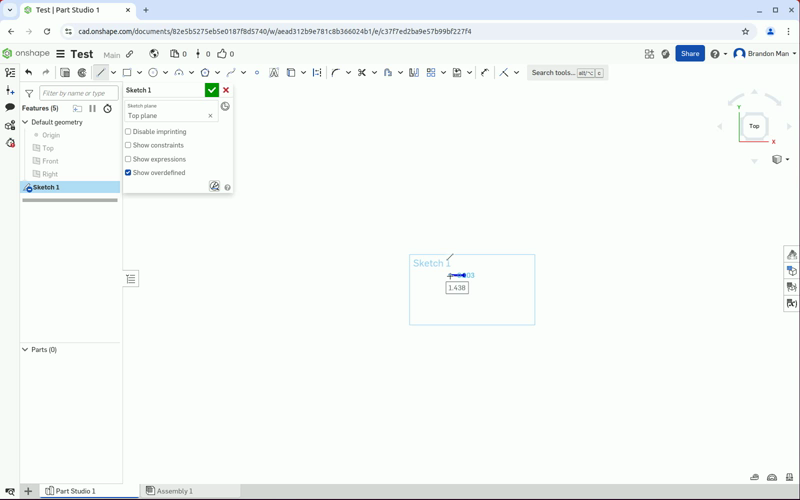
scroll(6)
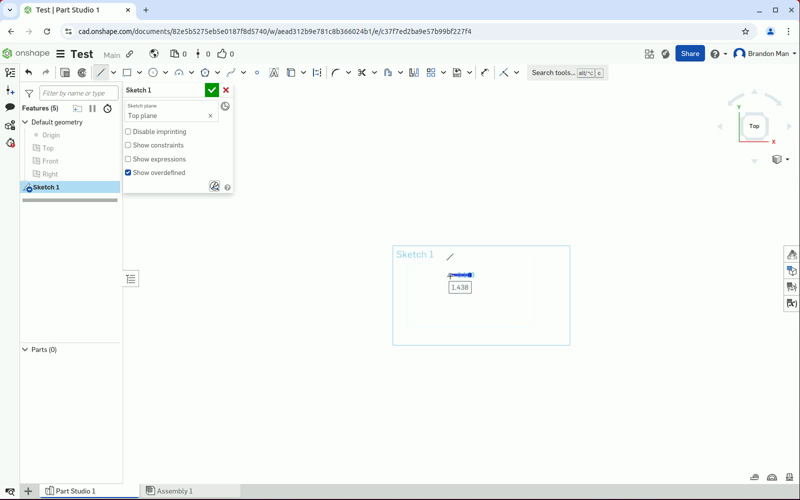
scroll(6)
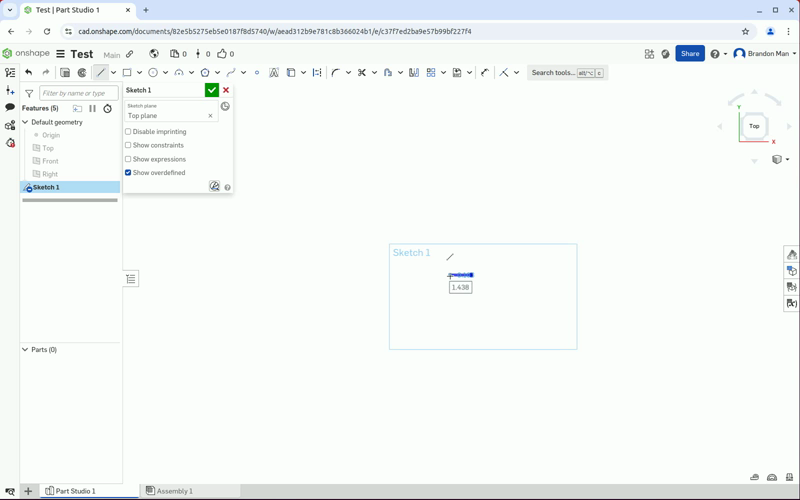
scroll(6)
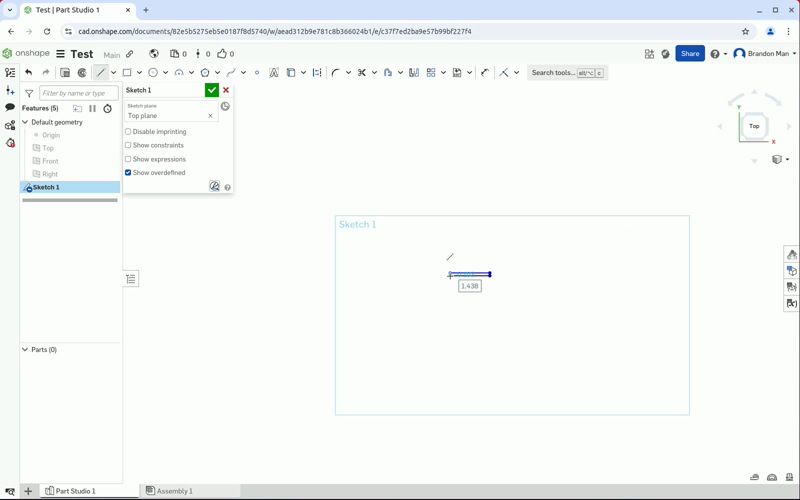
scroll(6)
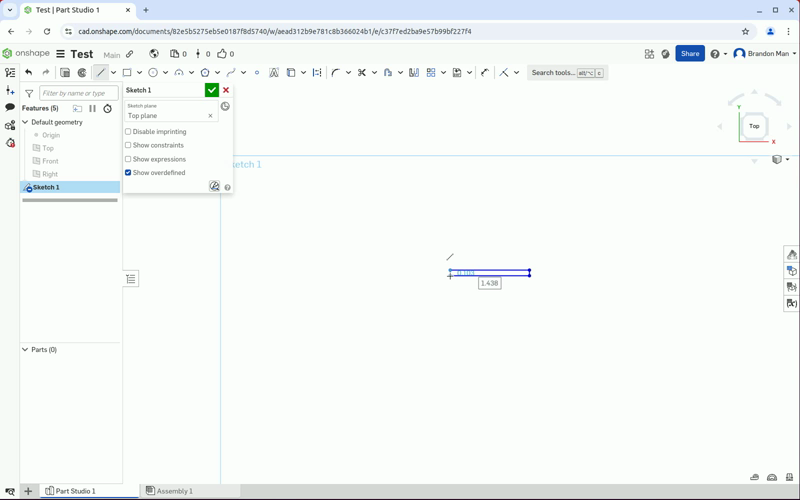
key_up(shift)
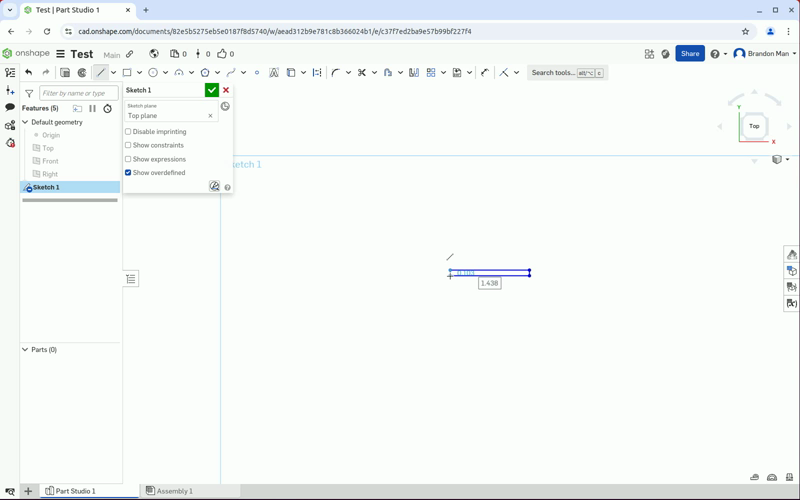
click(450, 275)
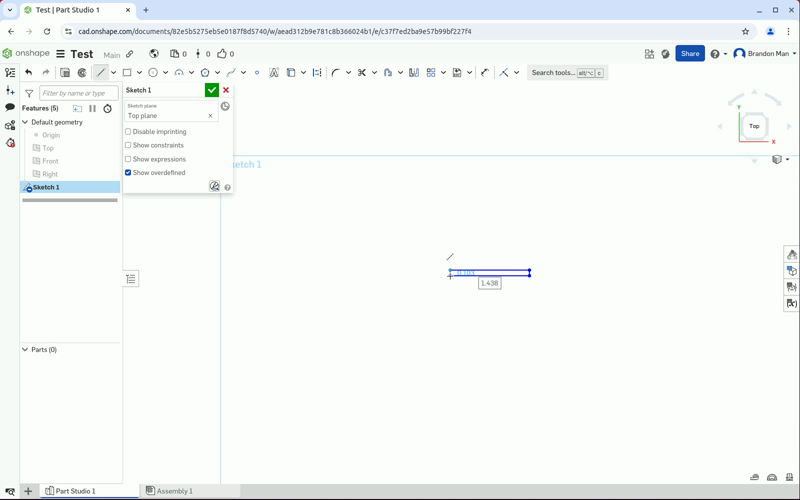
scroll(-6)
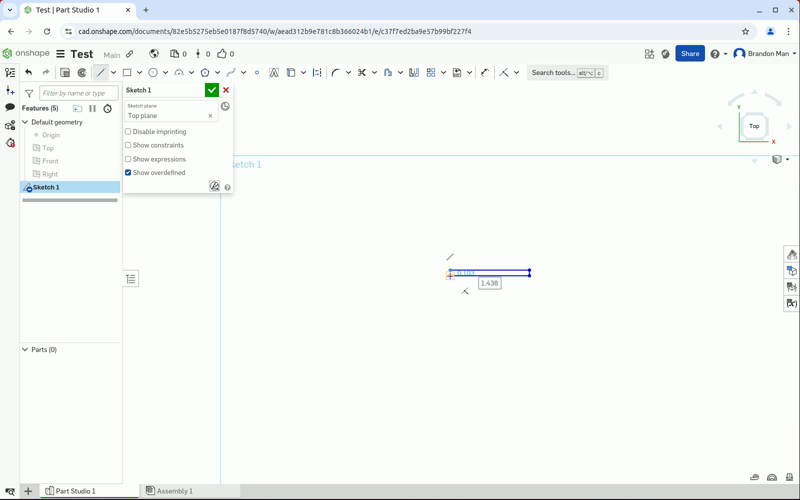
scroll(-6)
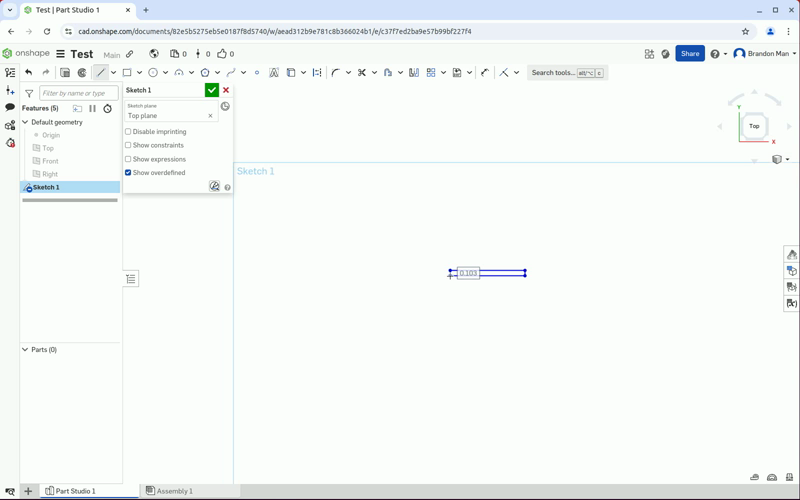
scroll(-6)
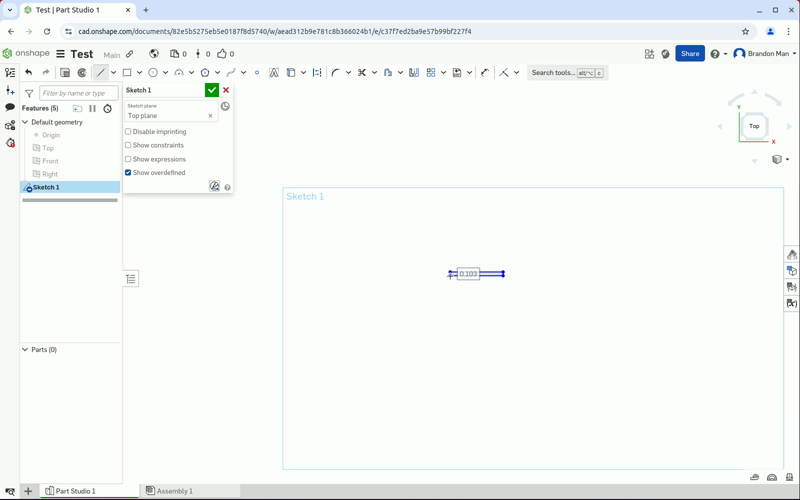
scroll(-6)
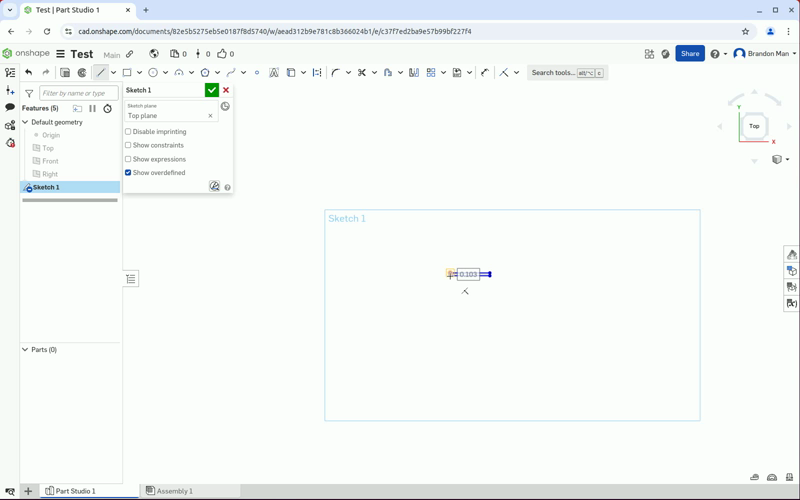
scroll(-6)
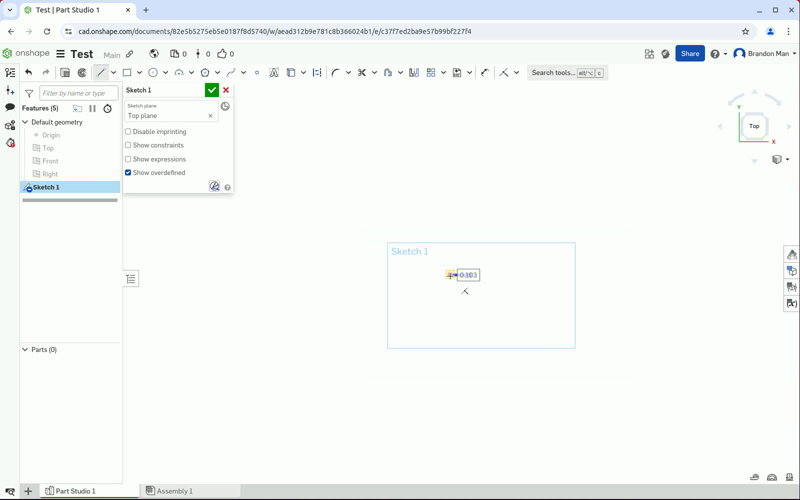
scroll(-6)
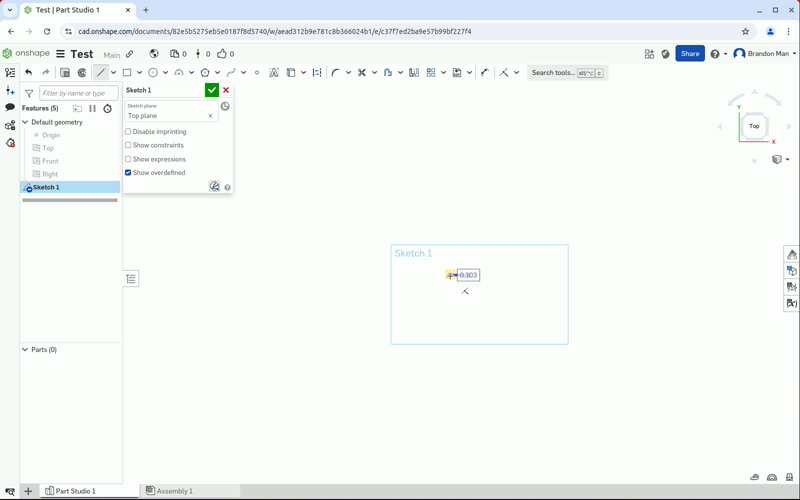
scroll(-6)
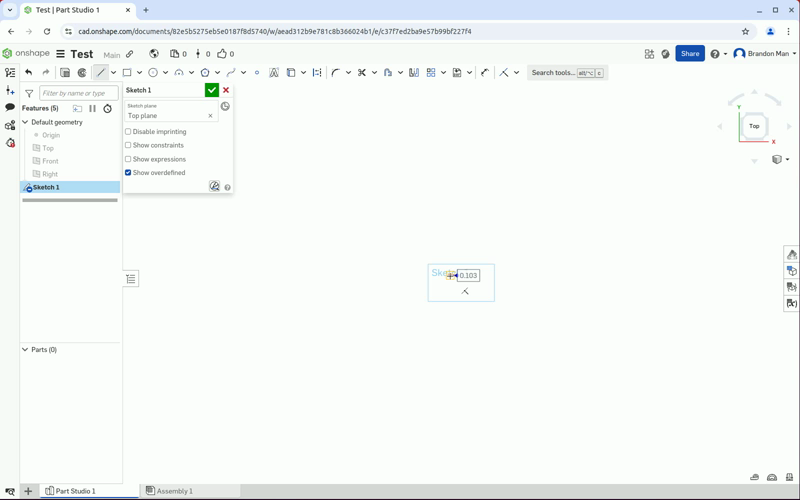
key(esc)
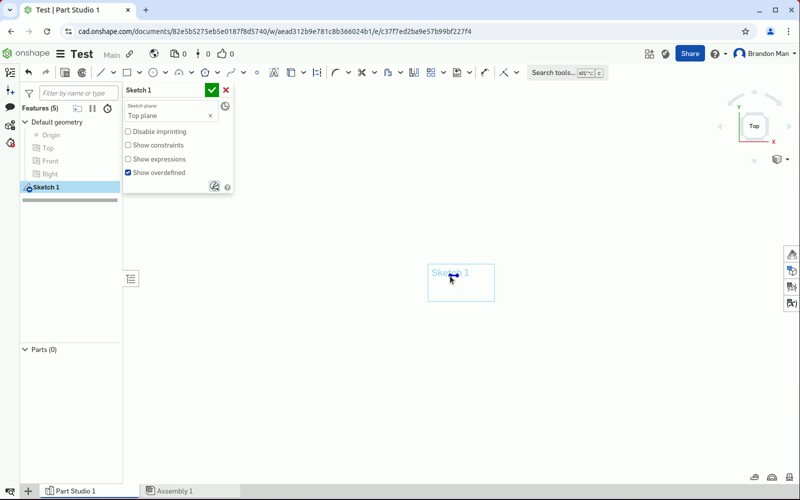
mouse_move(451, 275)
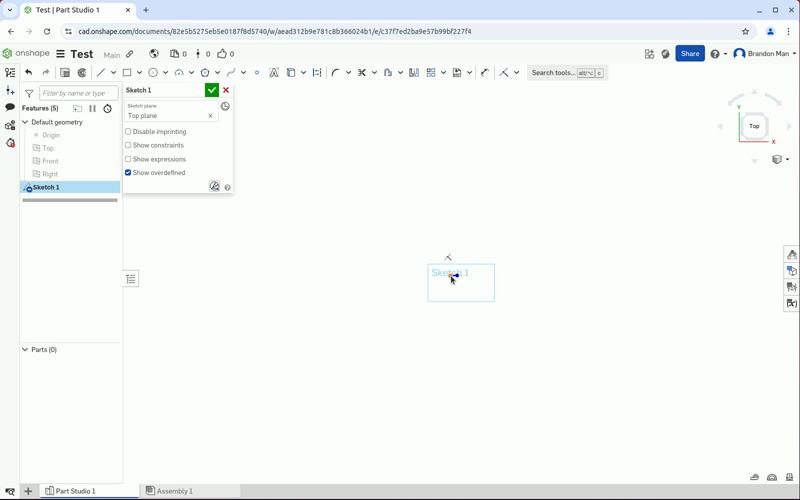
scroll(6)
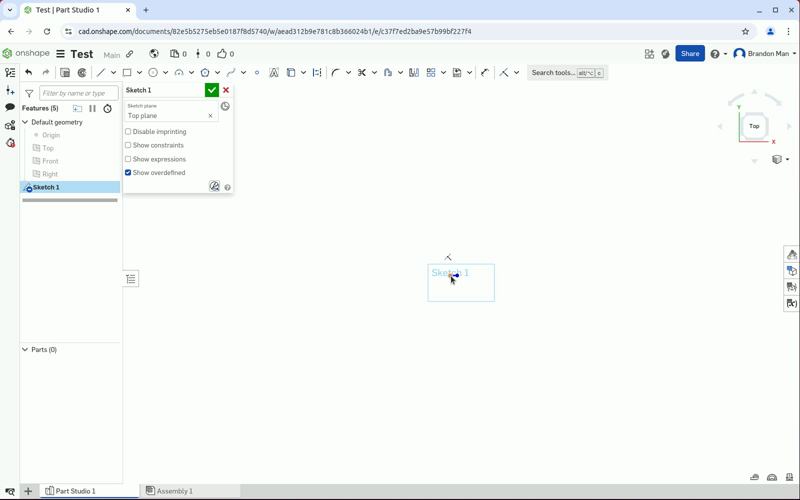
scroll(6)
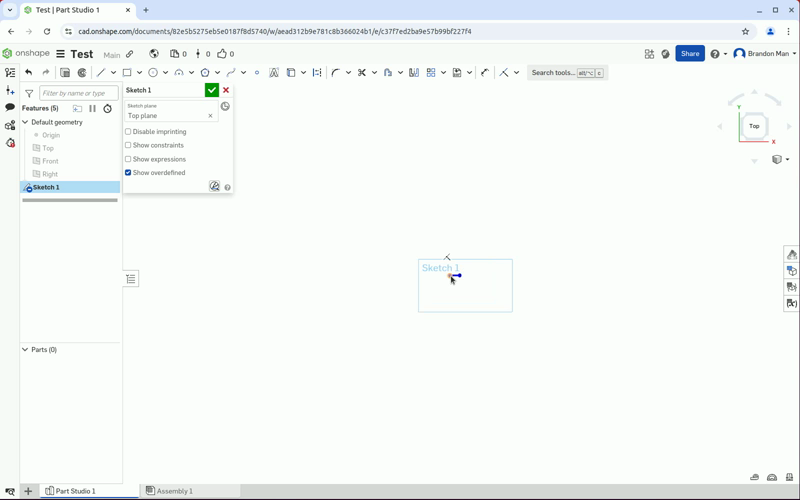
scroll(6)
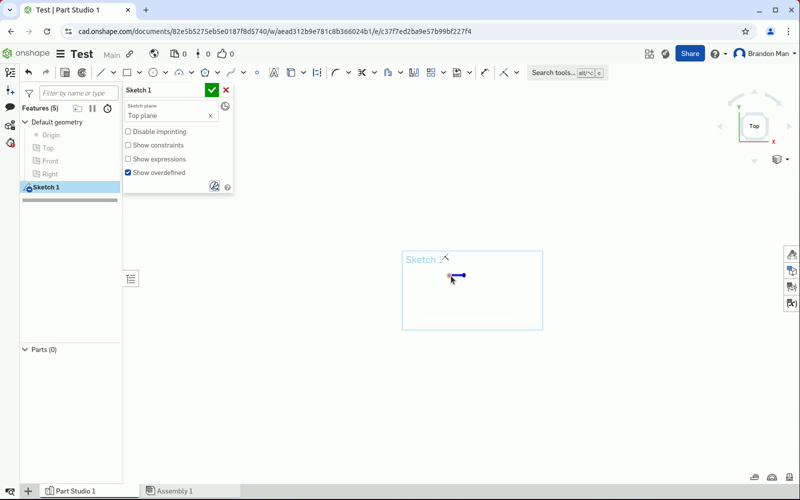
scroll(6)
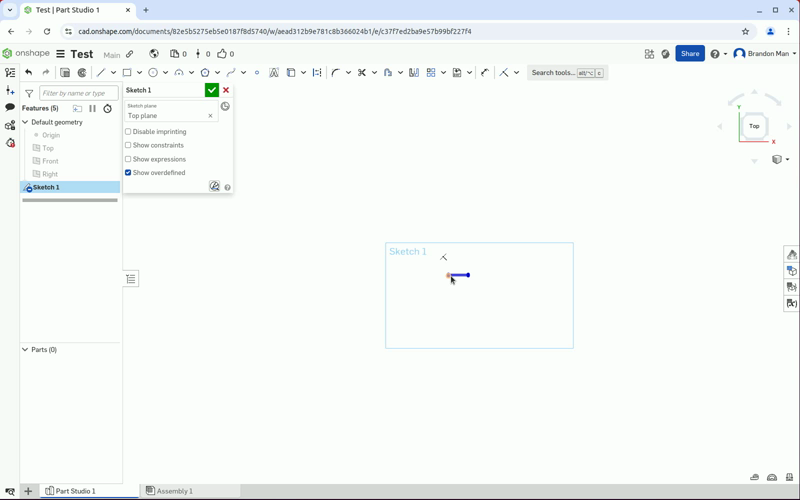
scroll(6)
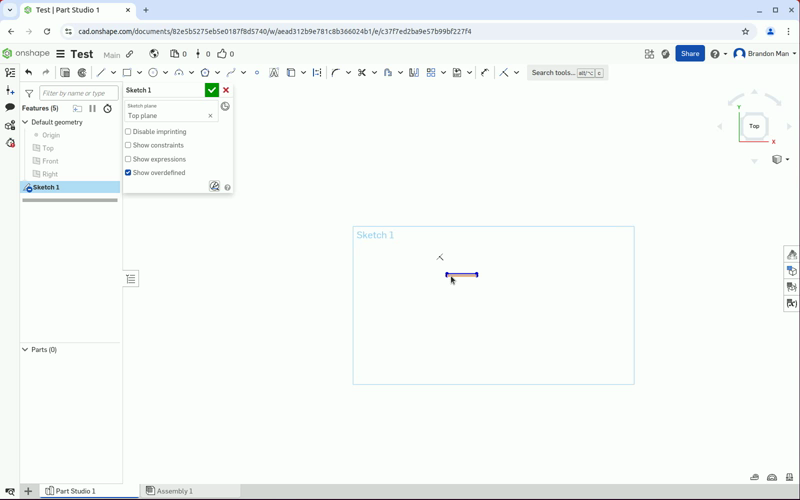
scroll(6)
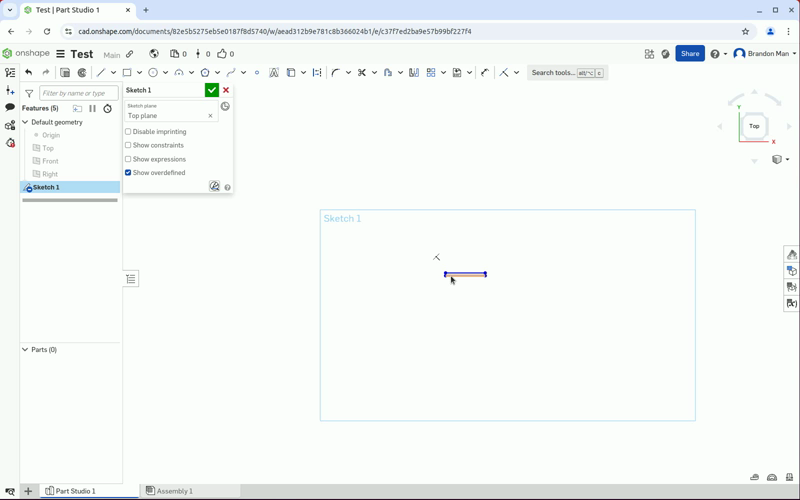
scroll(6)
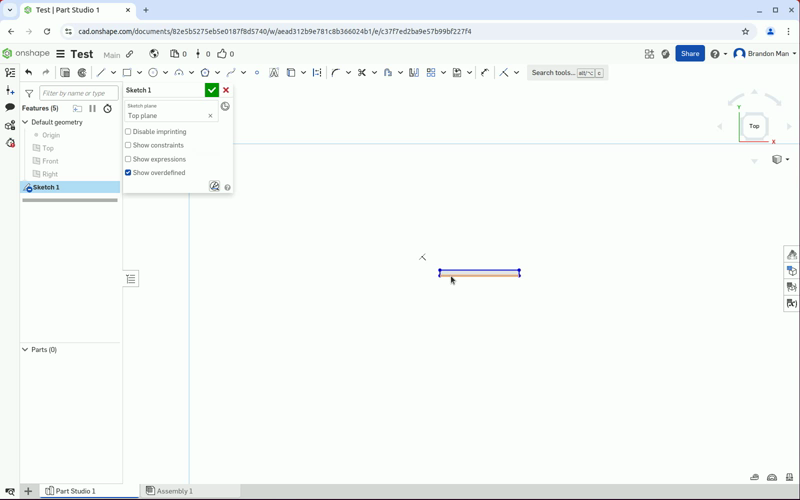
click(451, 275)
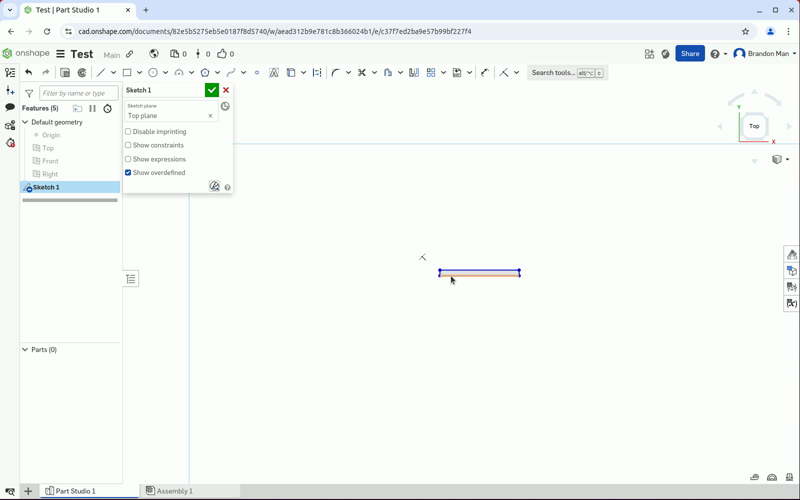
scroll(-6)
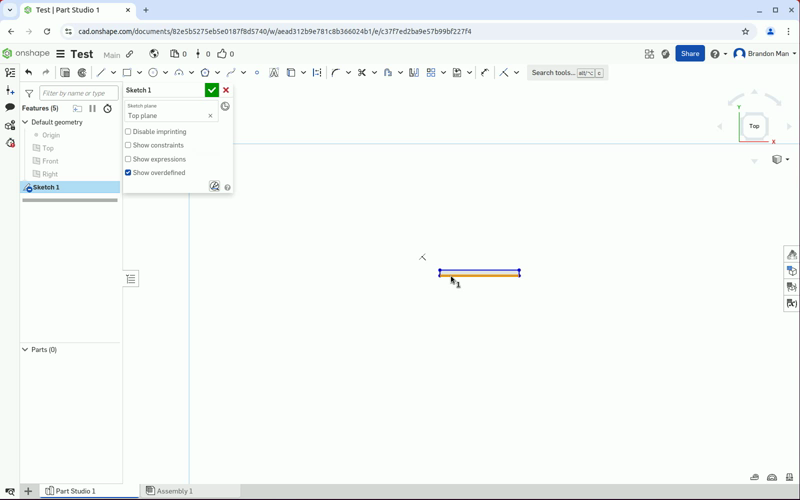
scroll(-6)
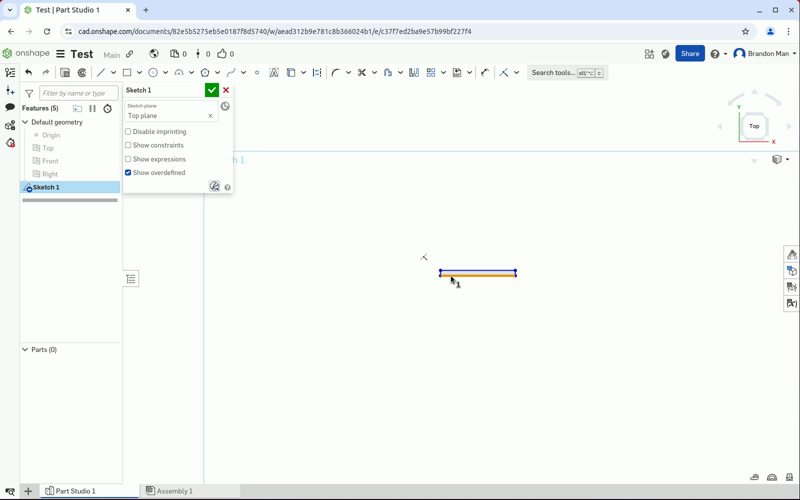
scroll(-6)
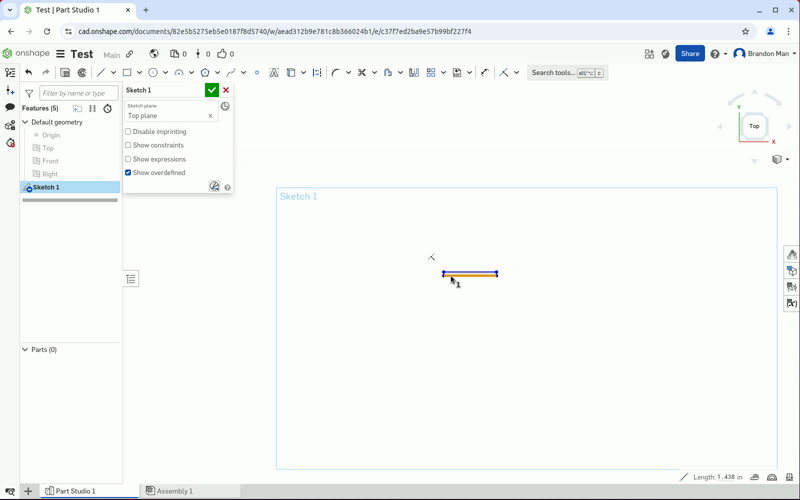
scroll(-6)
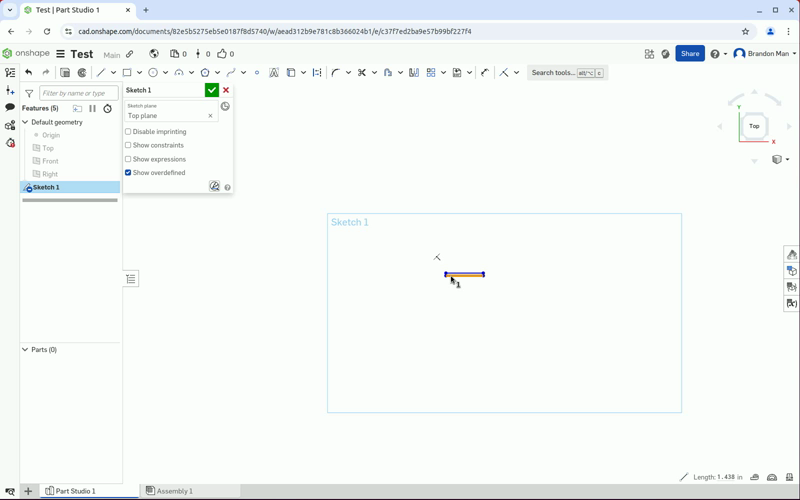
scroll(-6)
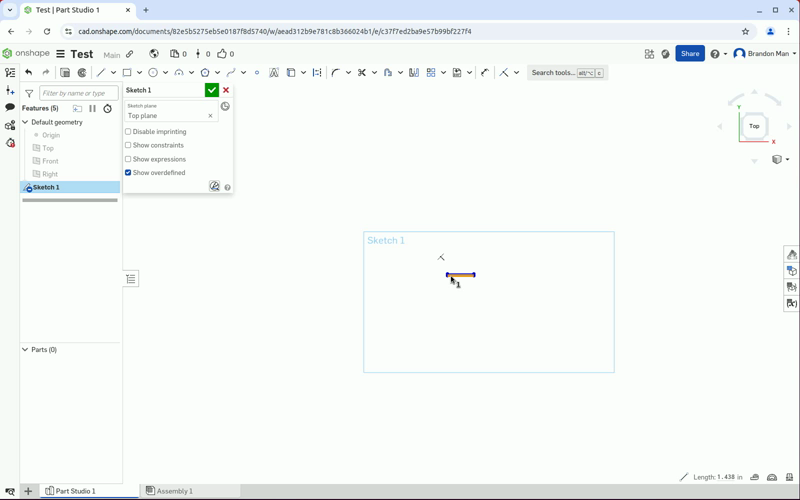
scroll(-6)
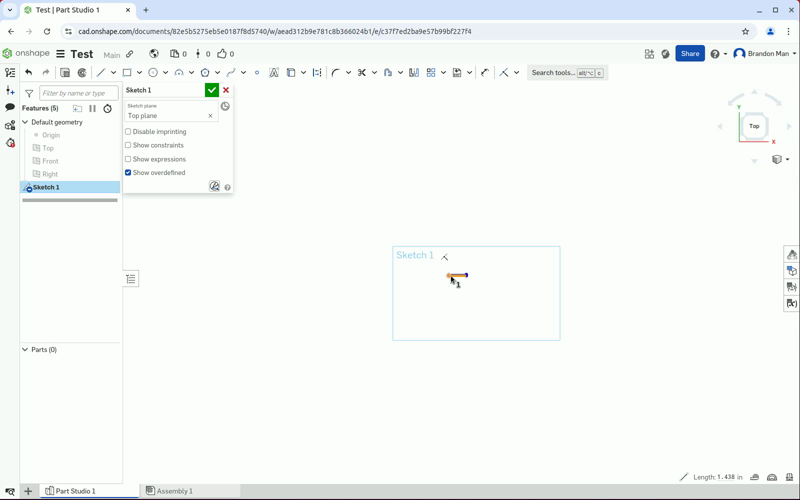
scroll(-6)
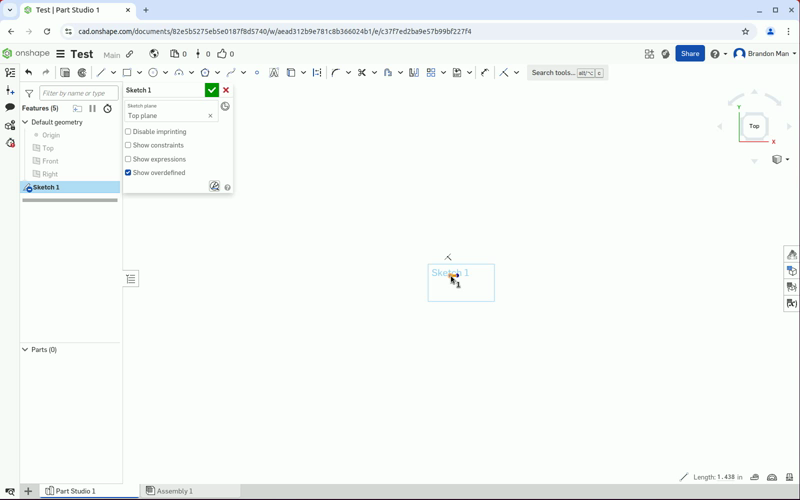
mouse_move(73, 352)
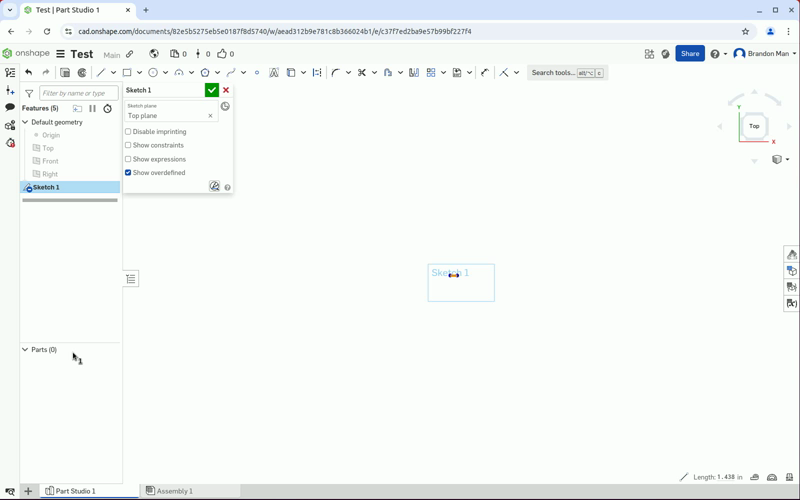
key(shift+y)
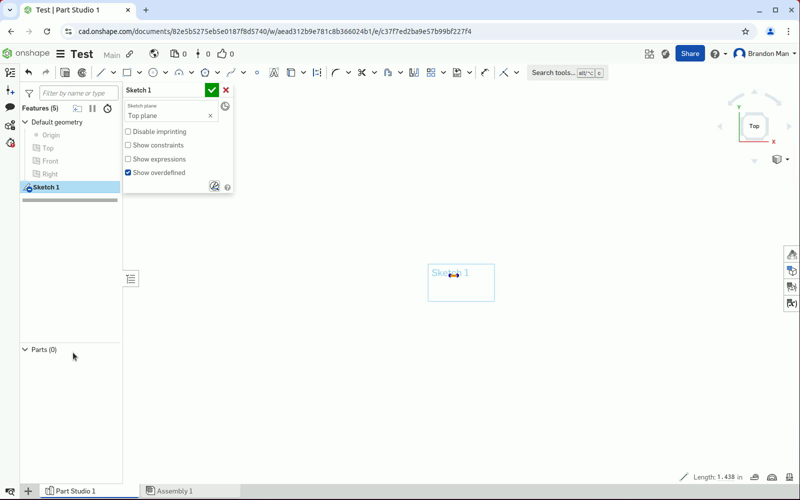
key(shift+e)
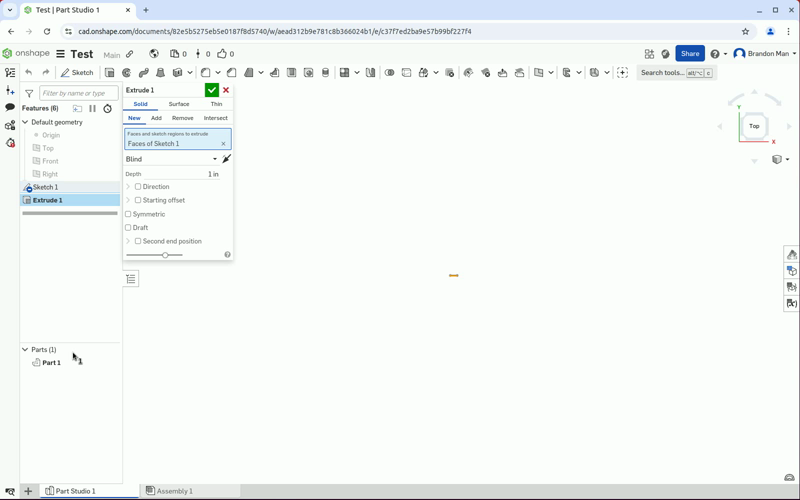
mouse_move(143, 106)
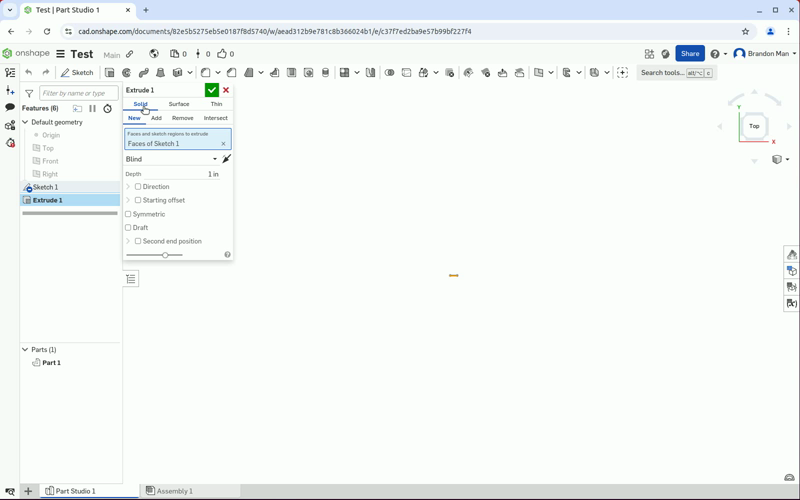
click(143, 106)
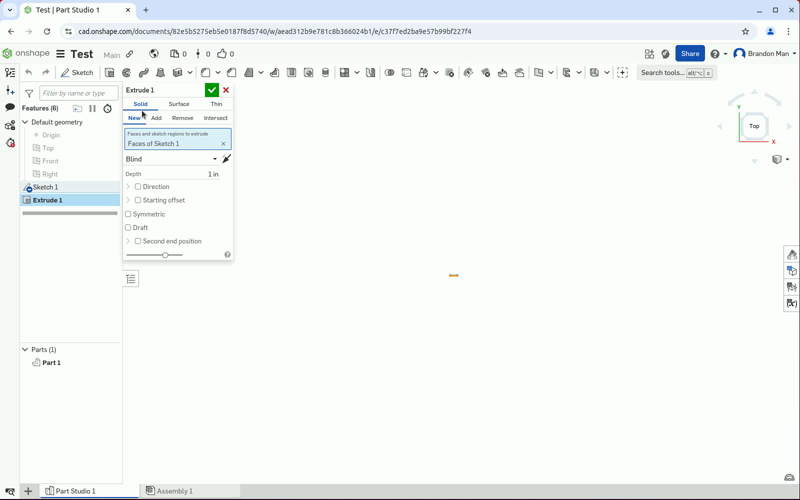
mouse_move(137, 120)
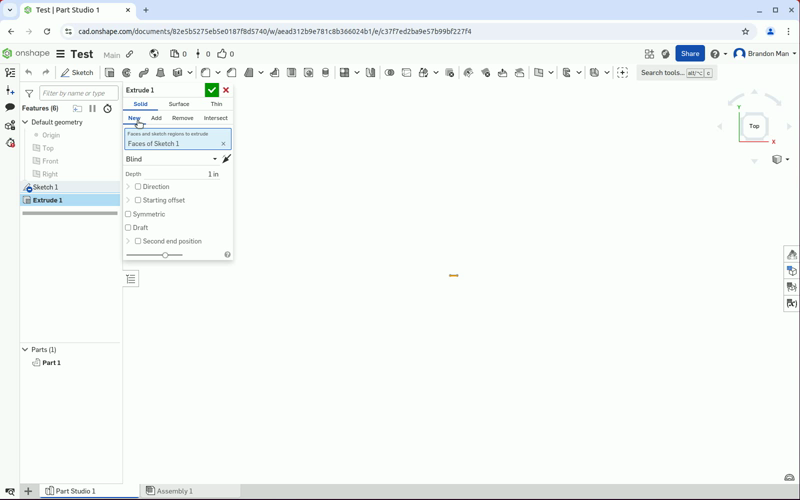
click(137, 120)
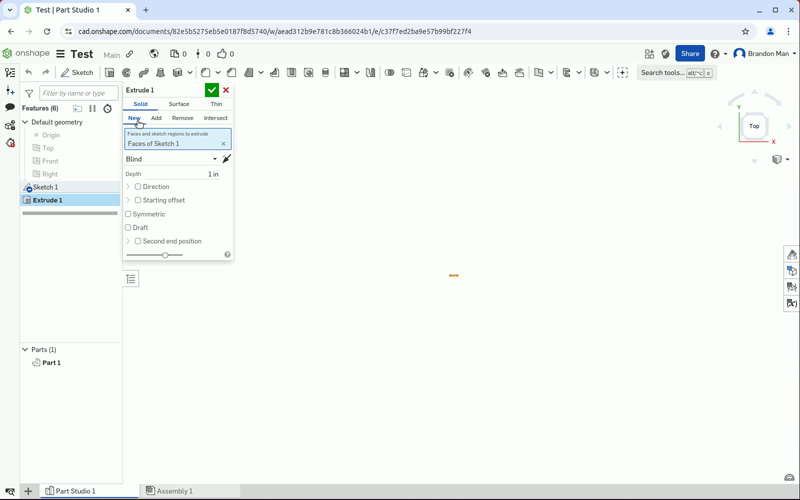
key(tab, 4)
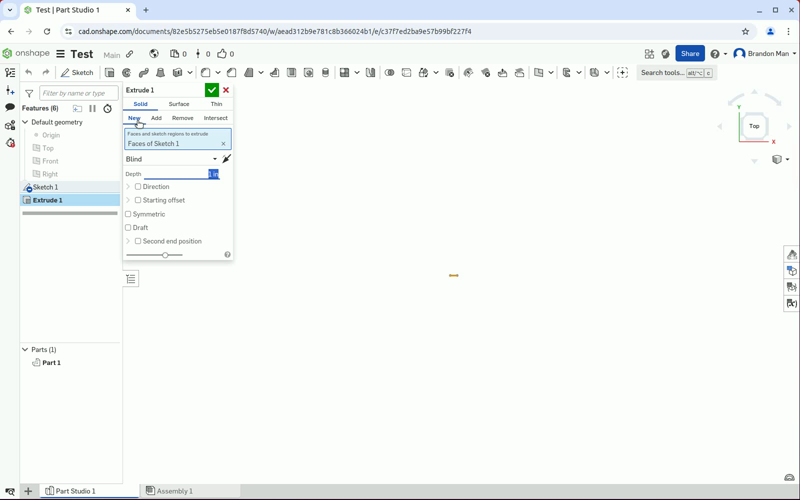
text(9.147)
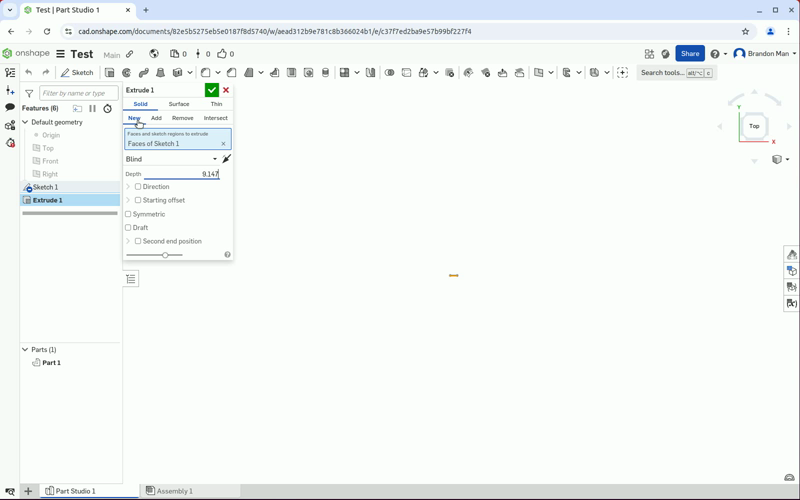
key(enter)
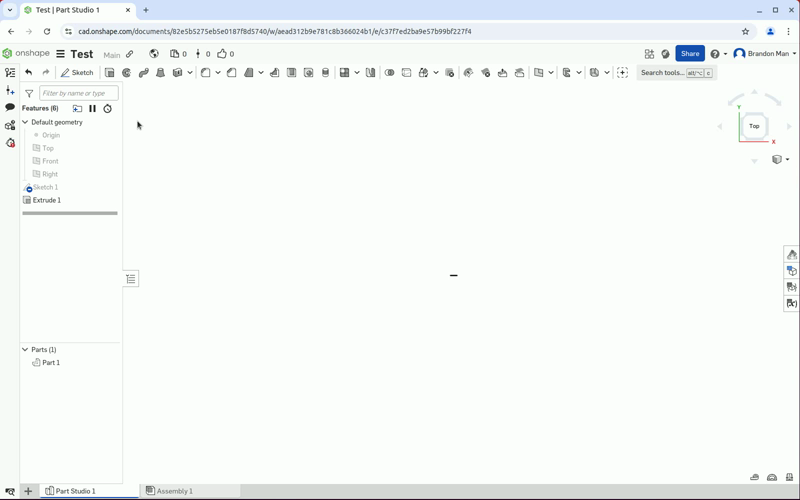
key(shift+h)
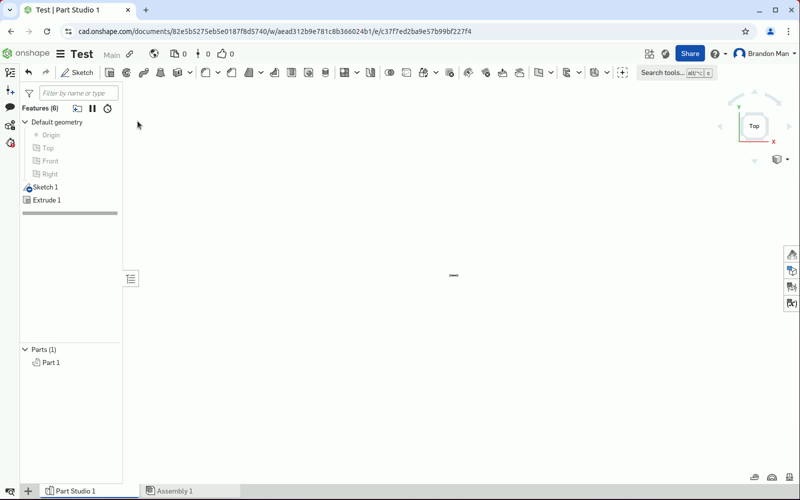
key(shift+h)
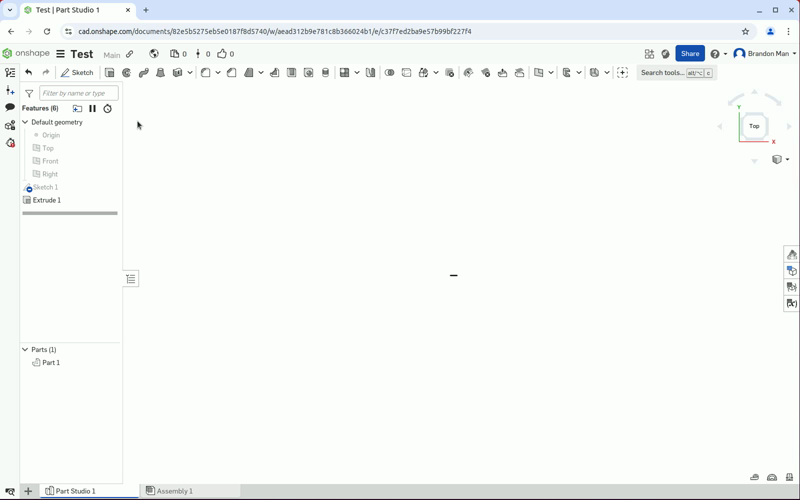
mouse_move(73, 189)
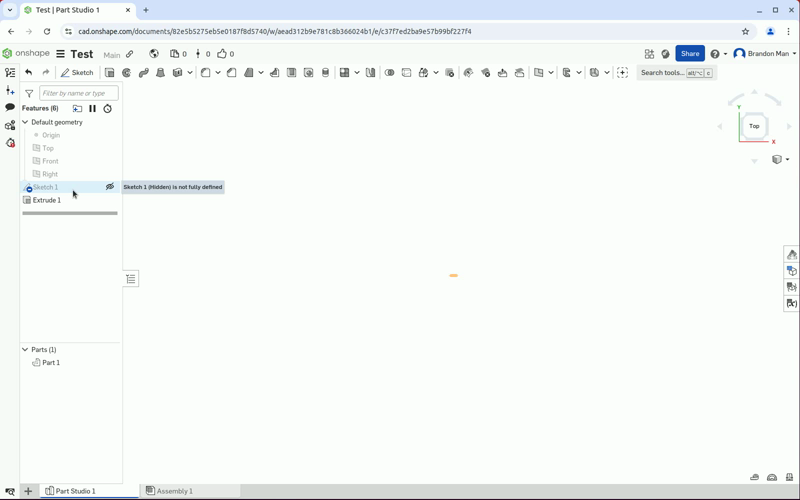
click(73, 189)
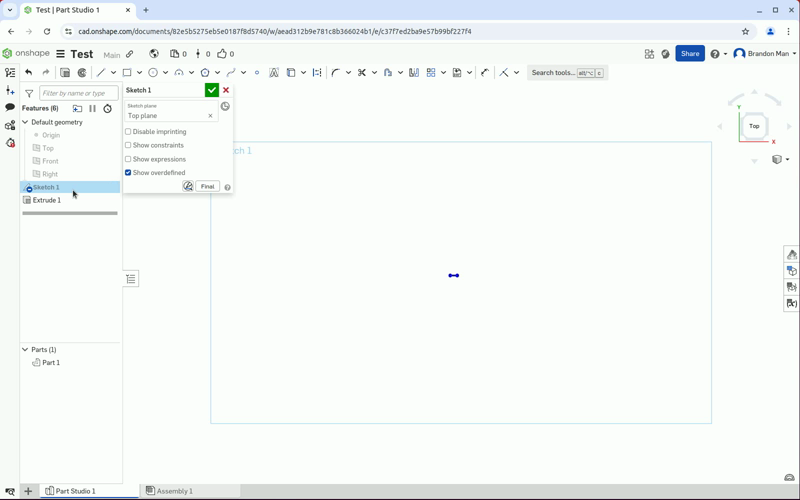
mouse_move(229, 92)
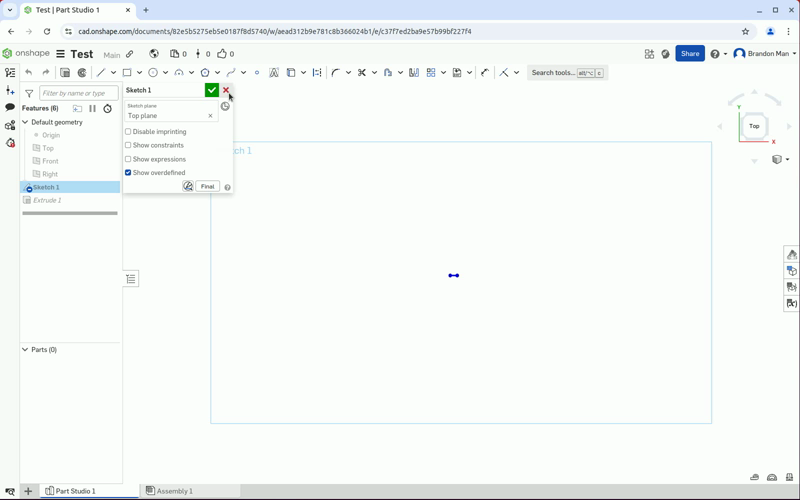
click(229, 92)
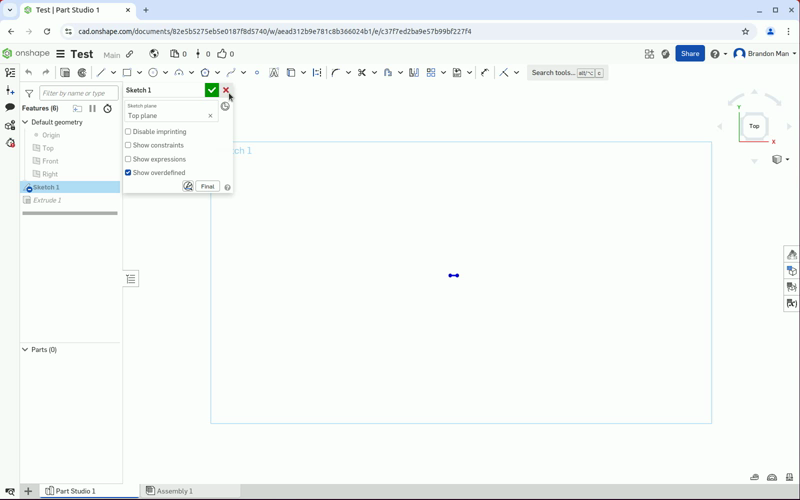
key(shift+s)
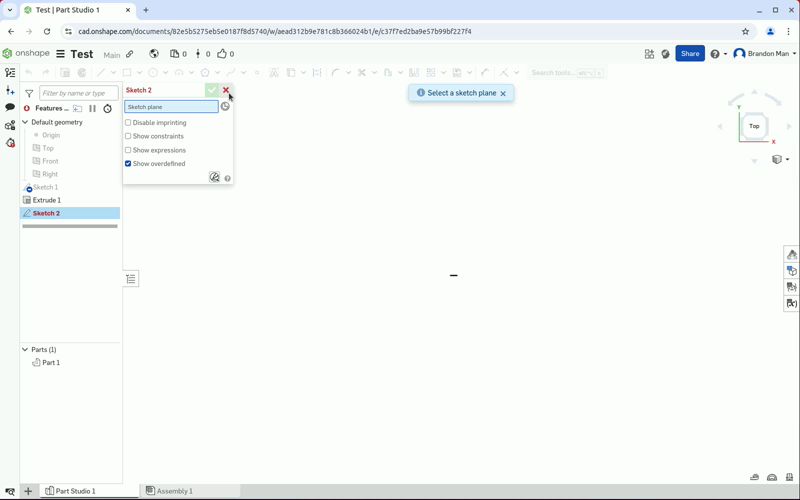
mouse_move(73, 150)
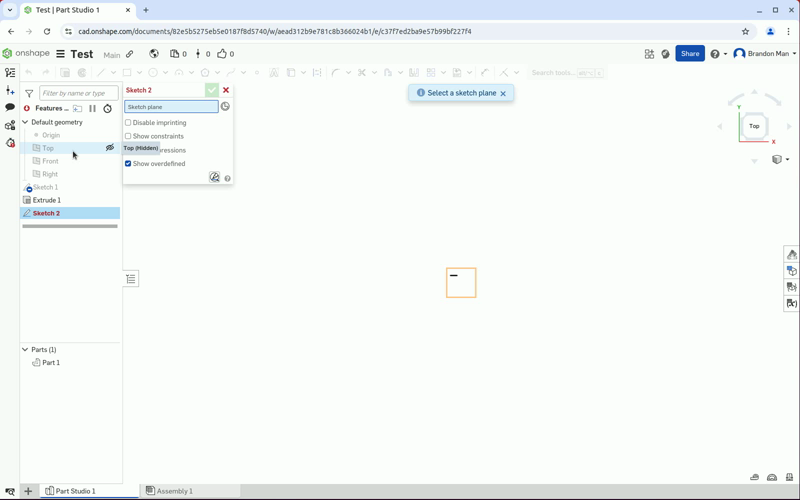
click(73, 150)
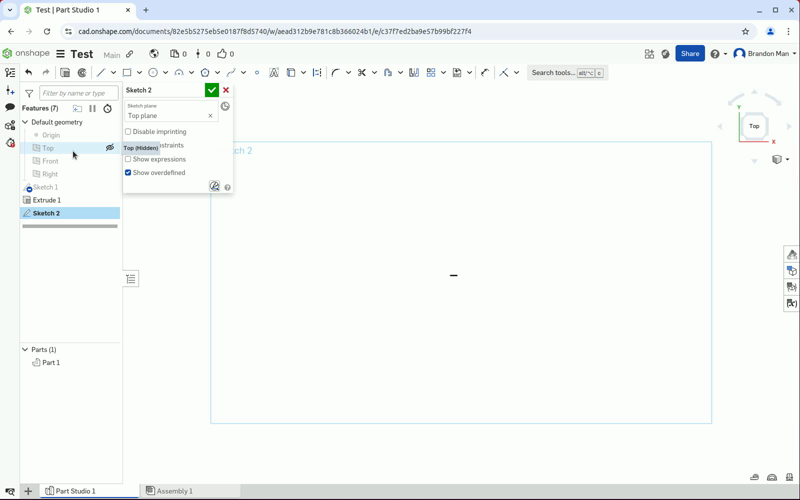
mouse_move(73, 352)
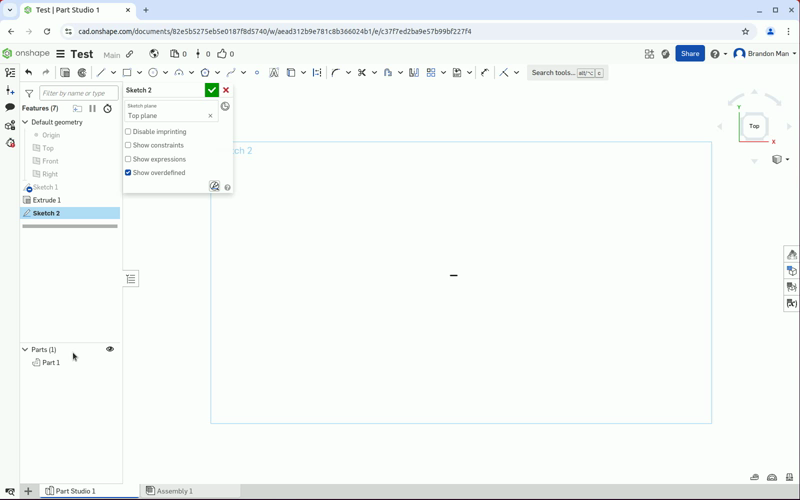
key(y)
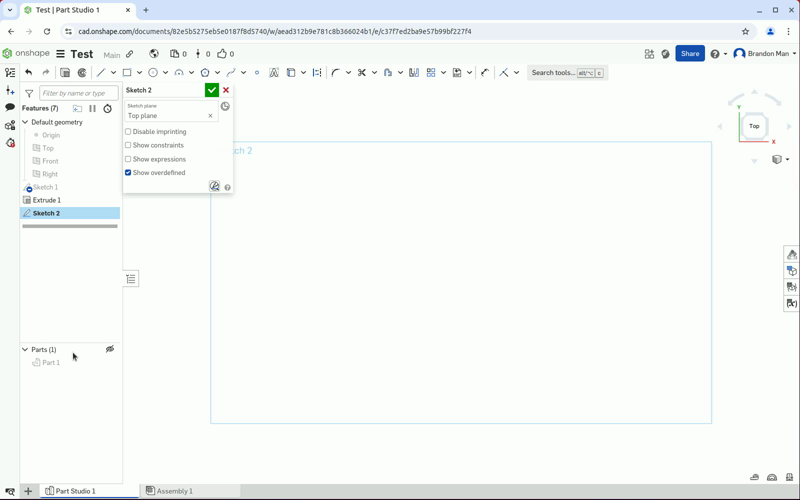
key(l)
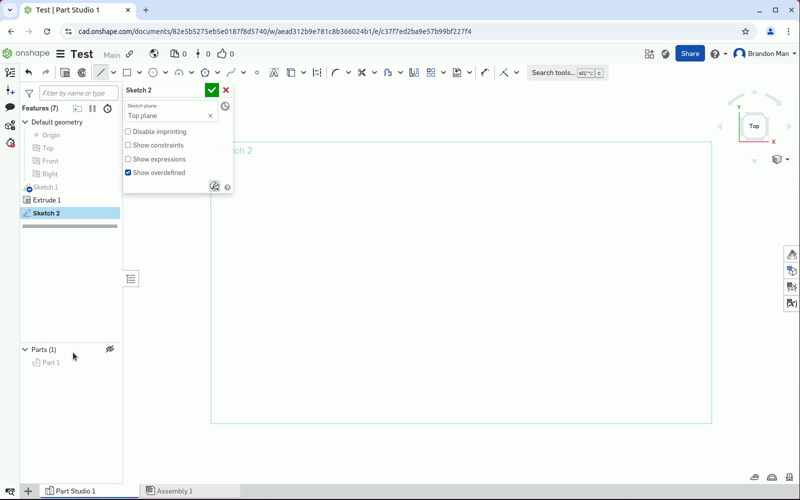
key_down(shift)
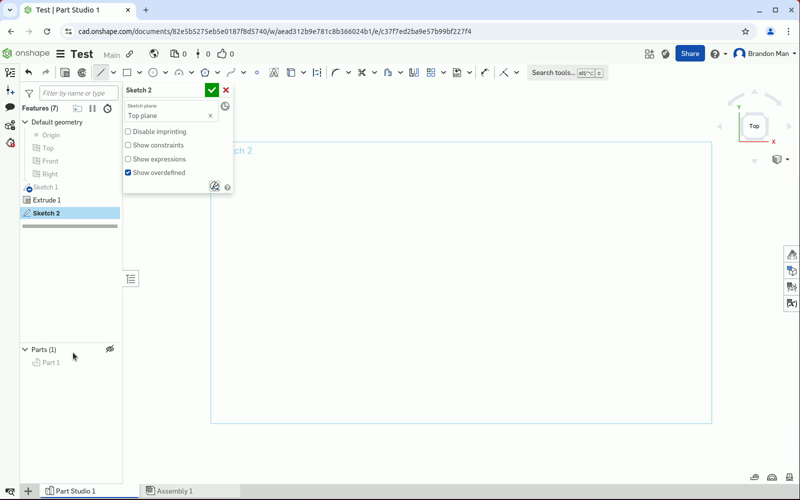
mouse_move(451, 276)
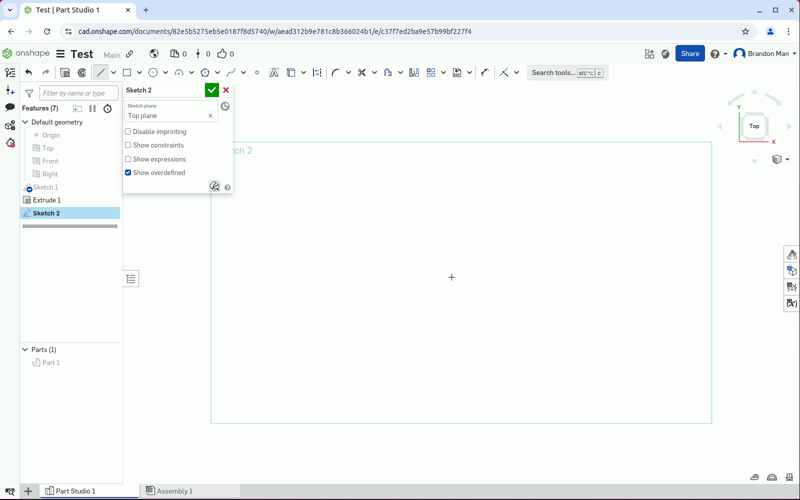
click(451, 276)
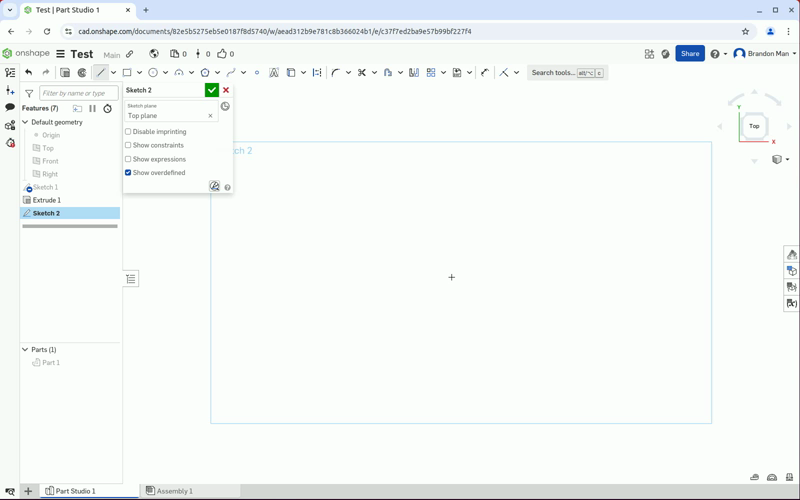
key_up(shift)
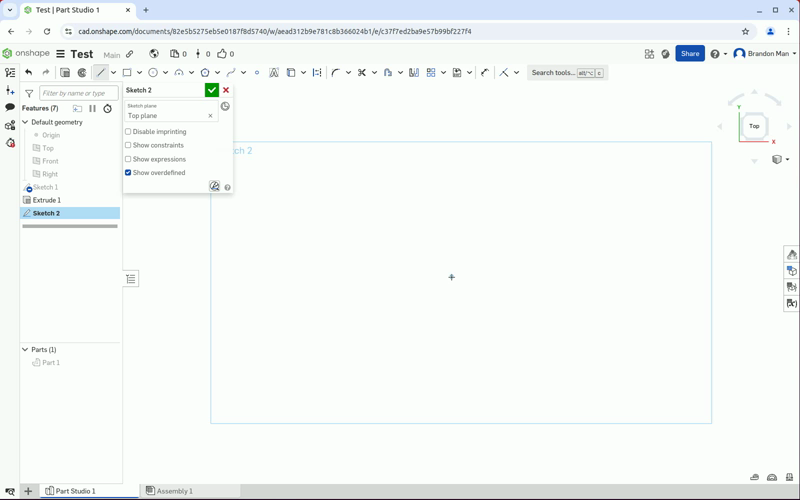
key_down(shift)
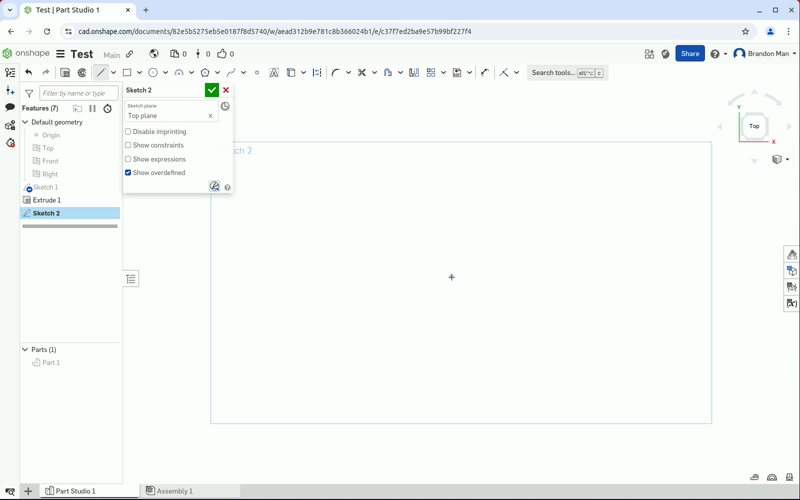
mouse_move(481, 276)
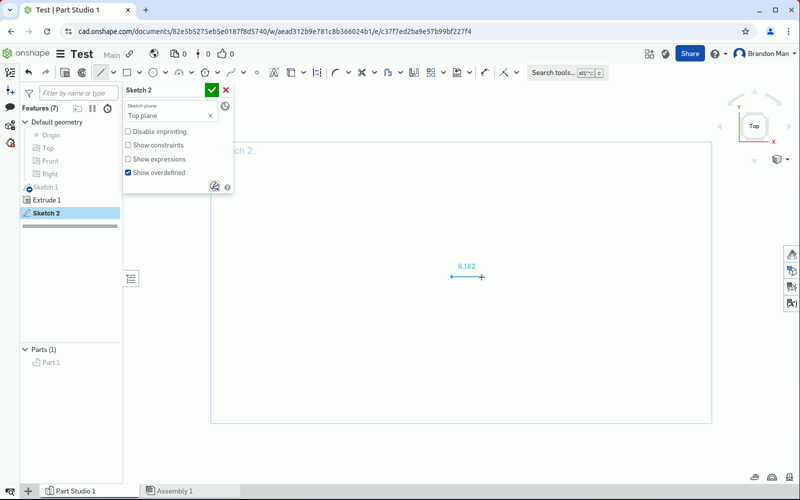
mouse_move(459, 276)
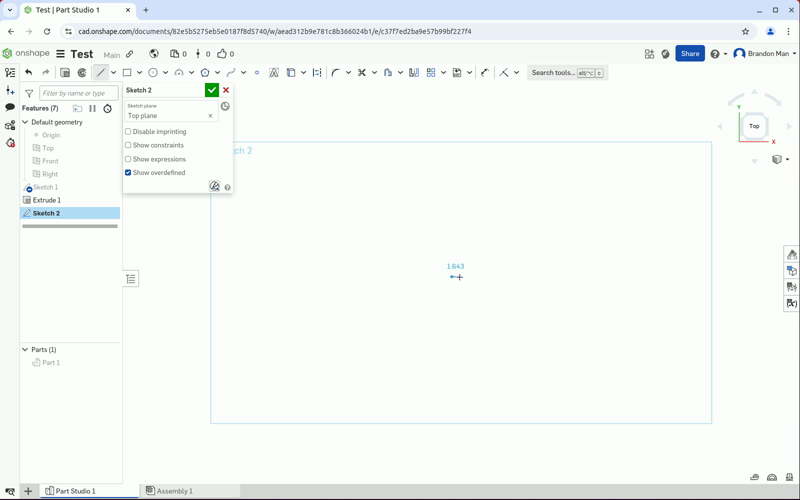
click(459, 276)
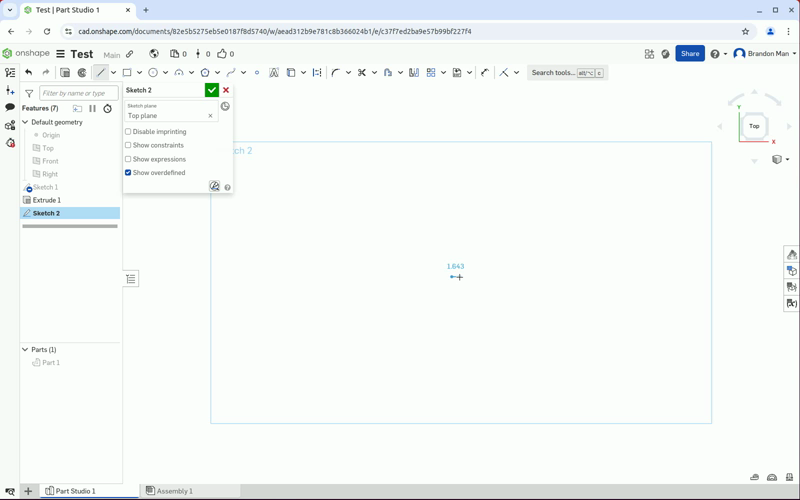
key_up(shift)
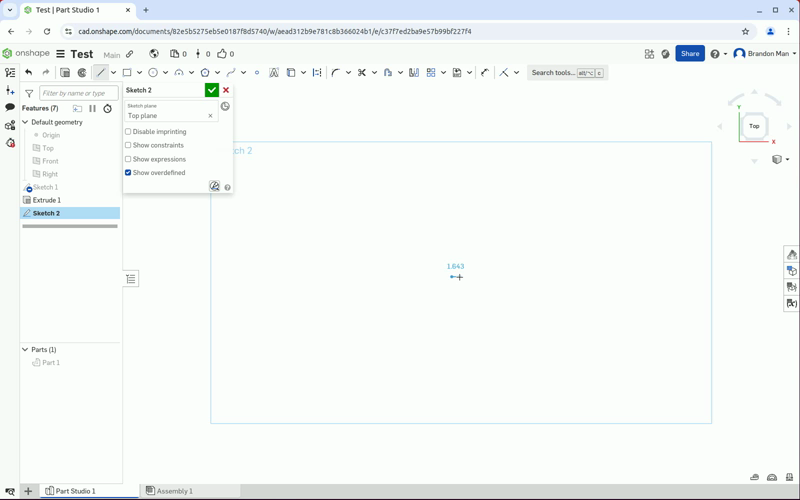
key_down(shift)
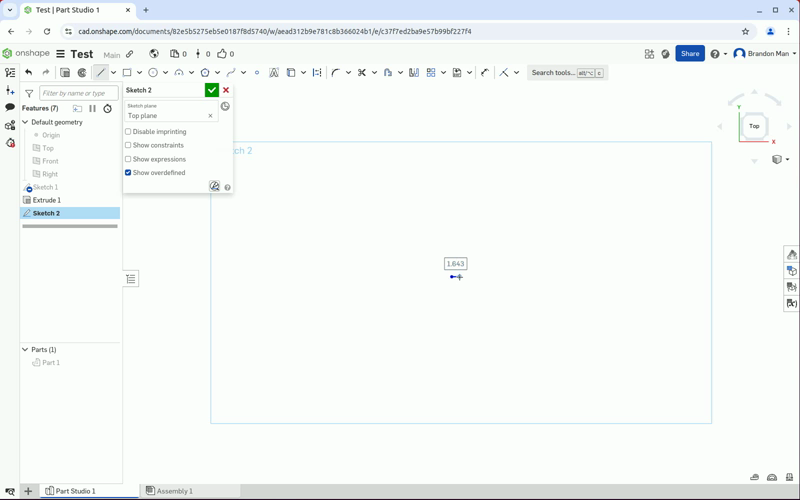
mouse_move(489, 276)
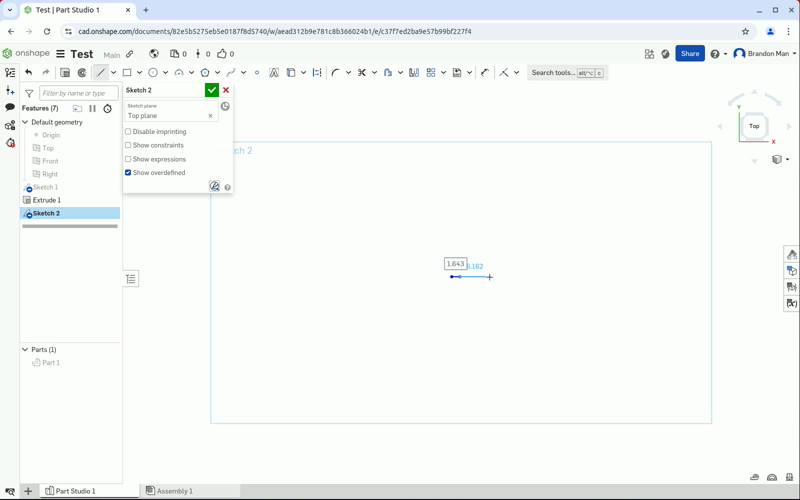
mouse_move(459, 275)
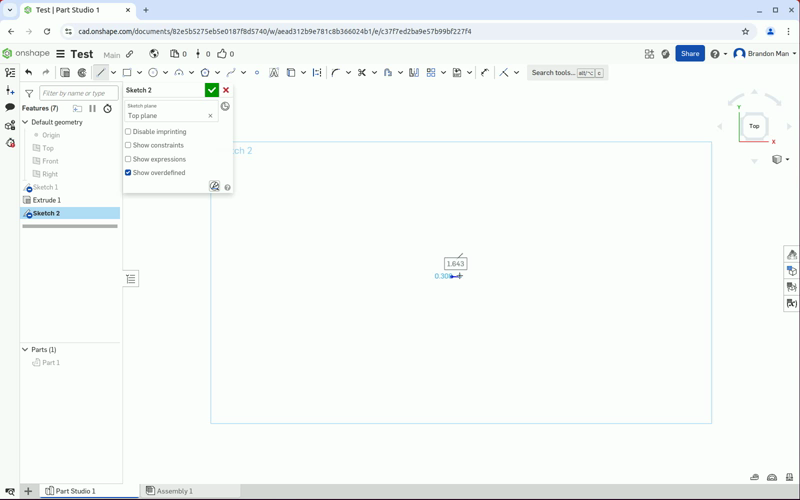
scroll(6)
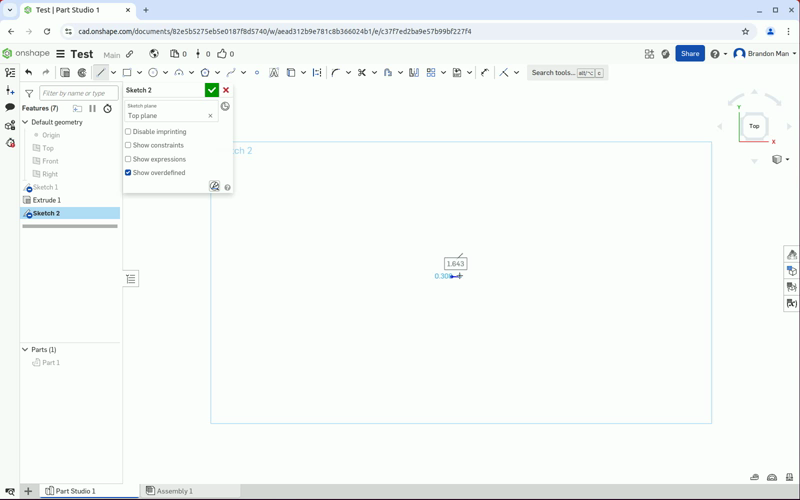
scroll(6)
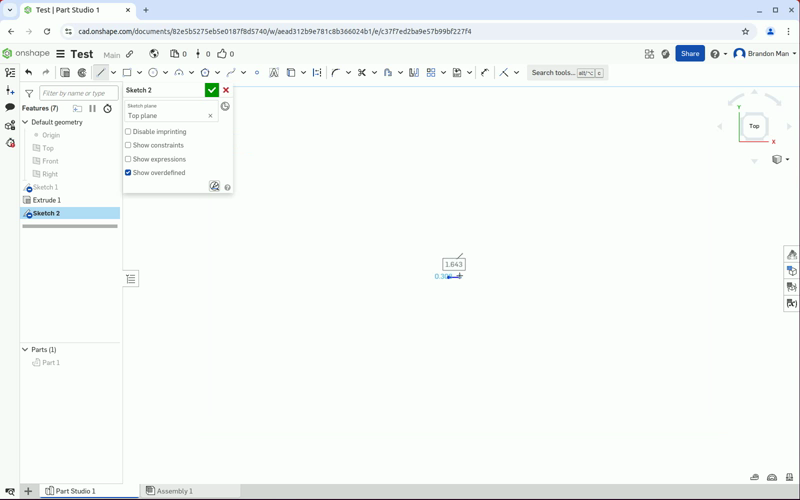
scroll(6)
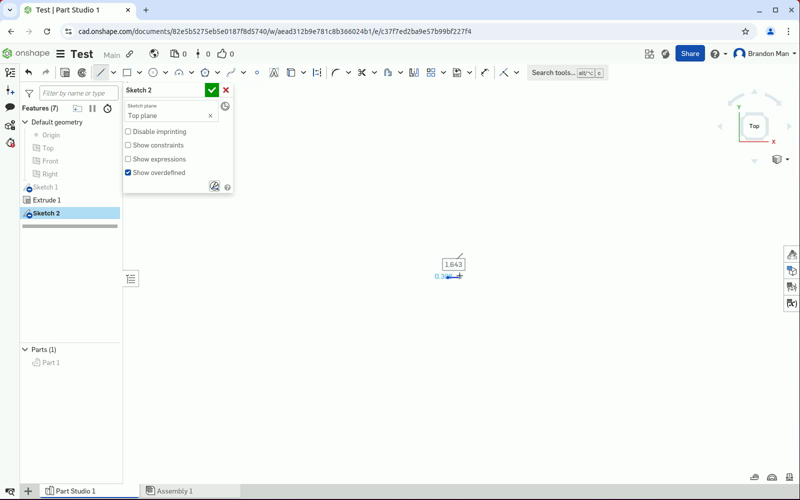
scroll(6)
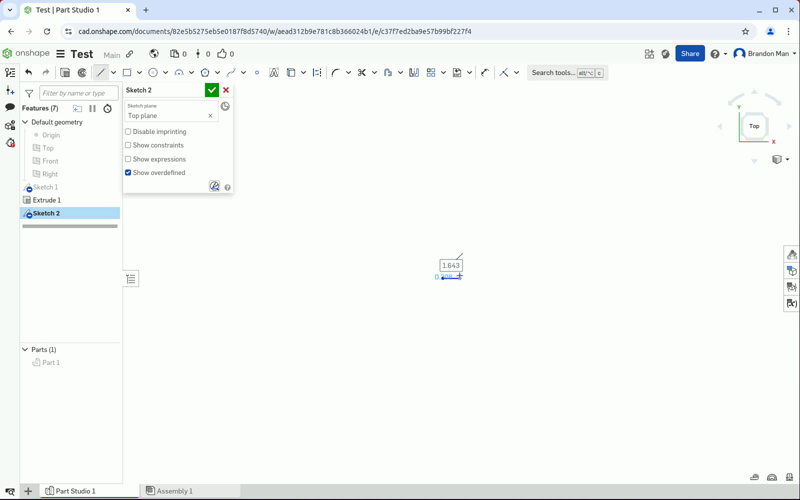
scroll(6)
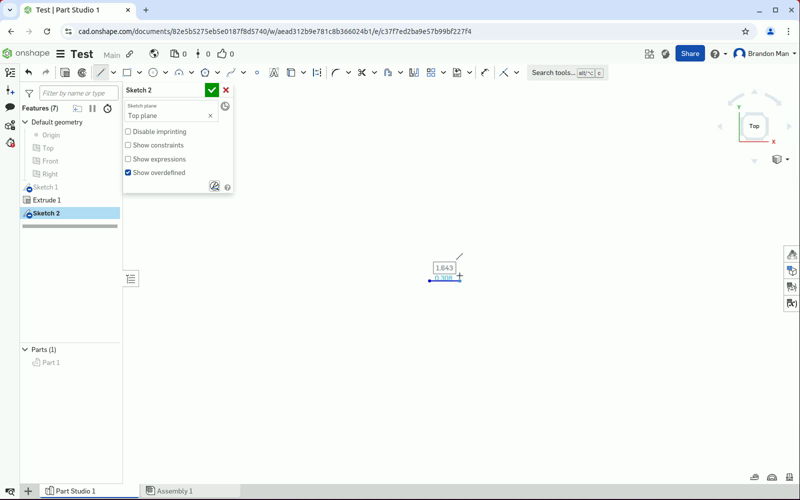
scroll(6)
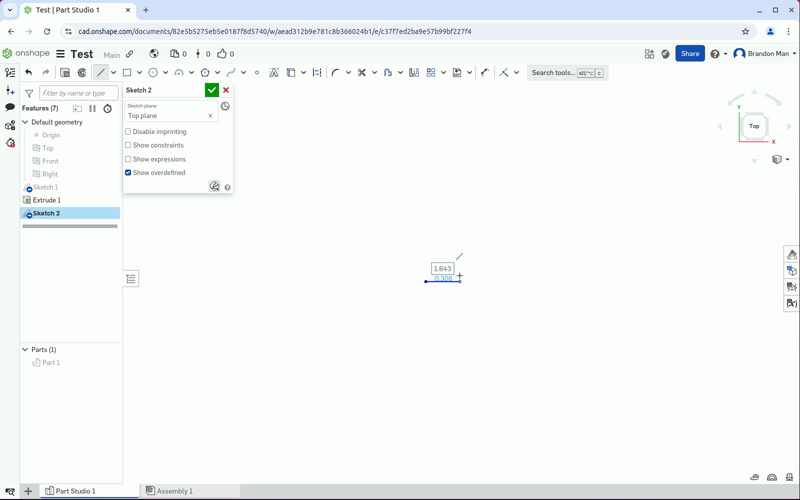
scroll(6)
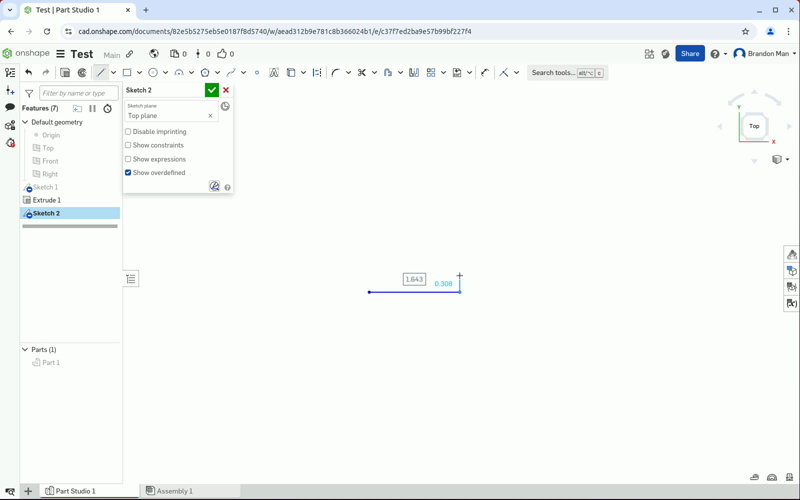
click(459, 275)
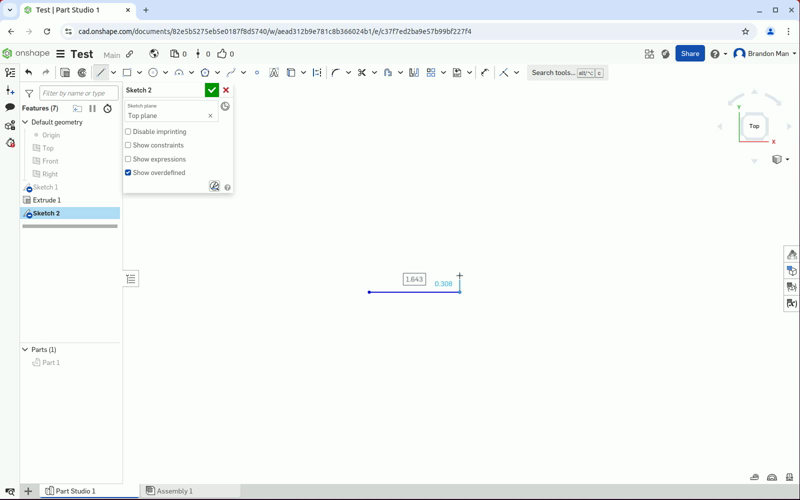
scroll(-6)
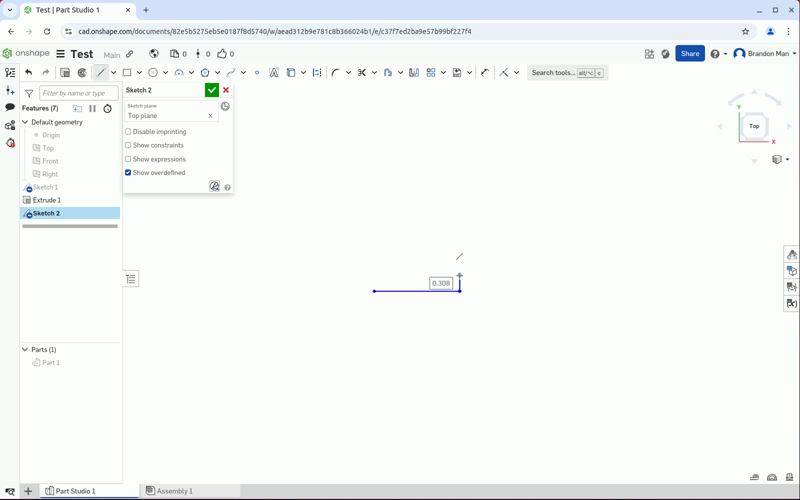
scroll(-6)
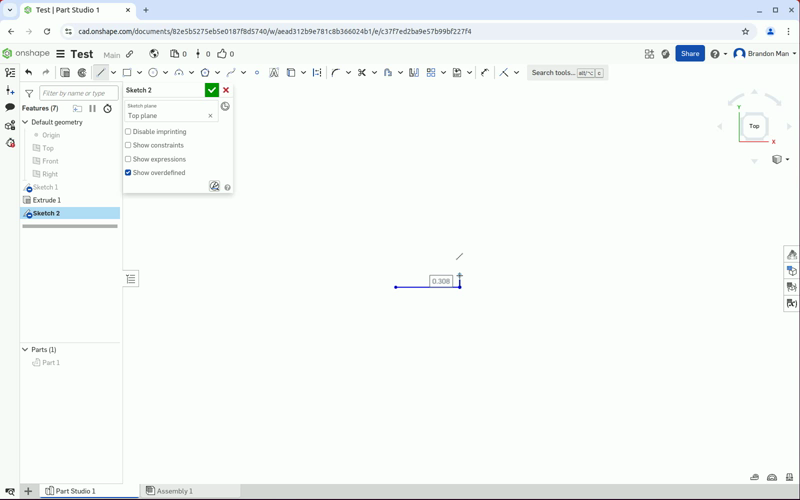
scroll(-6)
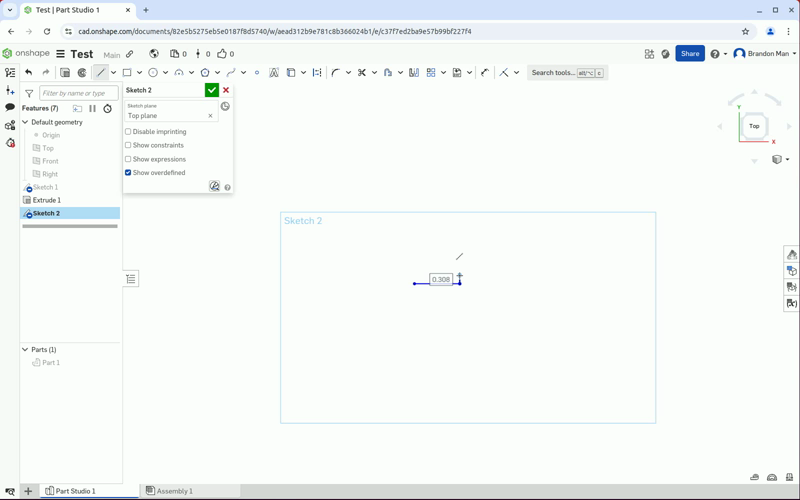
scroll(-6)
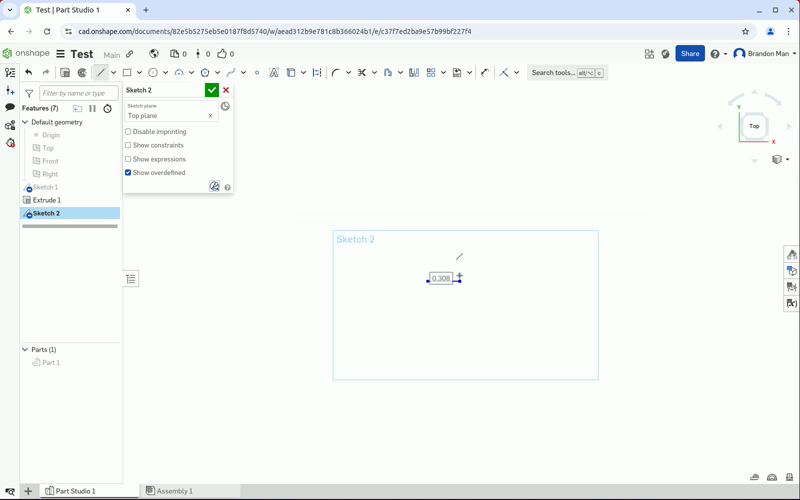
scroll(-6)
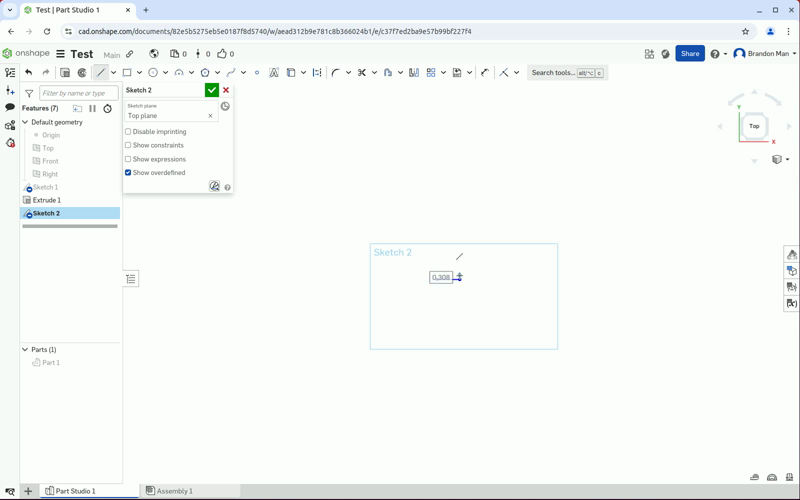
scroll(-6)
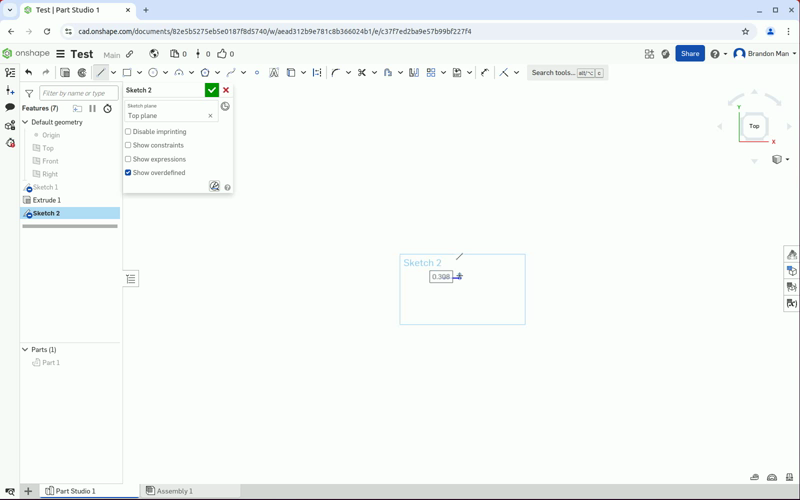
scroll(-6)
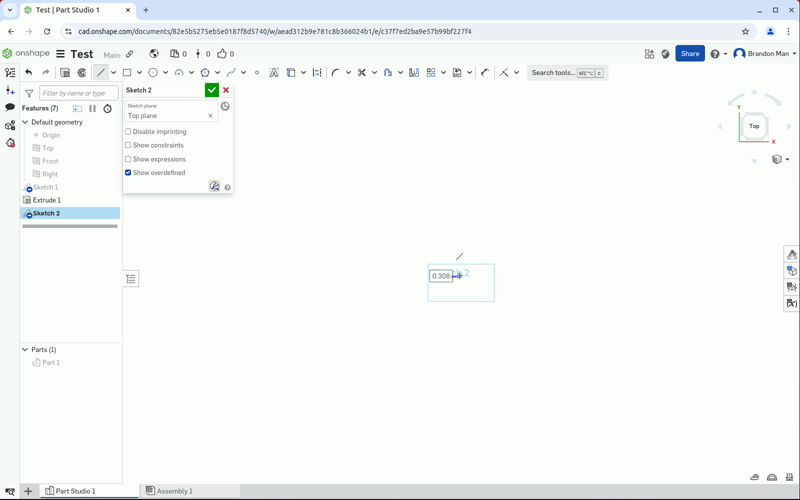
key_up(shift)
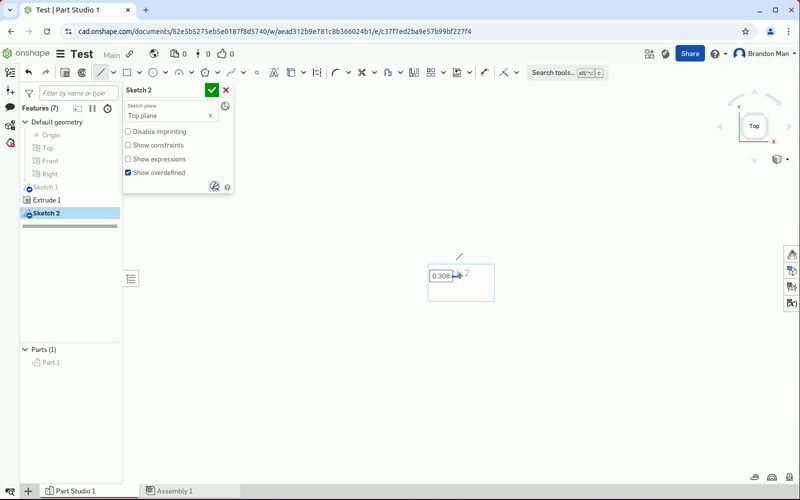
key_down(shift)
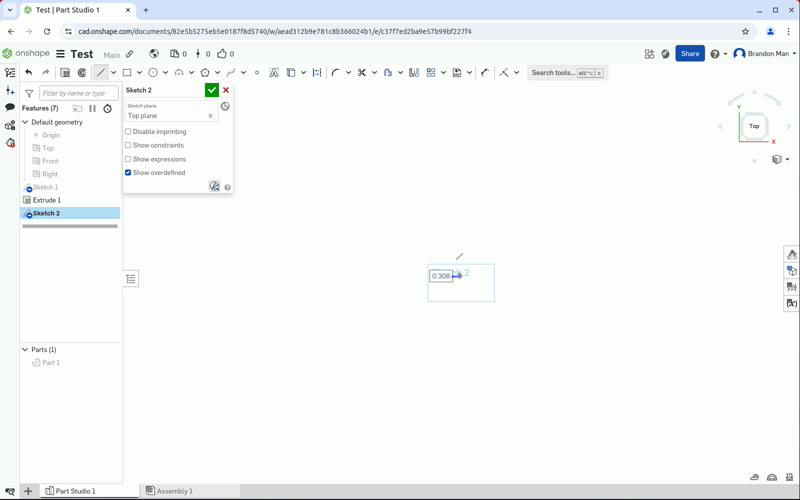
mouse_move(489, 275)
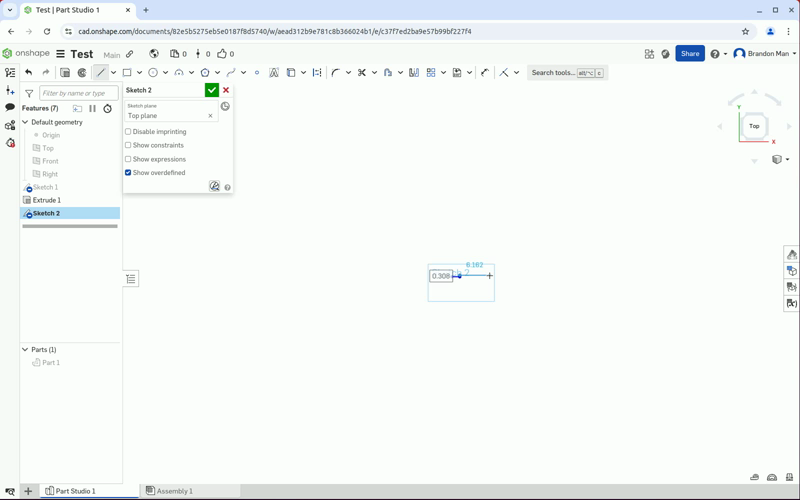
mouse_move(451, 275)
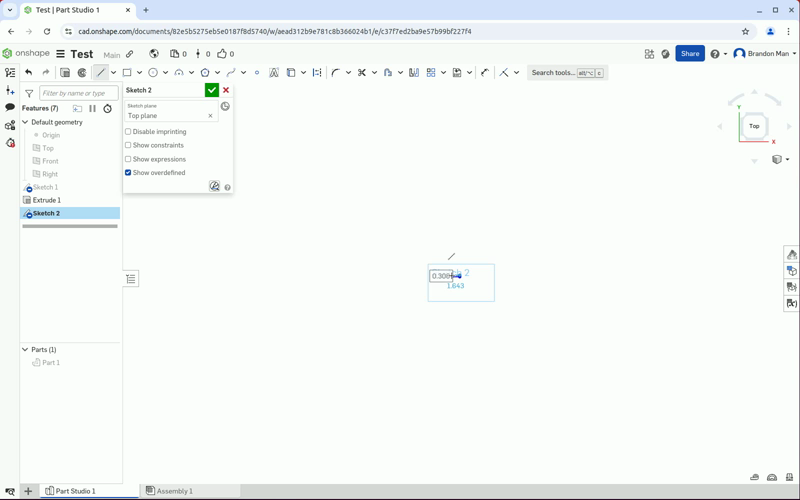
scroll(6)
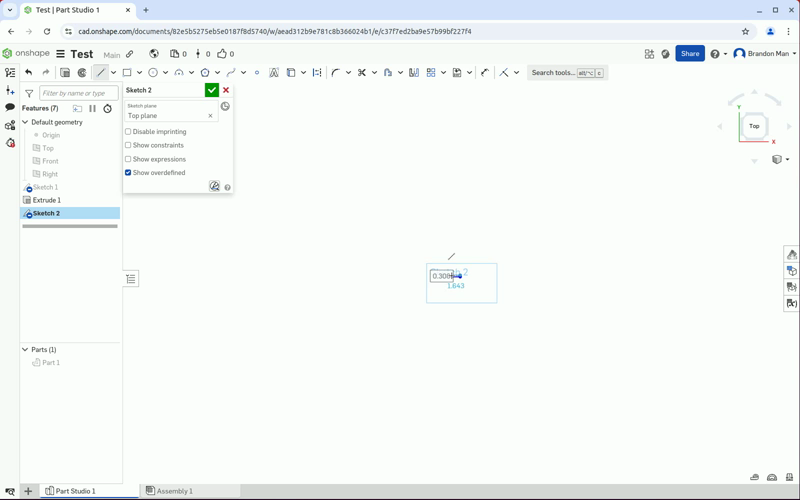
scroll(6)
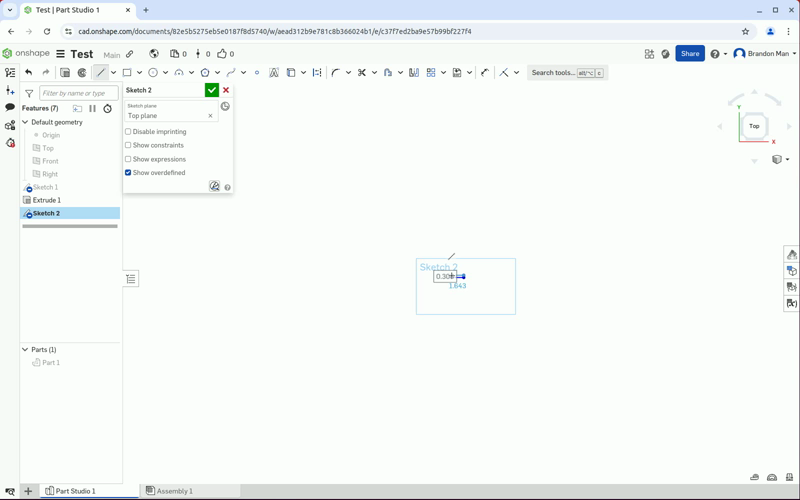
scroll(6)
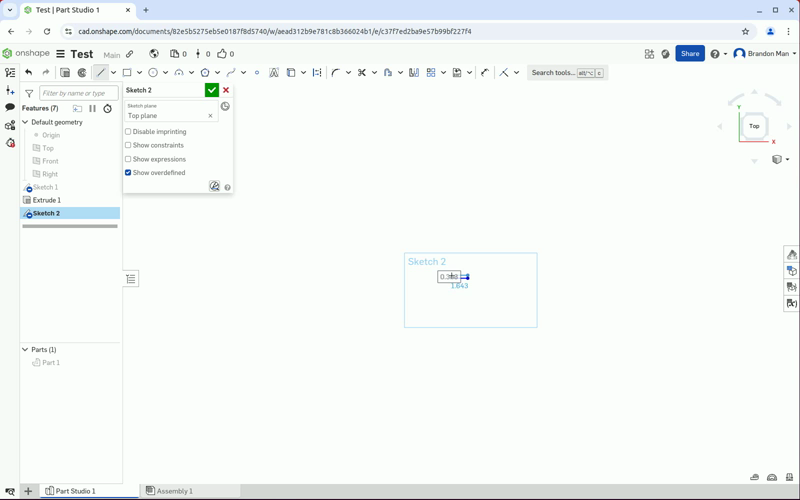
scroll(6)
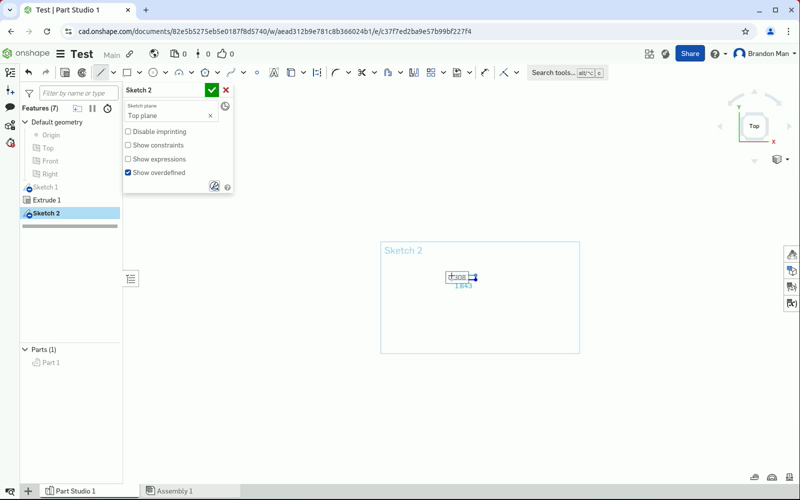
scroll(6)
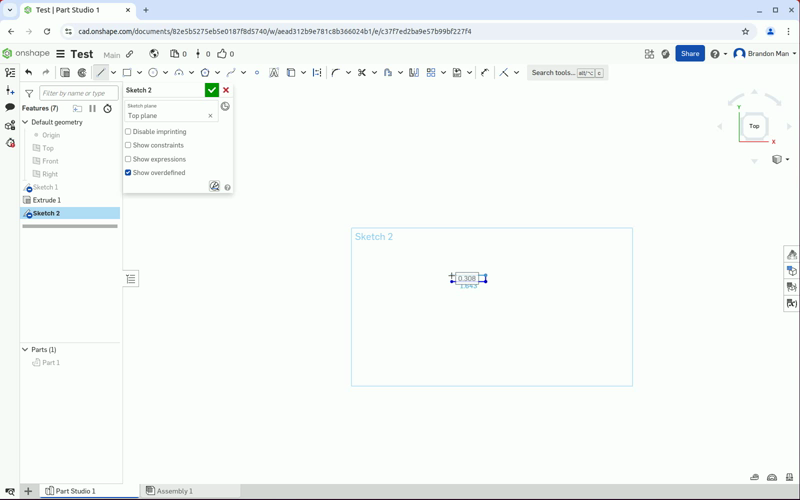
scroll(6)
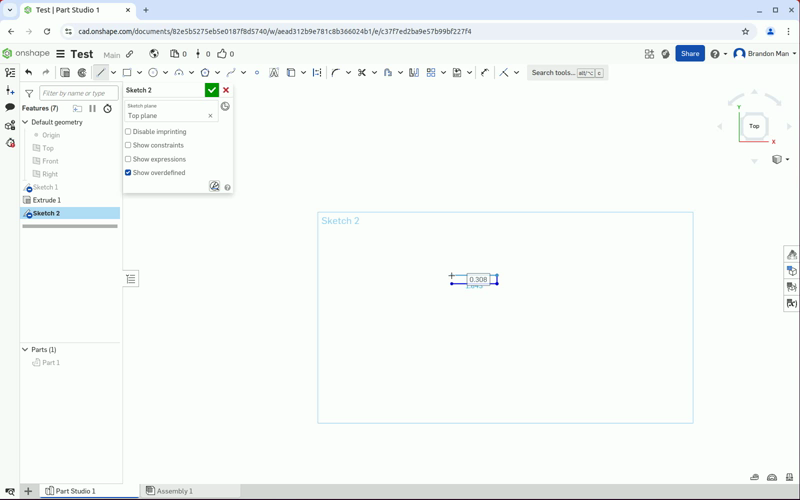
scroll(6)
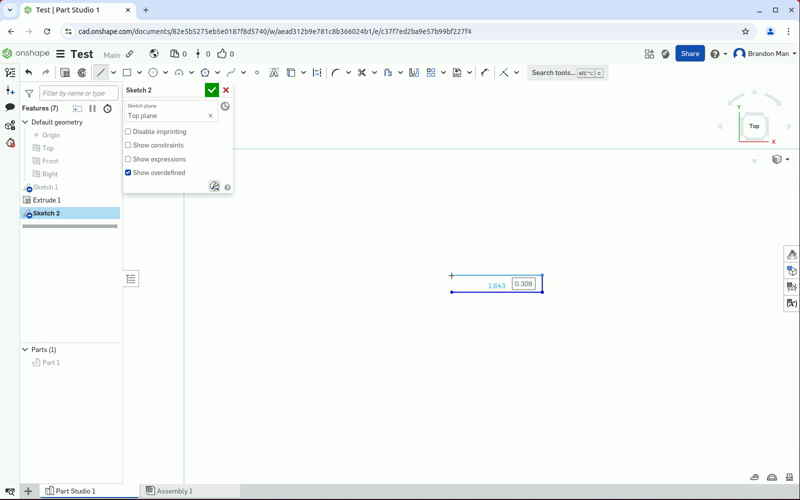
click(451, 275)
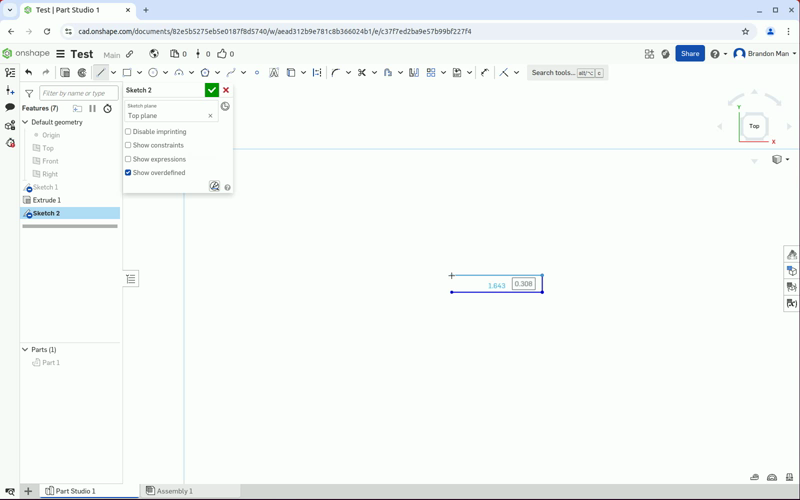
scroll(-6)
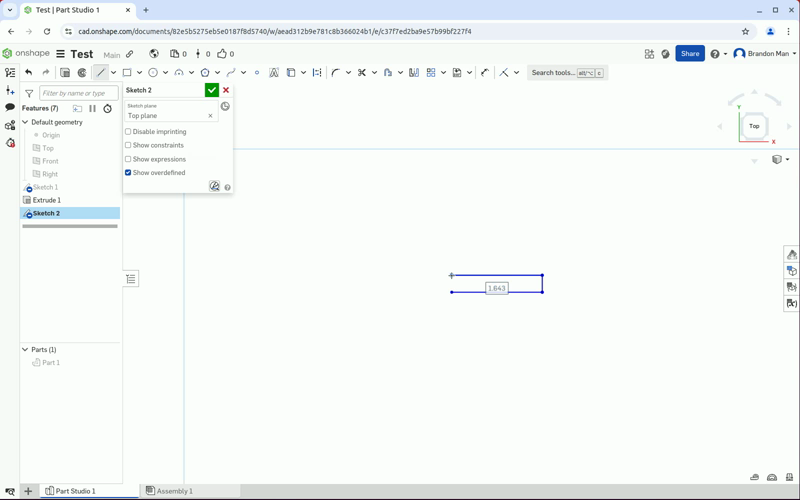
scroll(-6)
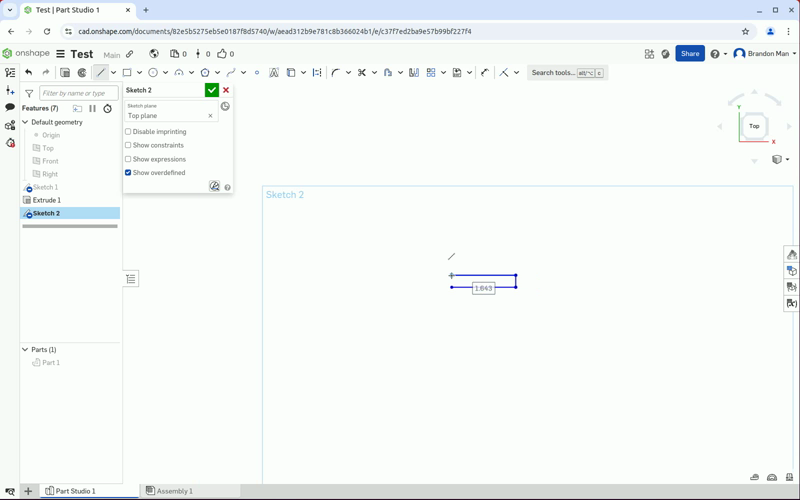
scroll(-6)
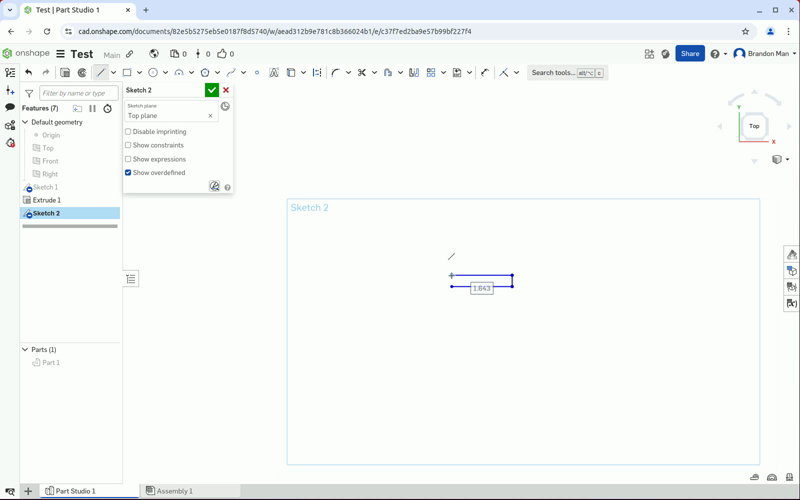
scroll(-6)
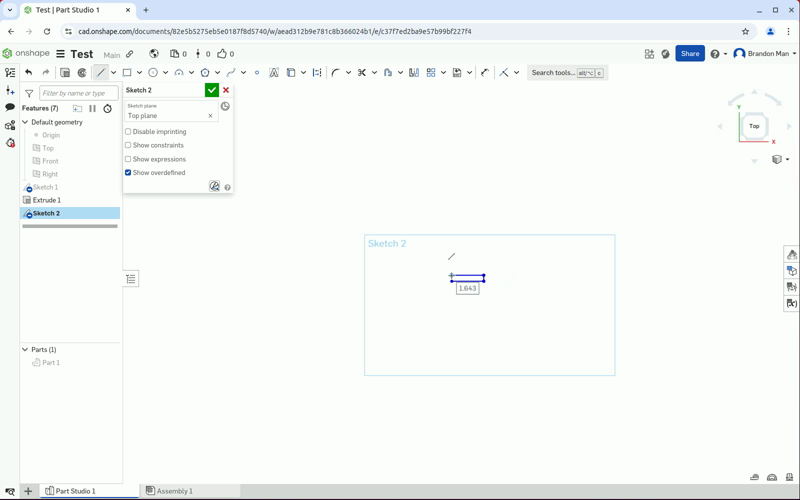
scroll(-6)
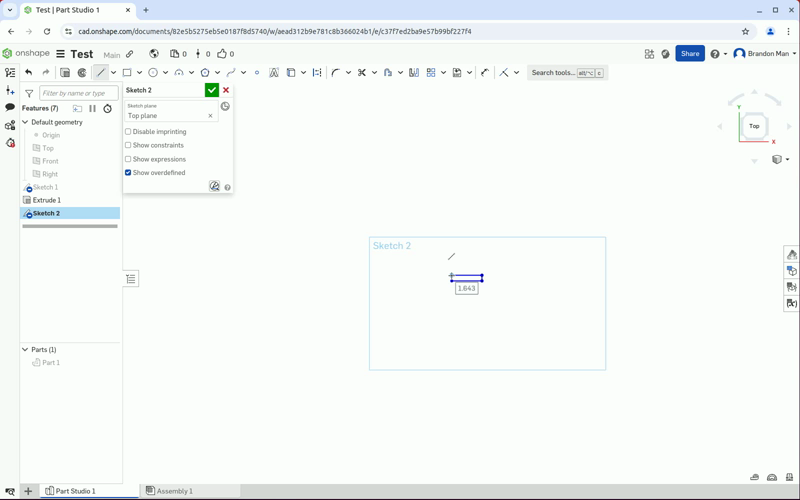
scroll(-6)
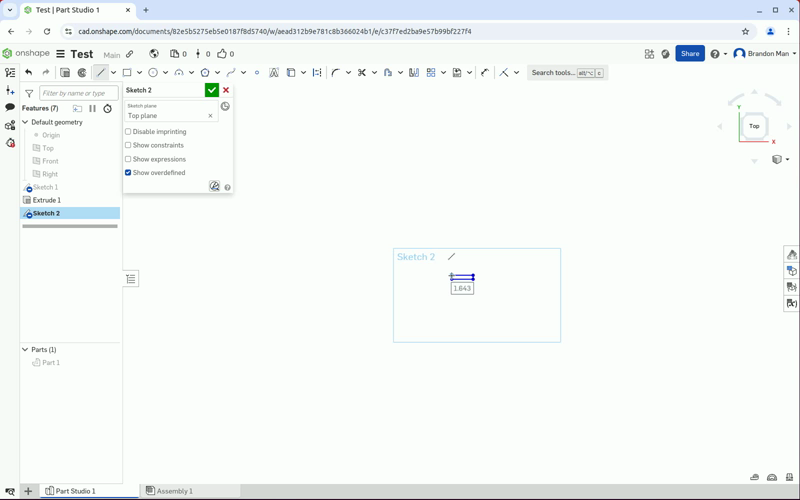
scroll(-6)
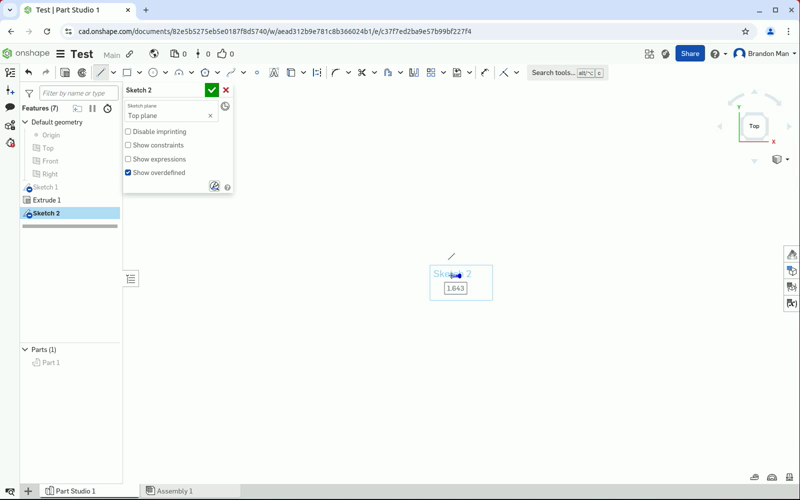
key_up(shift)
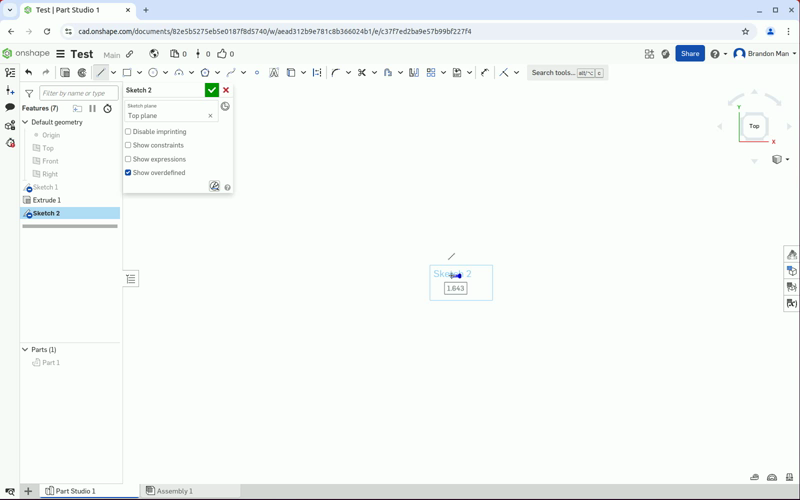
mouse_move(481, 275)
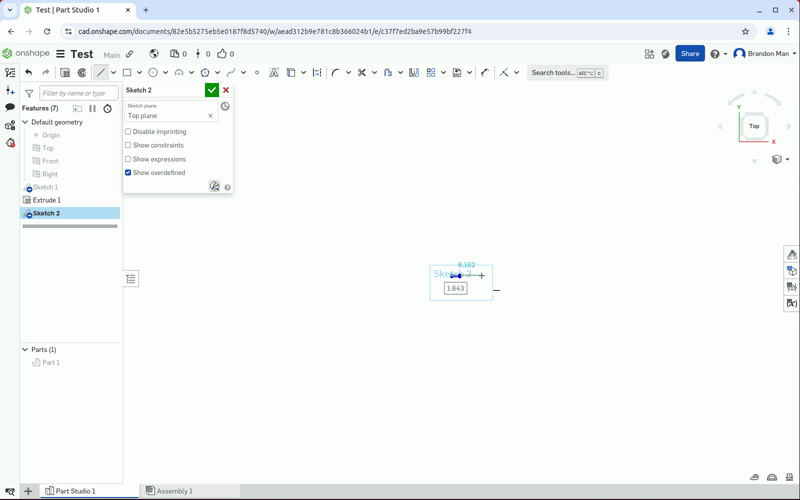
key_down(shift)
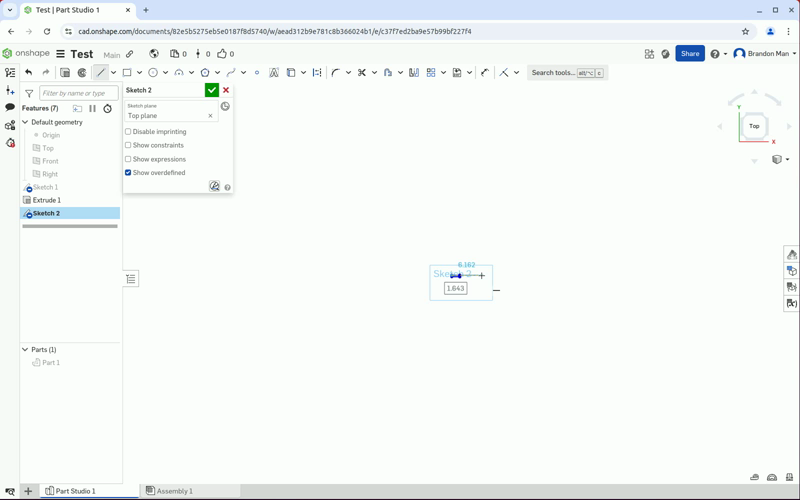
mouse_move(451, 276)
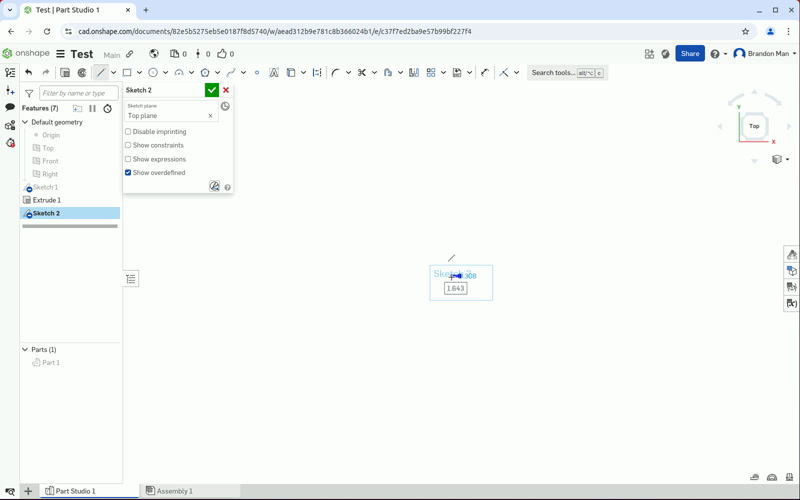
scroll(6)
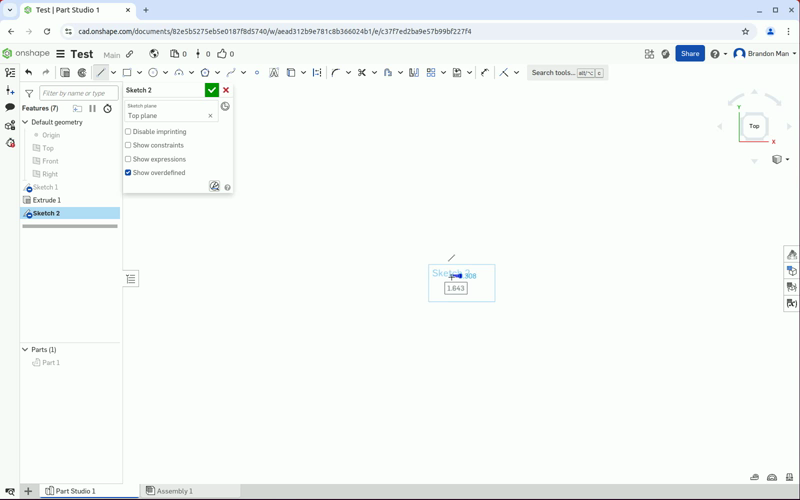
scroll(6)
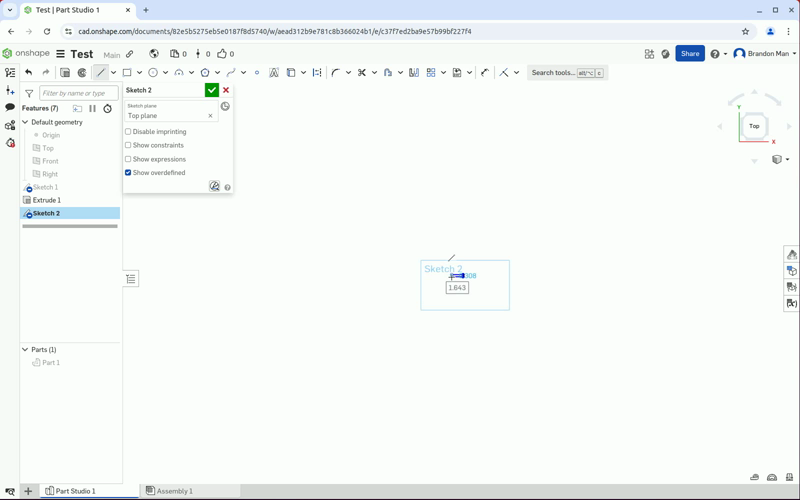
scroll(6)
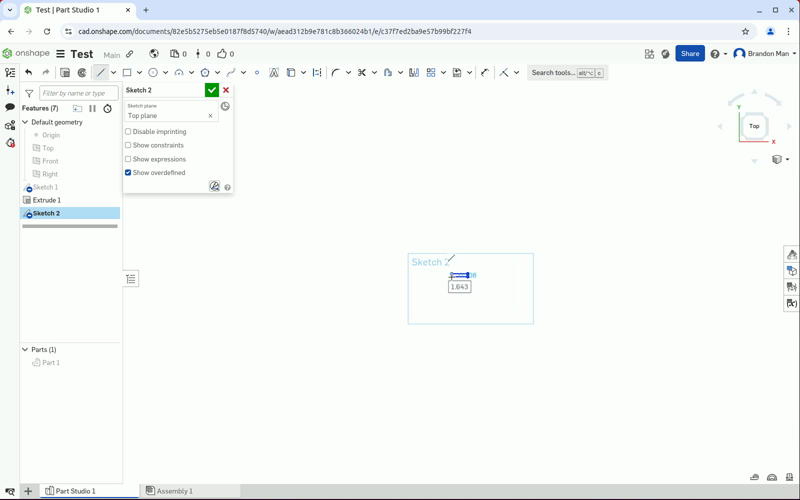
scroll(6)
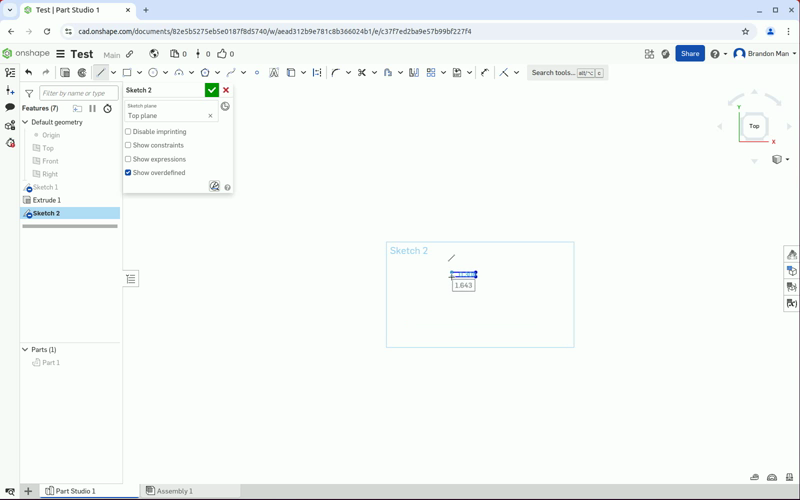
scroll(6)
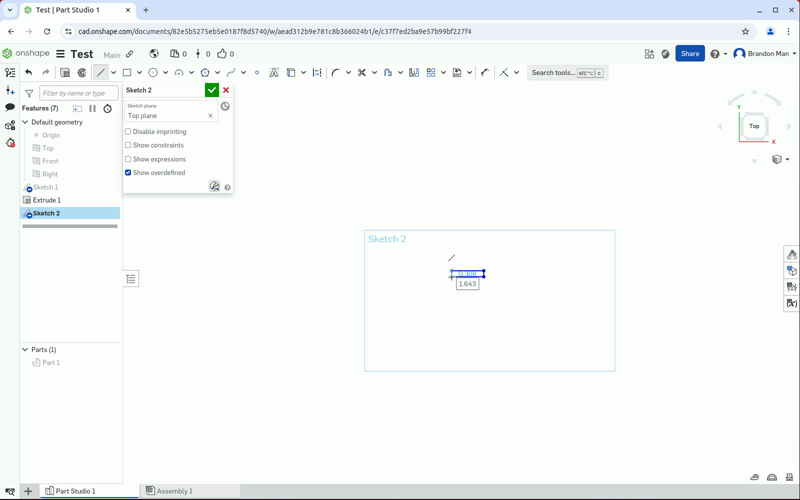
scroll(6)
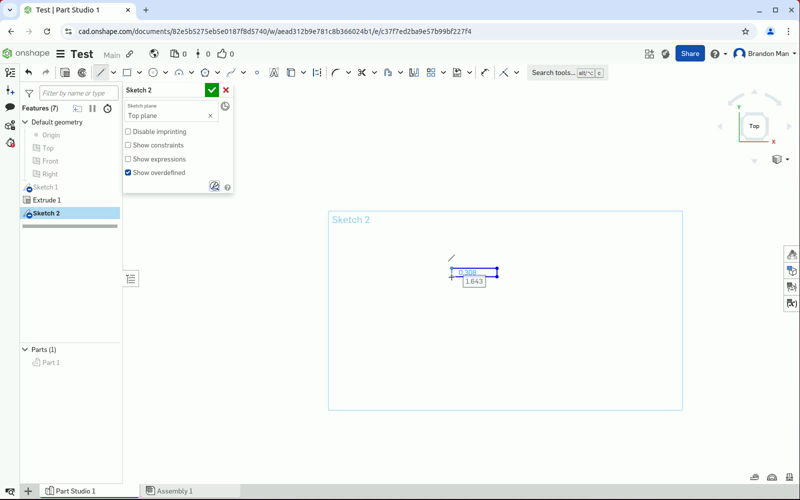
scroll(6)
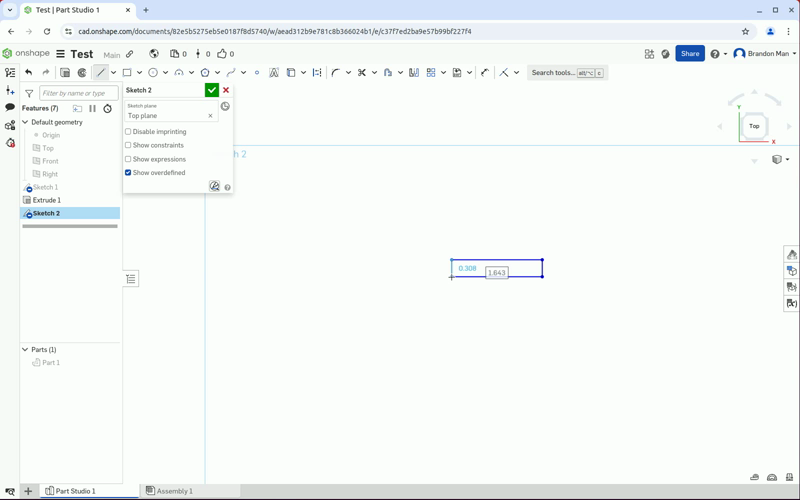
key_up(shift)
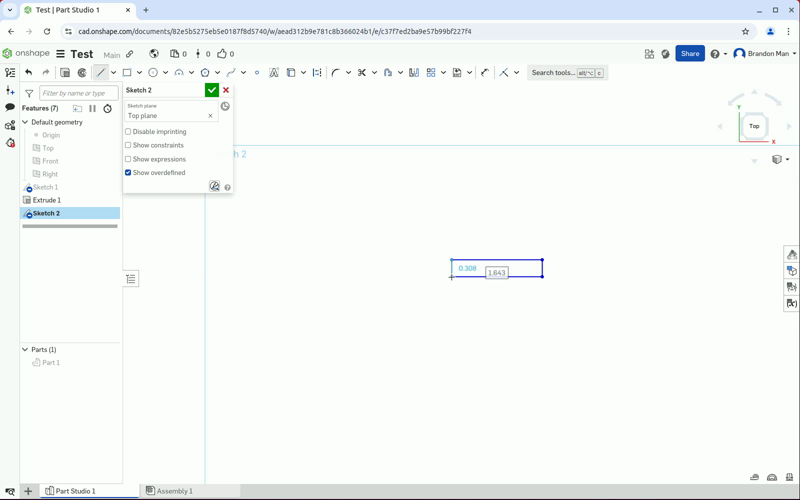
click(451, 276)
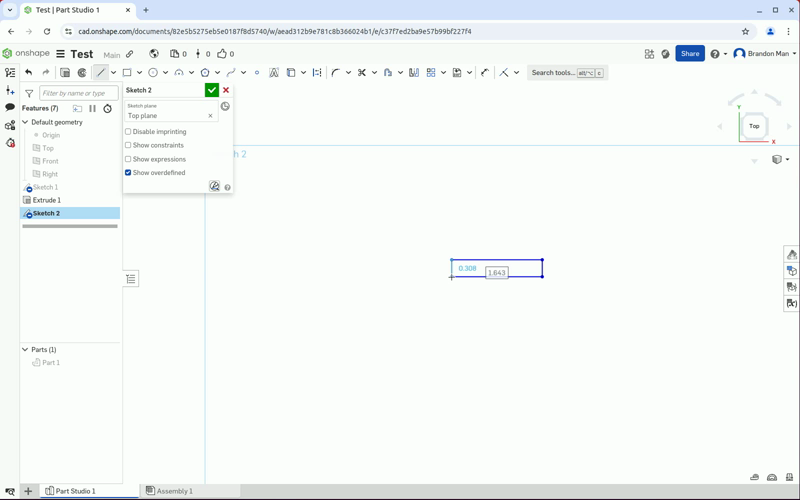
scroll(-6)
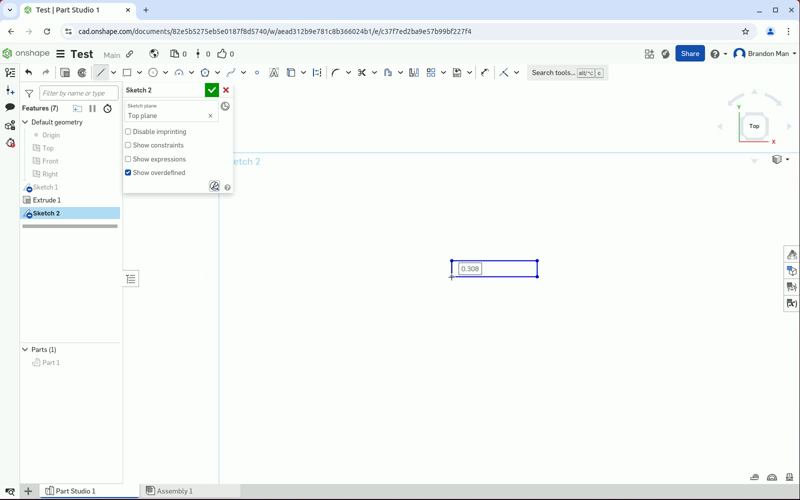
scroll(-6)
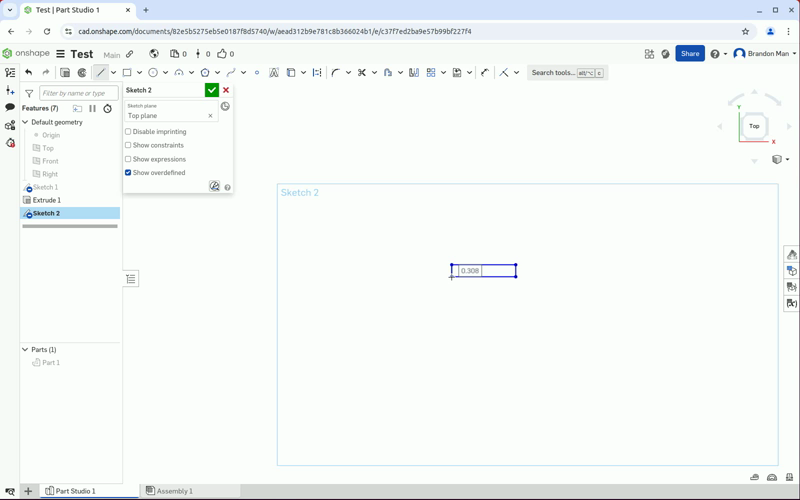
scroll(-6)
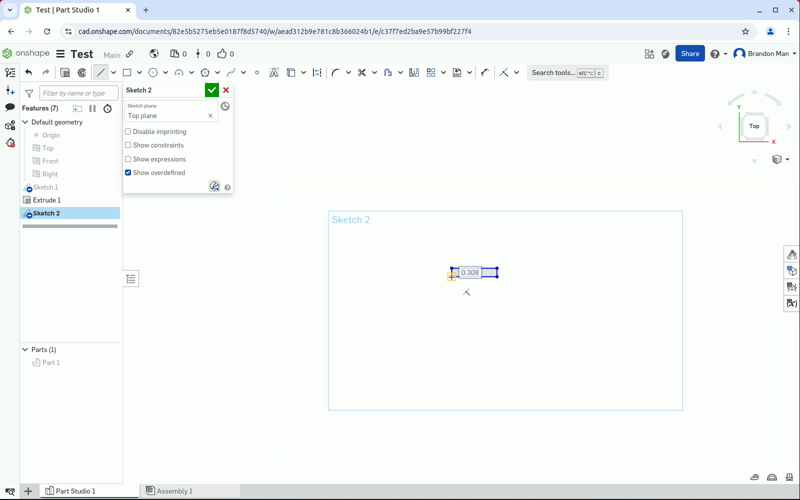
scroll(-6)
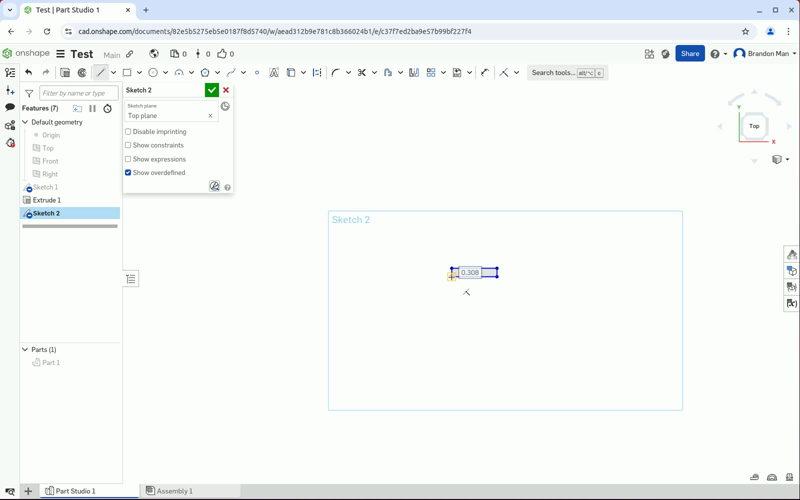
scroll(-6)
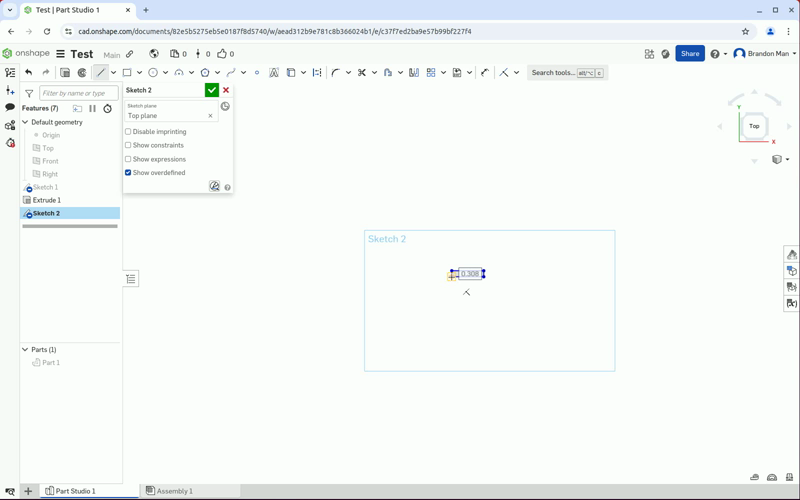
scroll(-6)
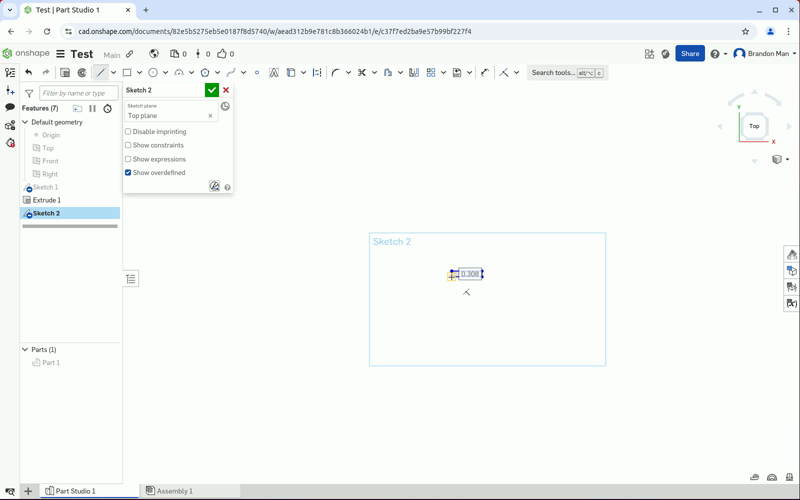
scroll(-6)
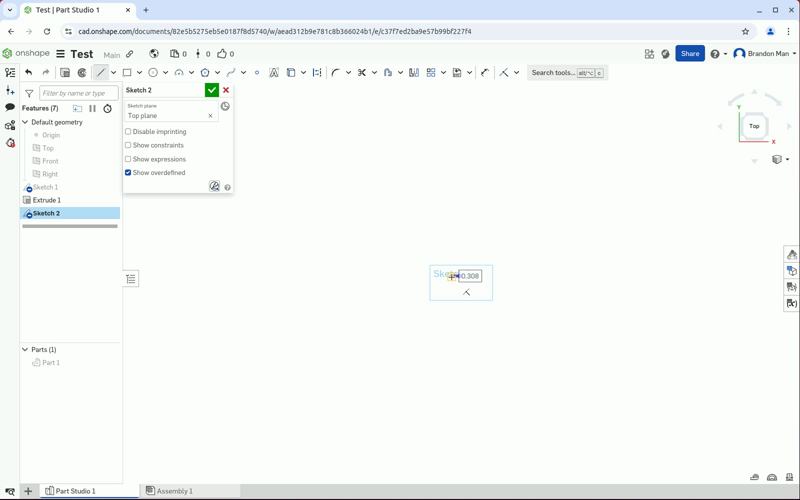
key(esc)
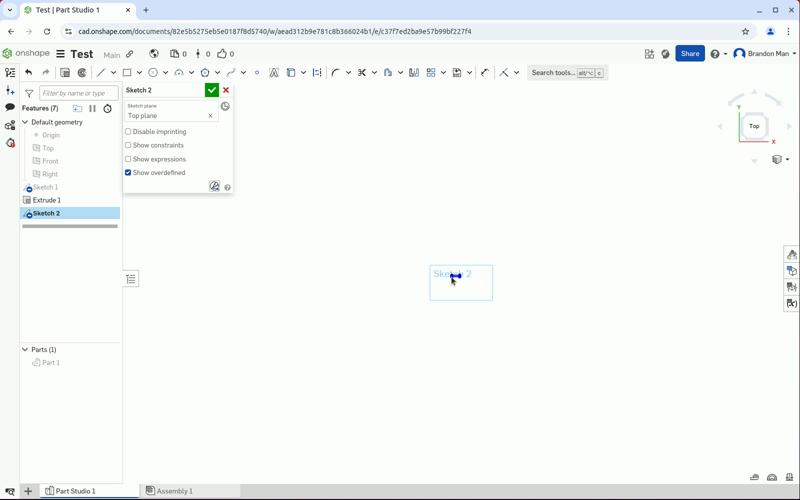
mouse_move(458, 275)
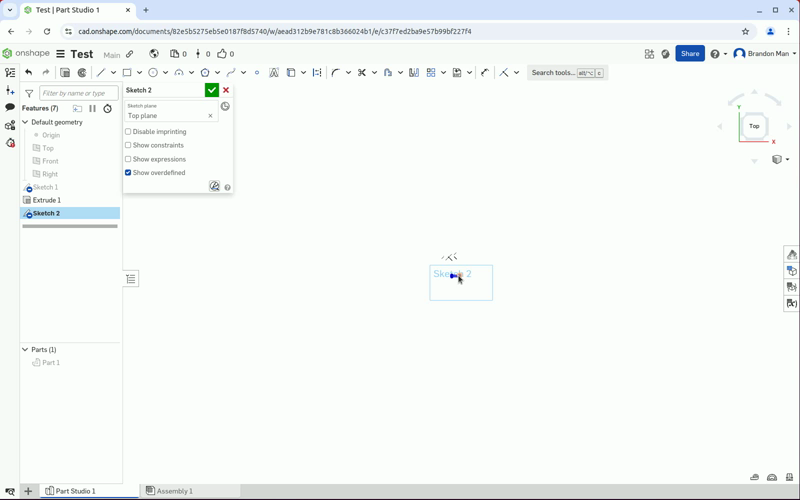
scroll(6)
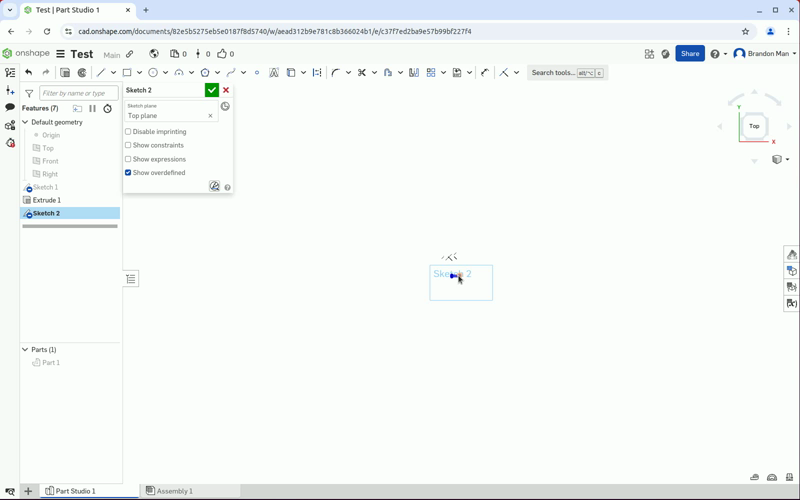
scroll(6)
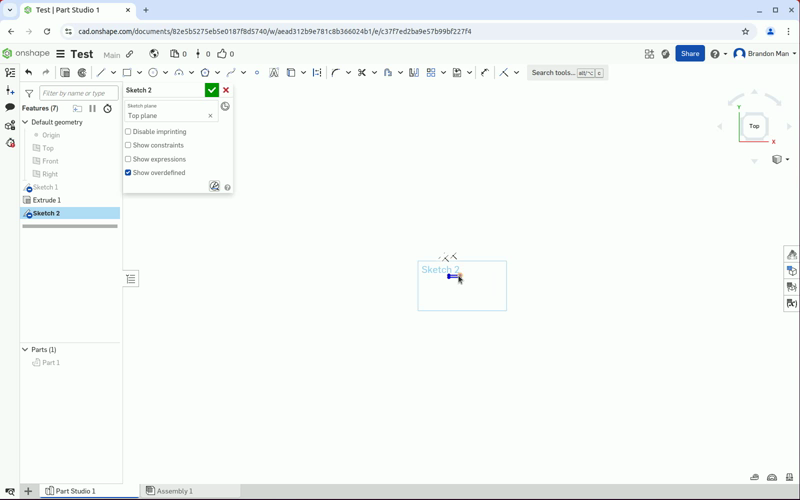
scroll(6)
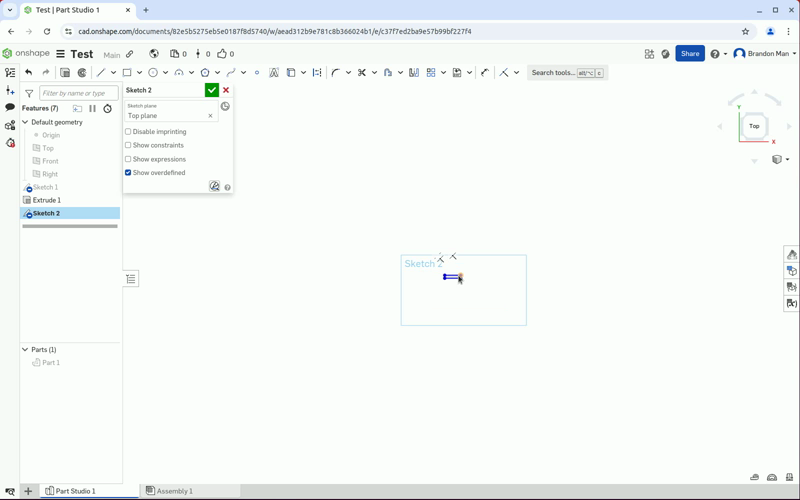
scroll(6)
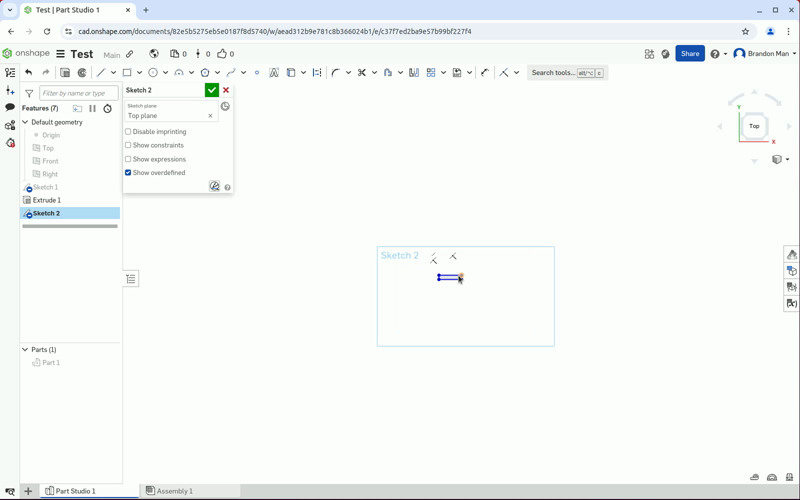
scroll(6)
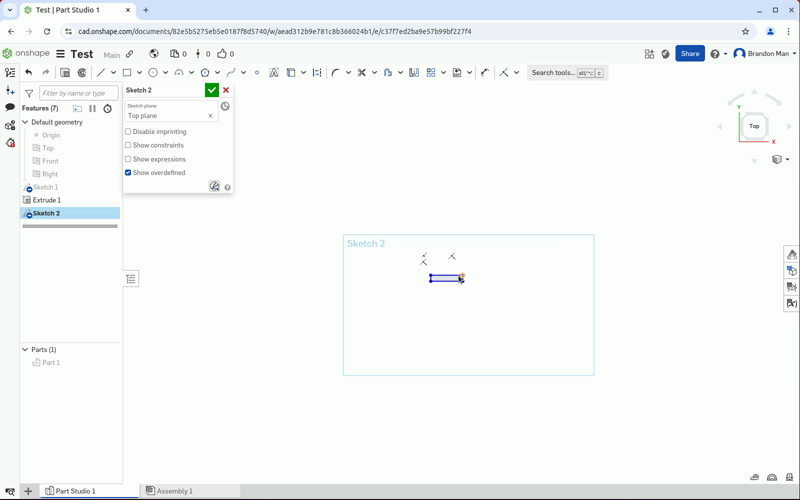
scroll(6)
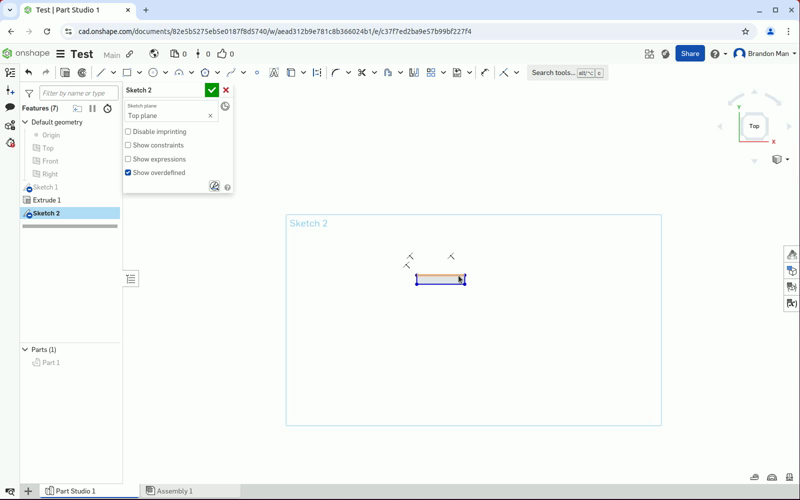
scroll(6)
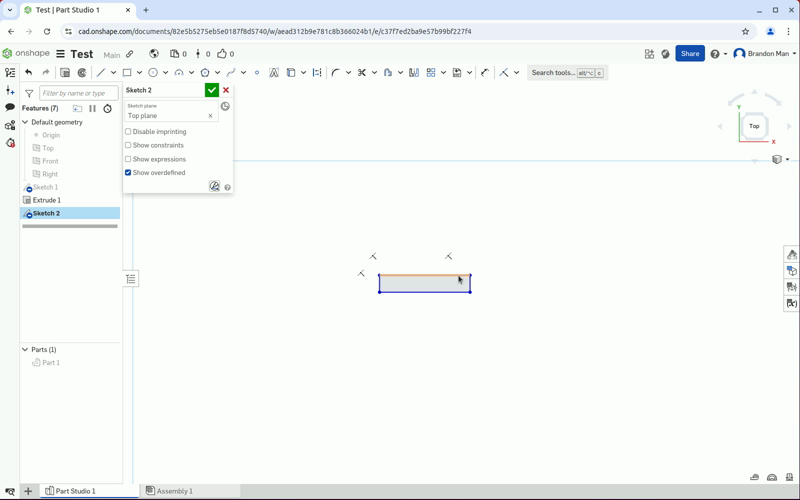
click(458, 275)
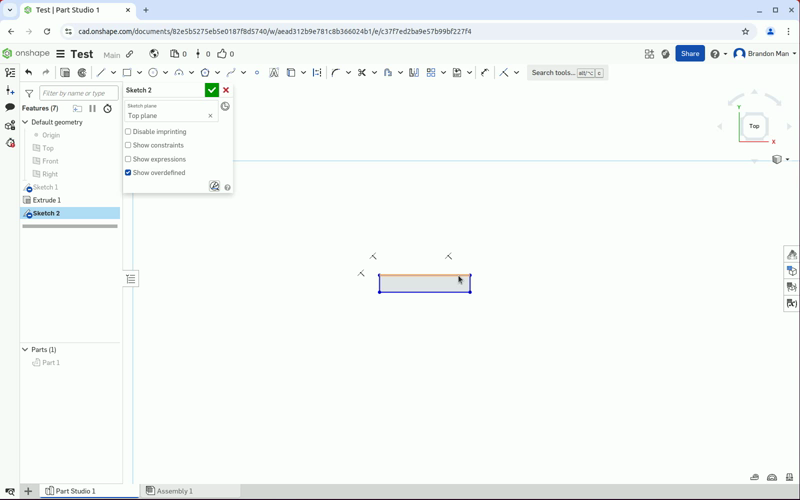
scroll(-6)
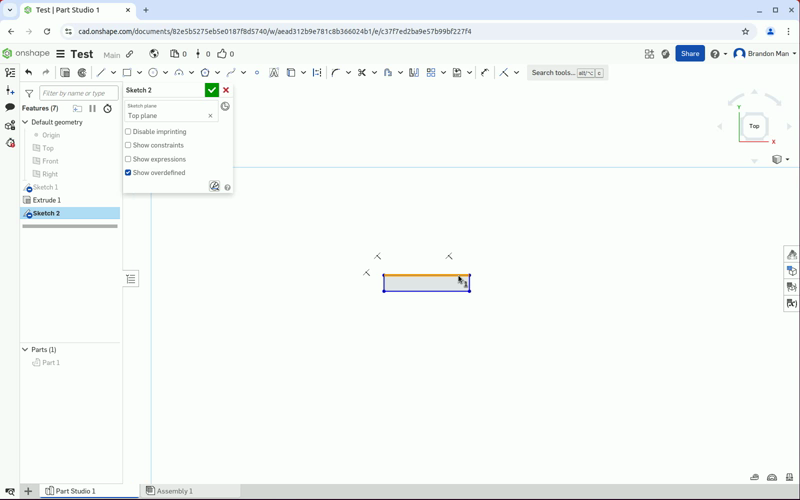
scroll(-6)
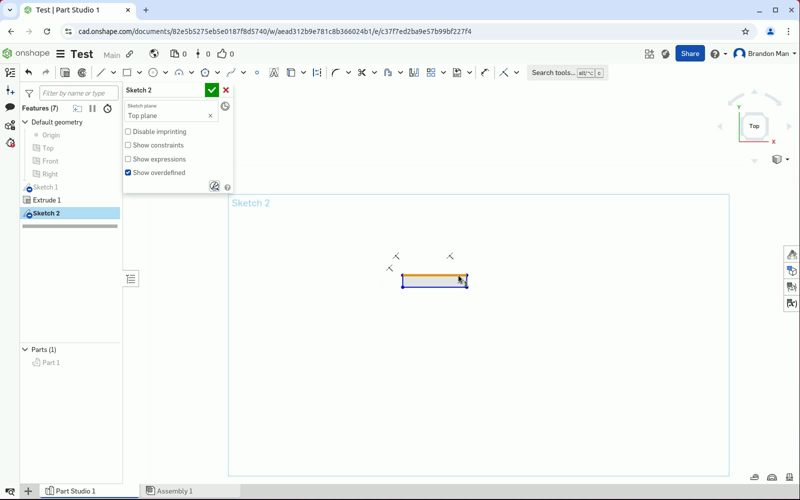
scroll(-6)
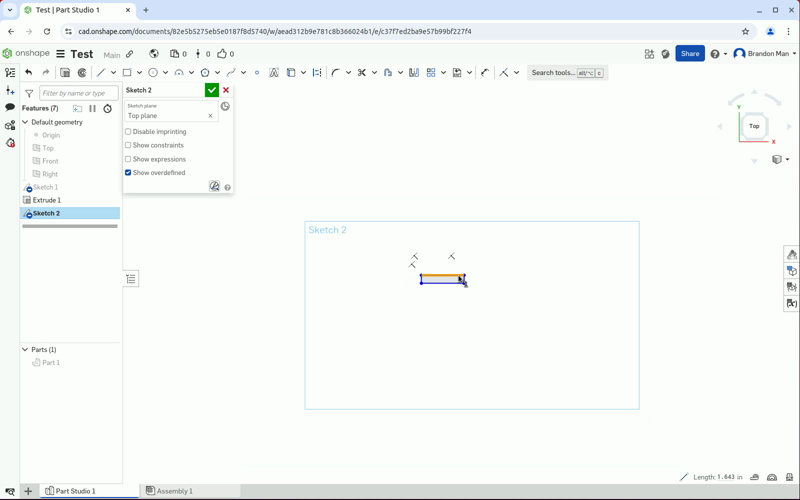
scroll(-6)
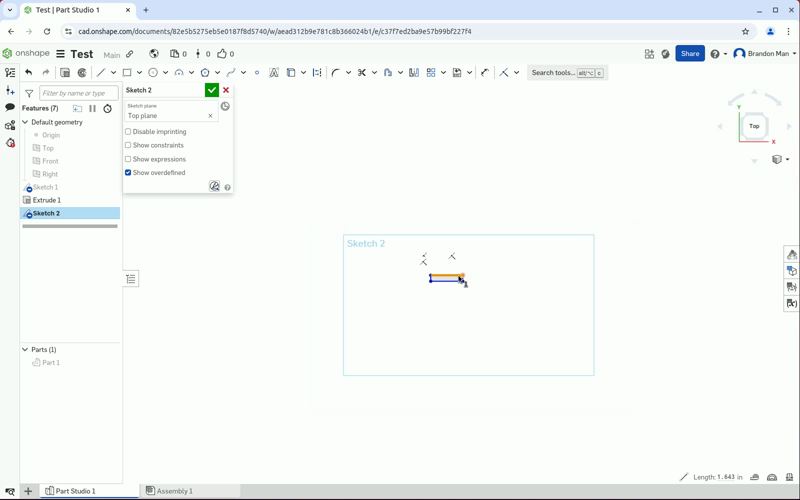
scroll(-6)
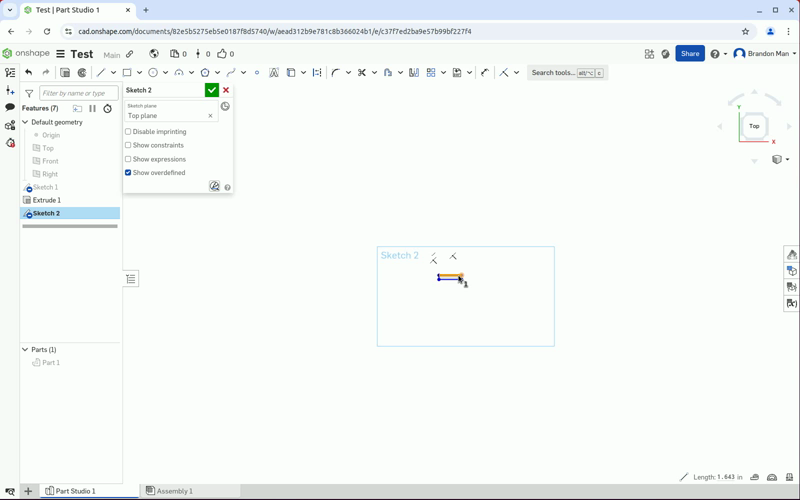
scroll(-6)
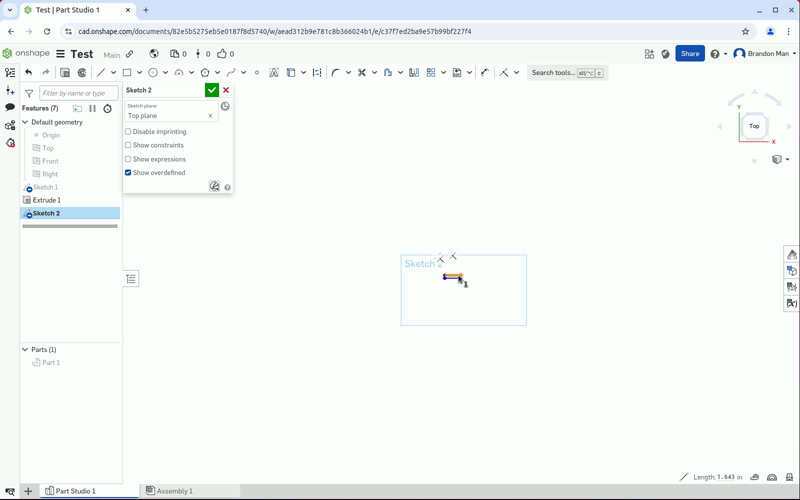
scroll(-6)
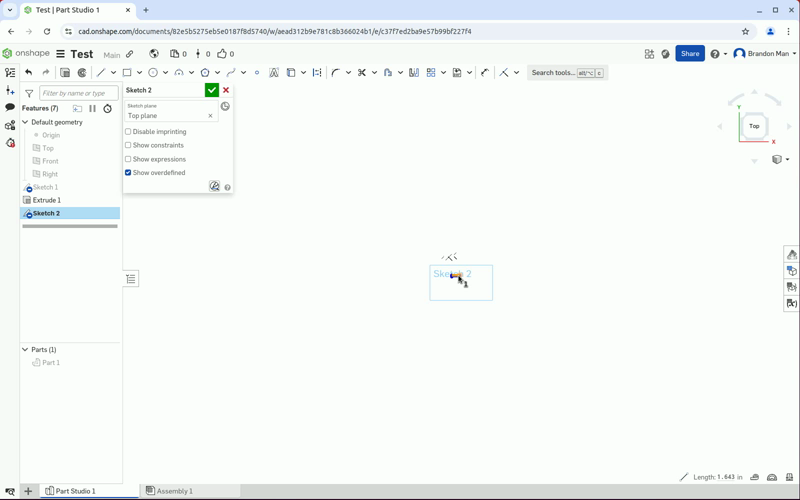
mouse_move(73, 352)
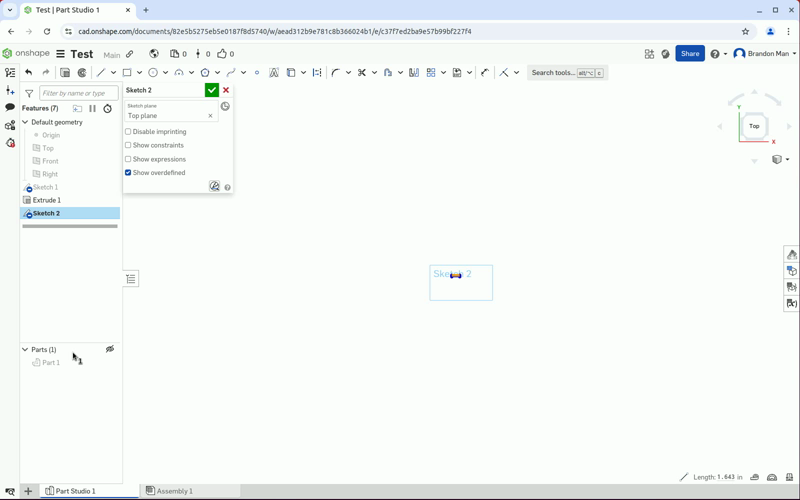
key(shift+y)
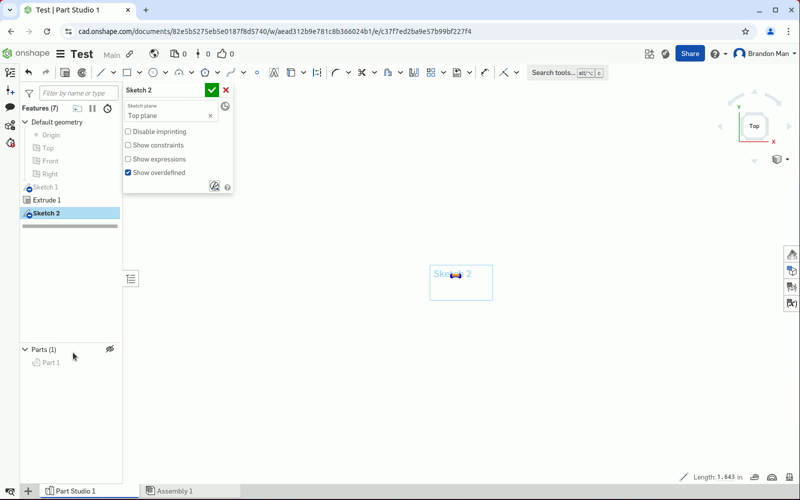
key(shift+e)
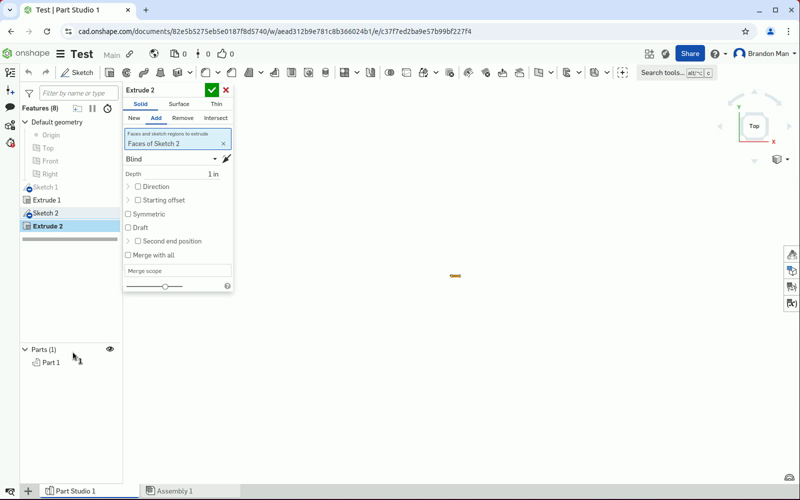
mouse_move(143, 106)
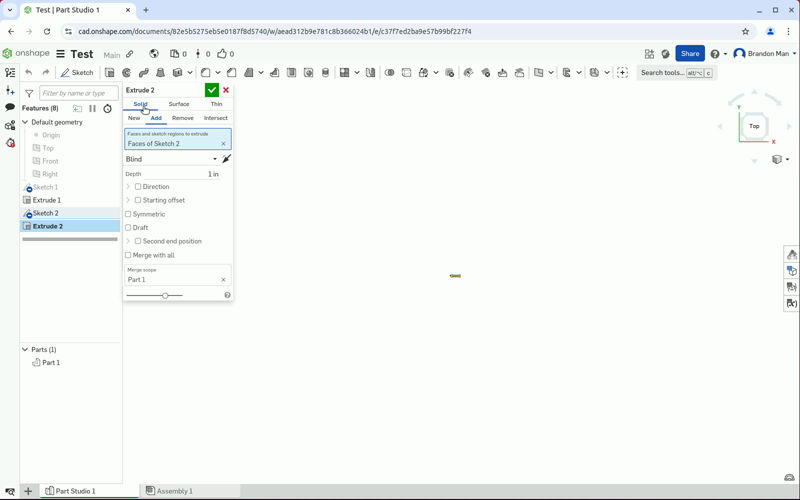
click(143, 106)
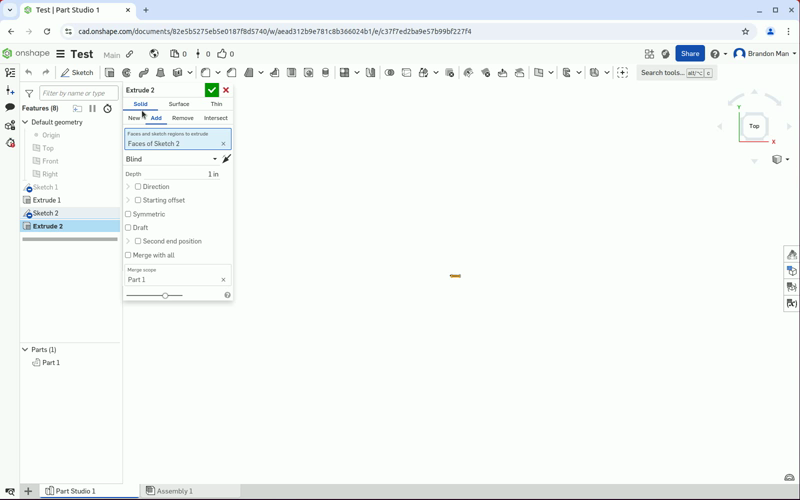
mouse_move(137, 120)
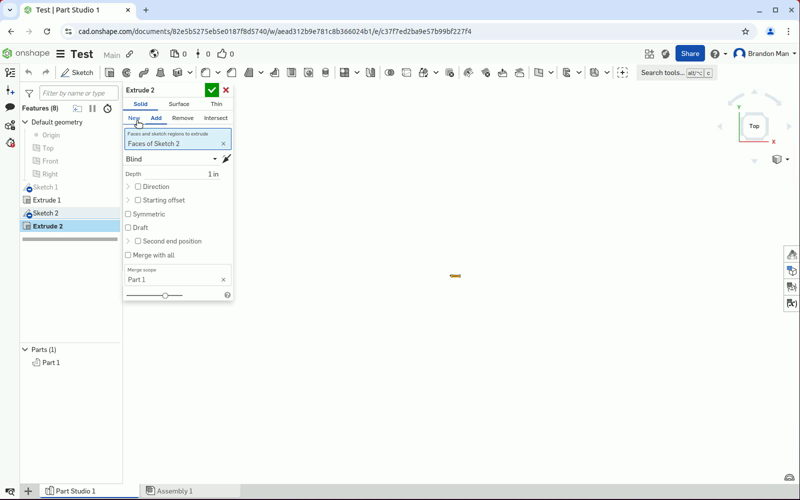
click(137, 120)
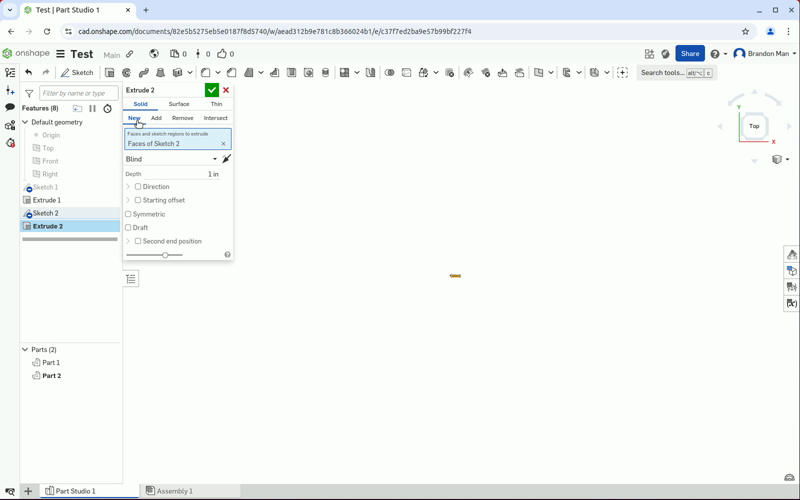
key(tab, 4)
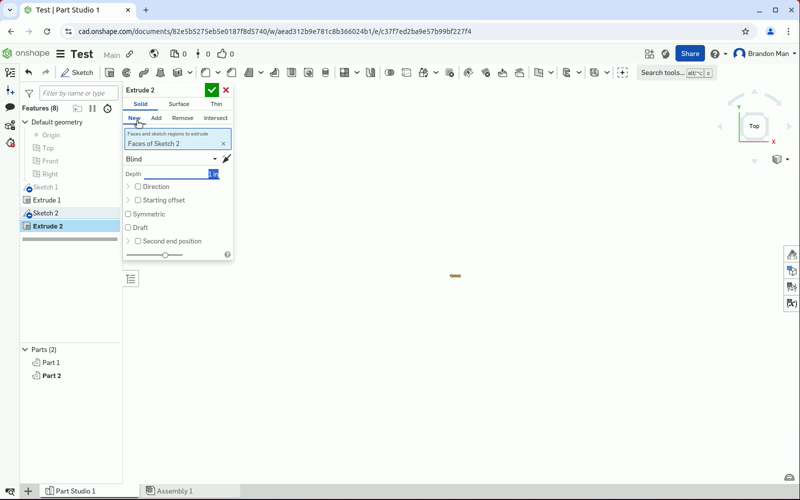
text(13.961)
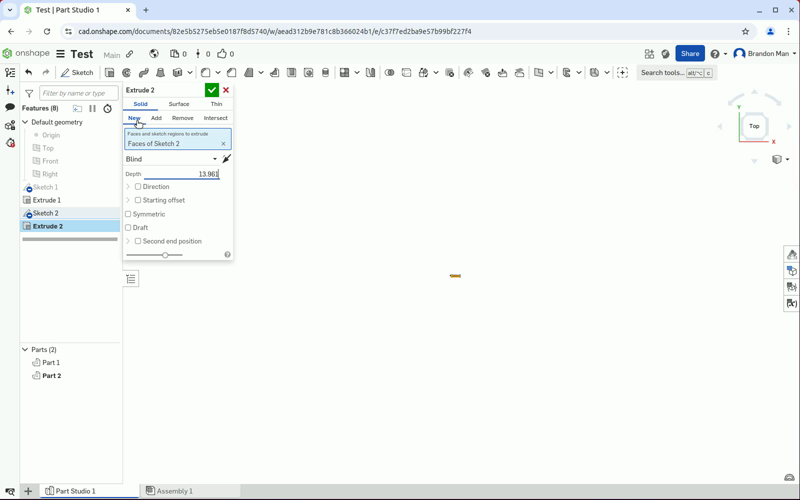
key(enter)
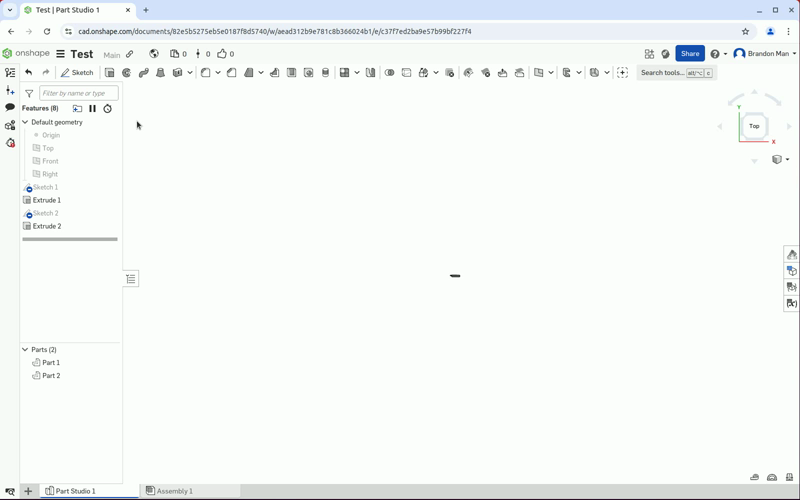
key(shift+h)
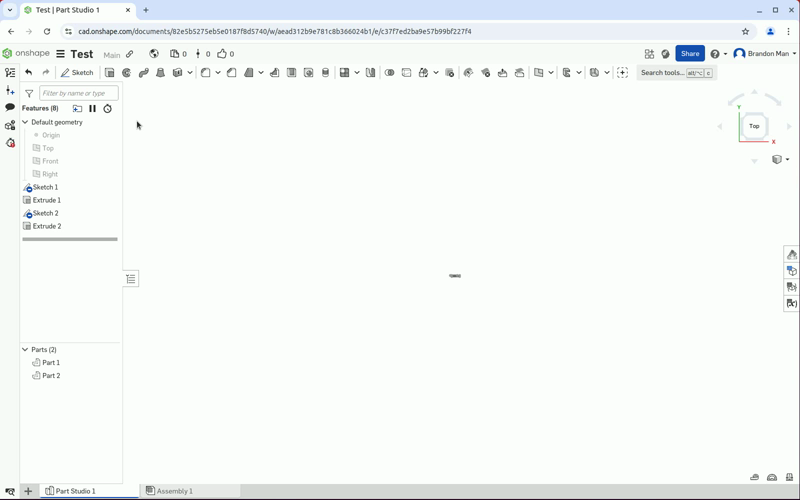
key(shift+h)
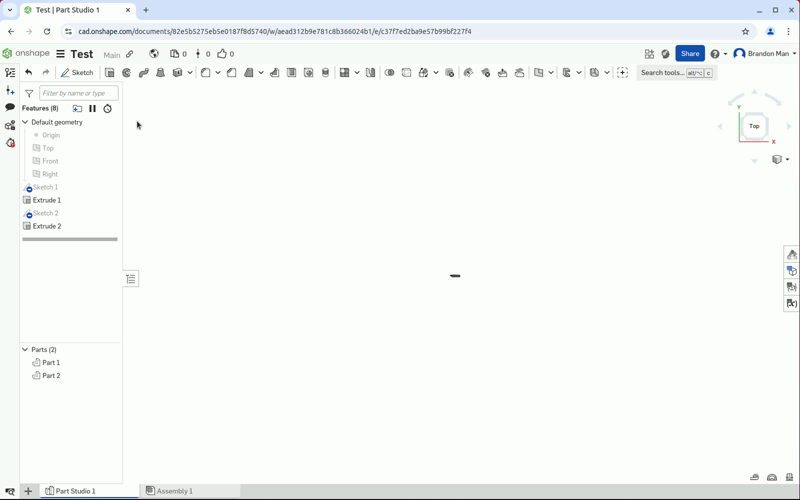
mouse_move(73, 189)
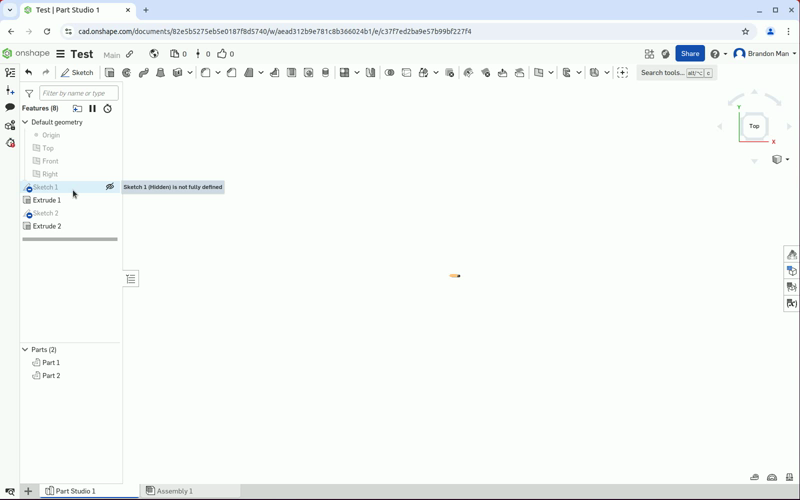
click(73, 189)
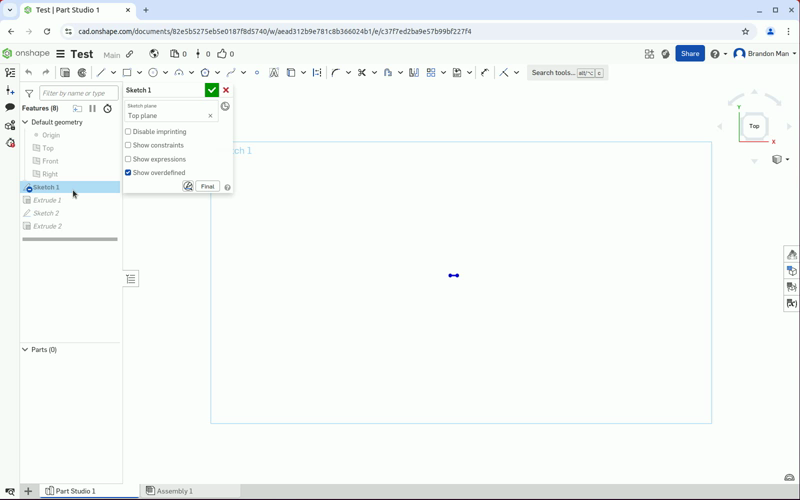
mouse_move(229, 92)
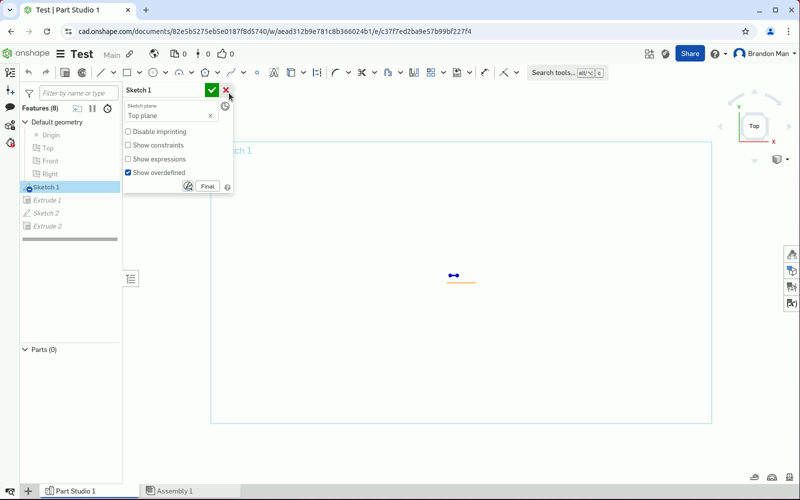
click(229, 92)
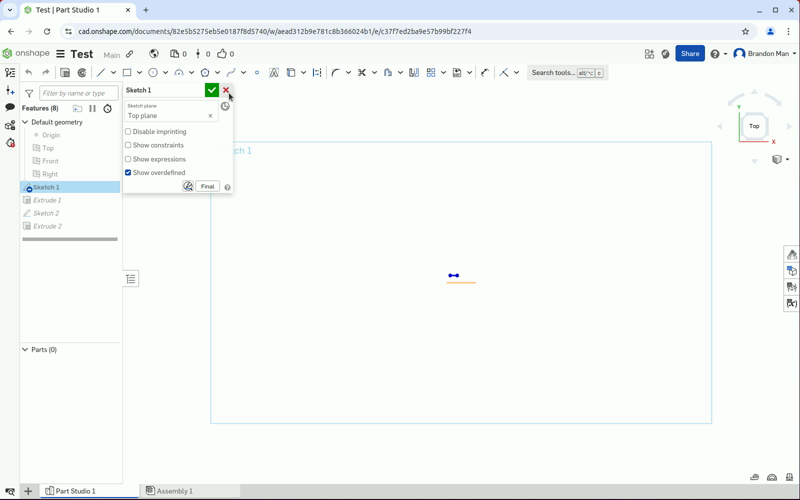
key(shift+s)
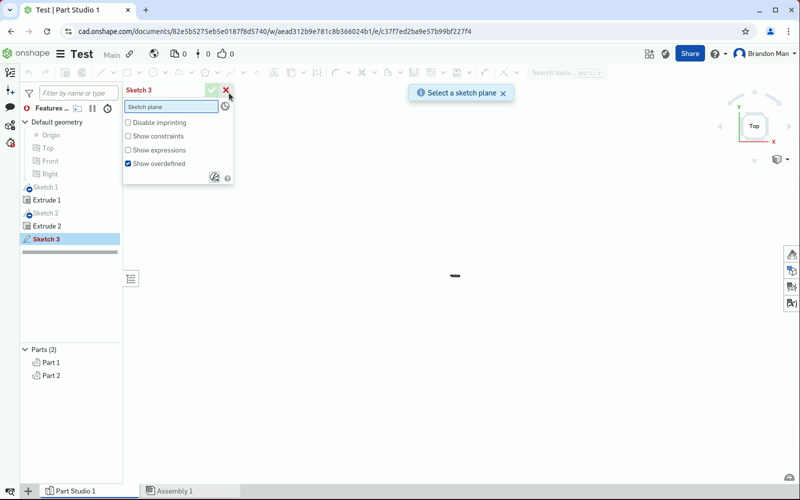
mouse_move(73, 150)
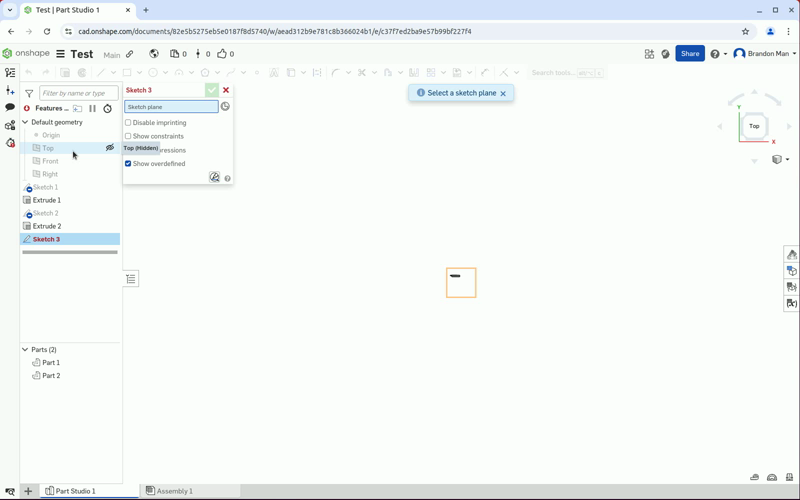
click(73, 150)
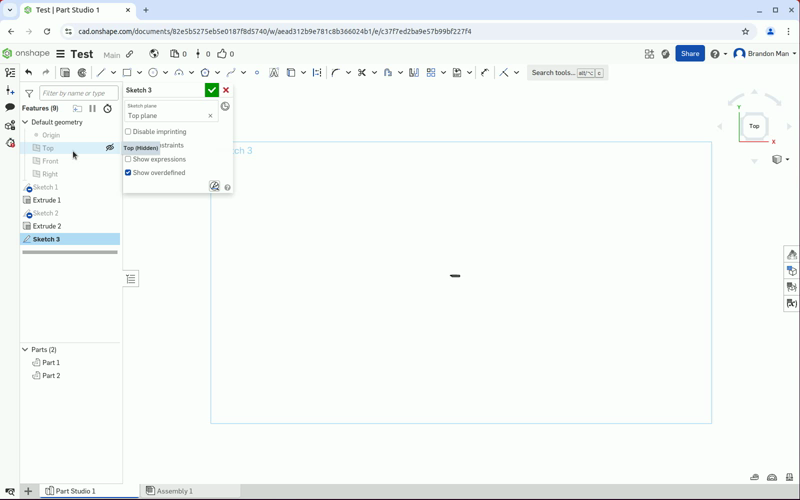
mouse_move(73, 352)
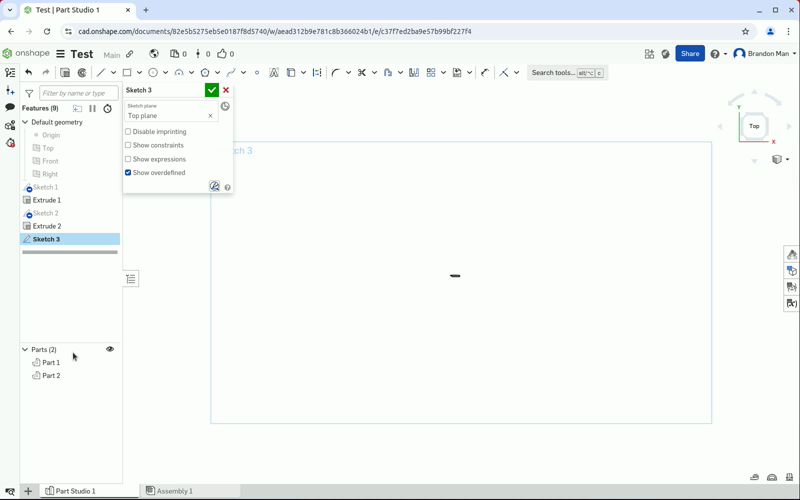
key(y)
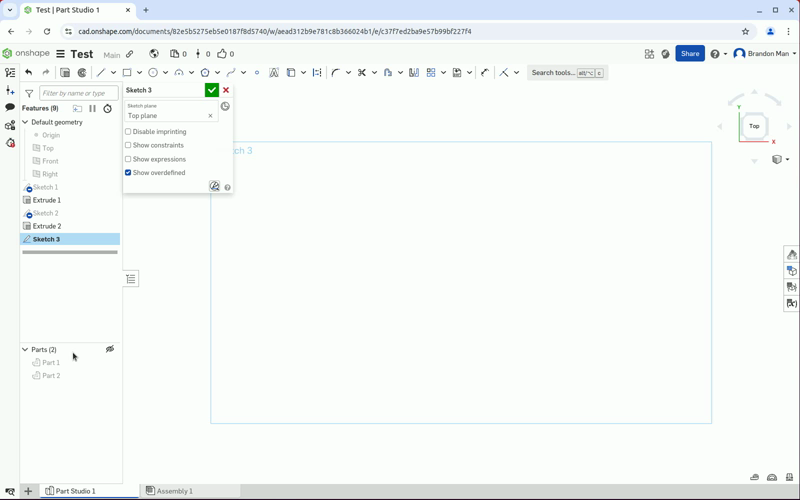
key(l)
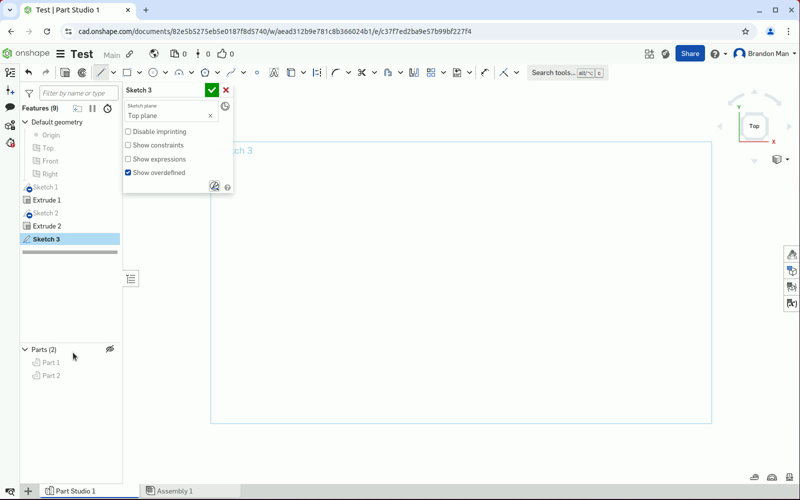
key_down(shift)
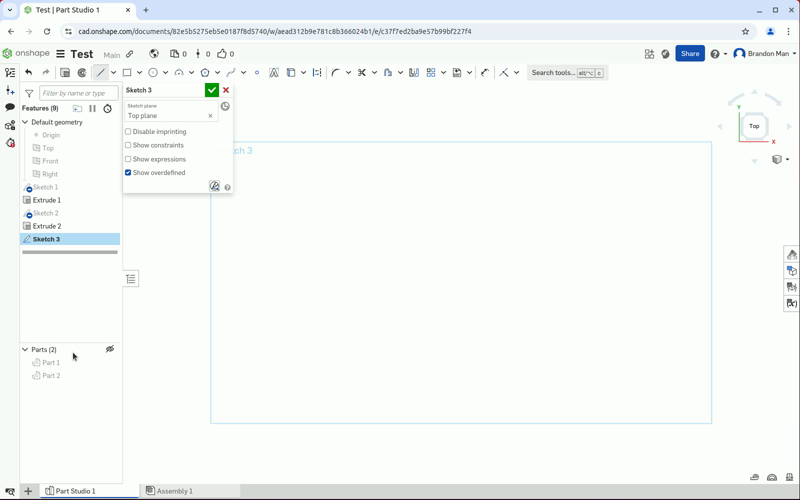
mouse_move(451, 280)
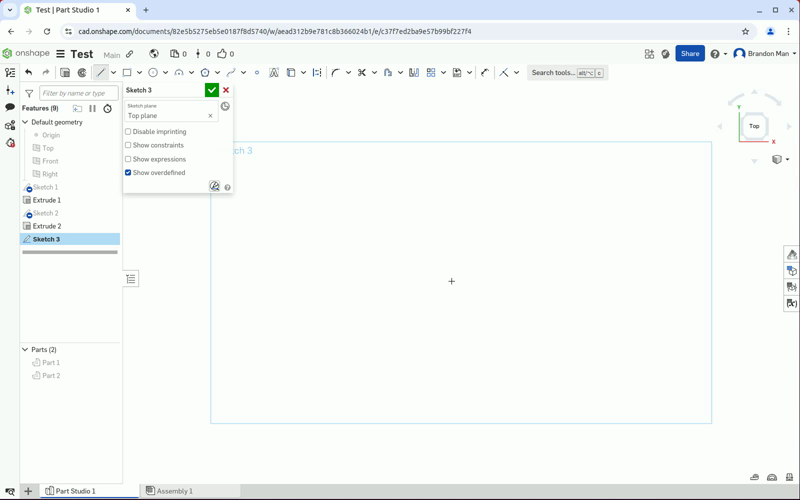
click(451, 280)
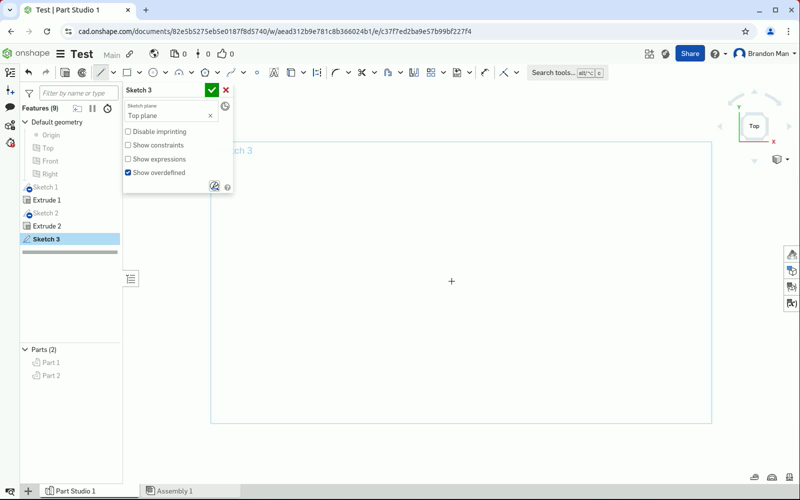
key_up(shift)
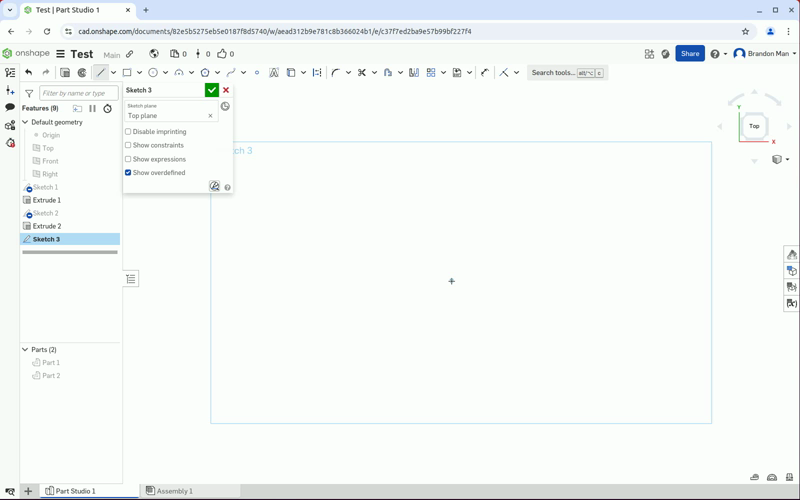
key_down(shift)
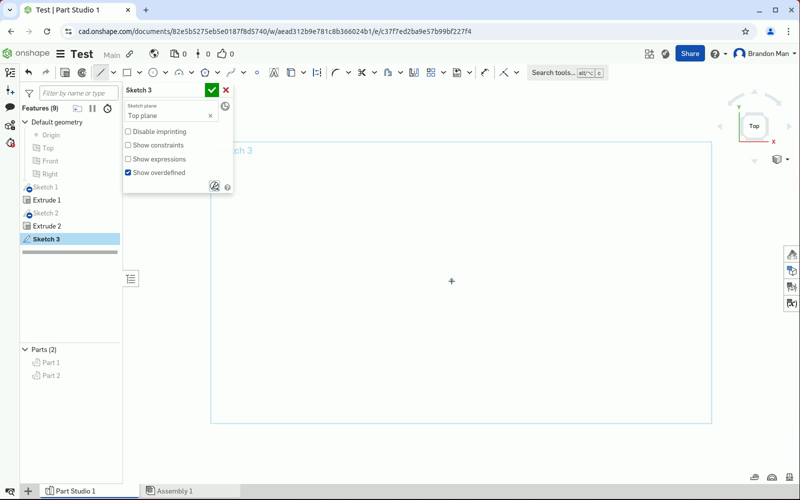
mouse_move(481, 280)
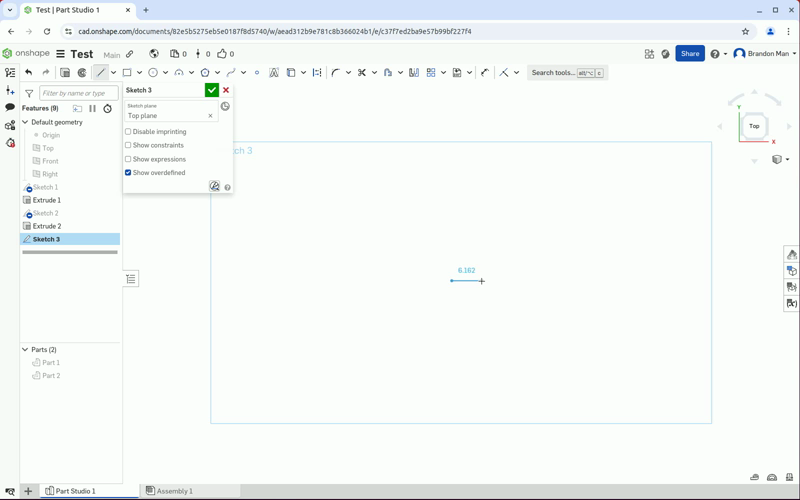
mouse_move(460, 280)
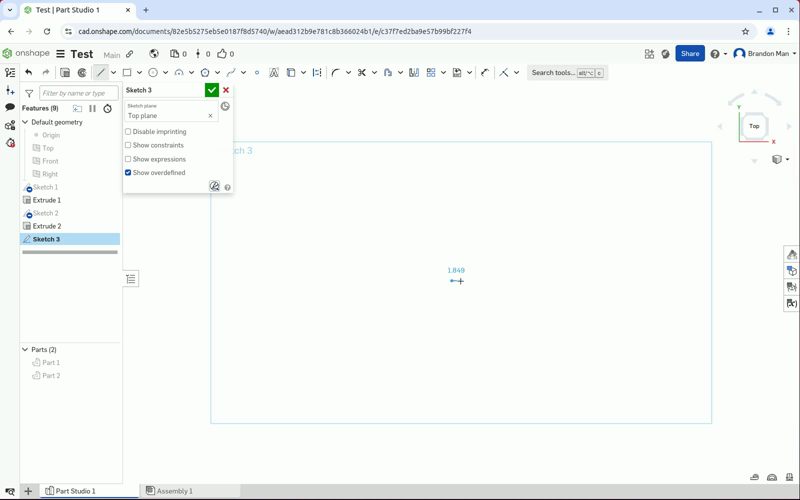
click(460, 280)
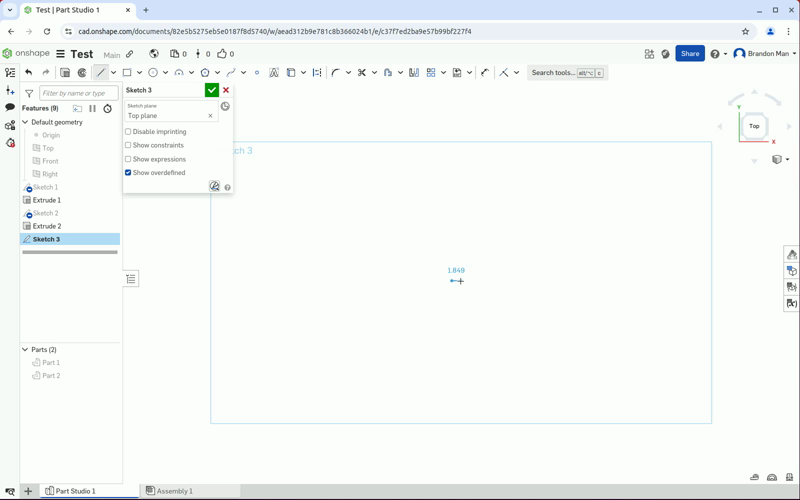
key_up(shift)
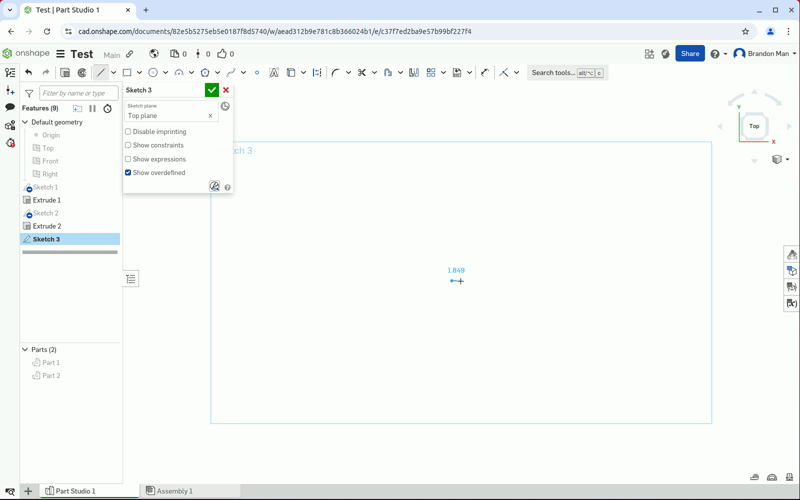
key_down(shift)
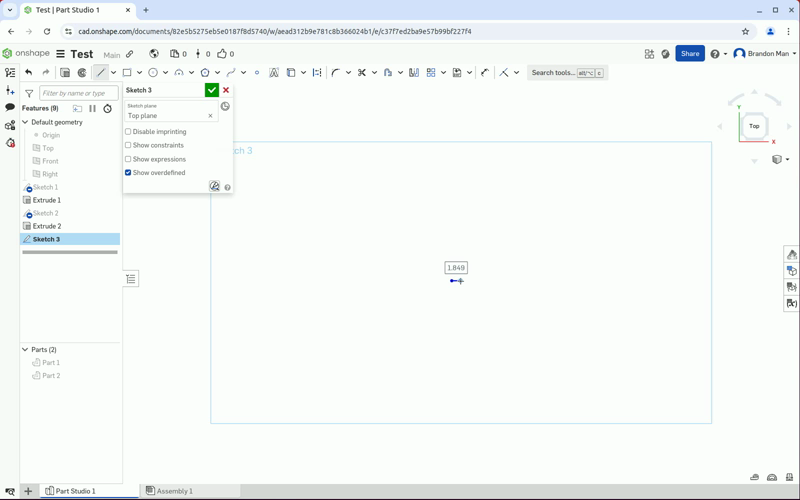
mouse_move(490, 280)
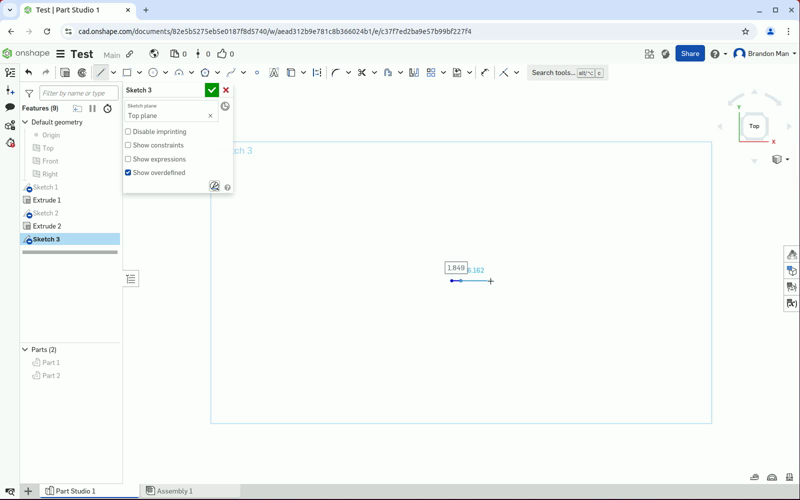
mouse_move(460, 276)
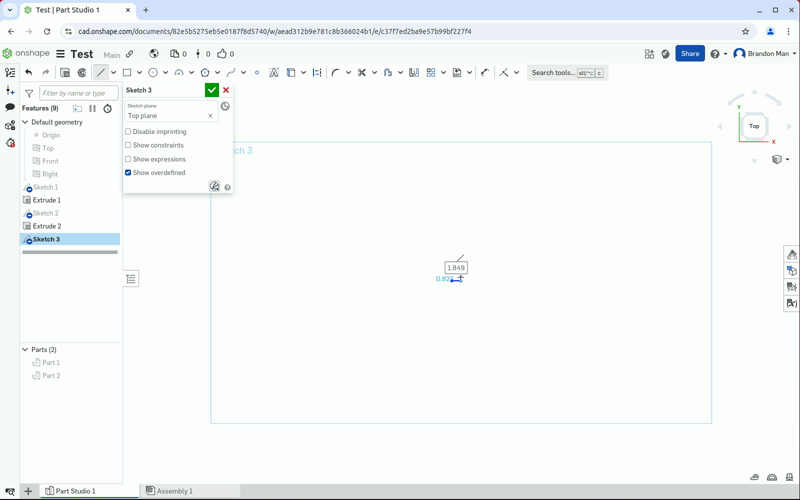
scroll(6)
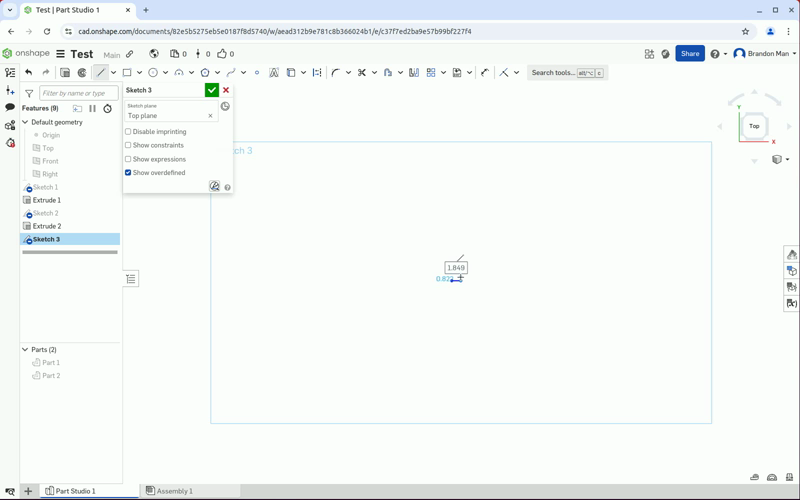
scroll(6)
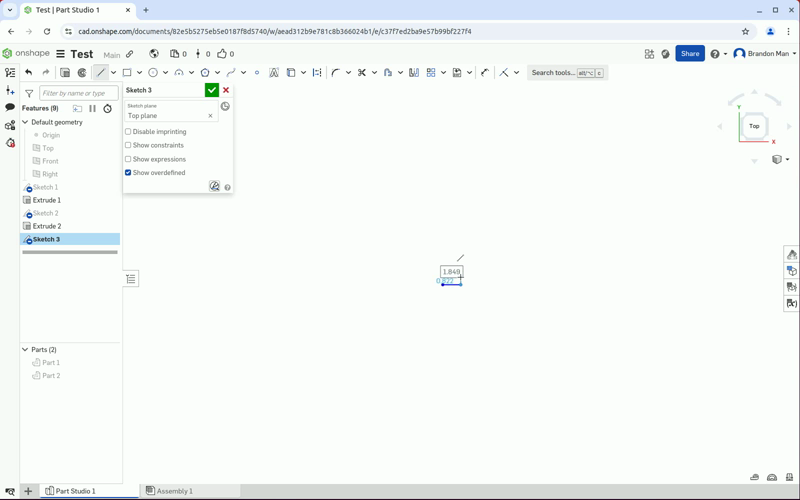
scroll(6)
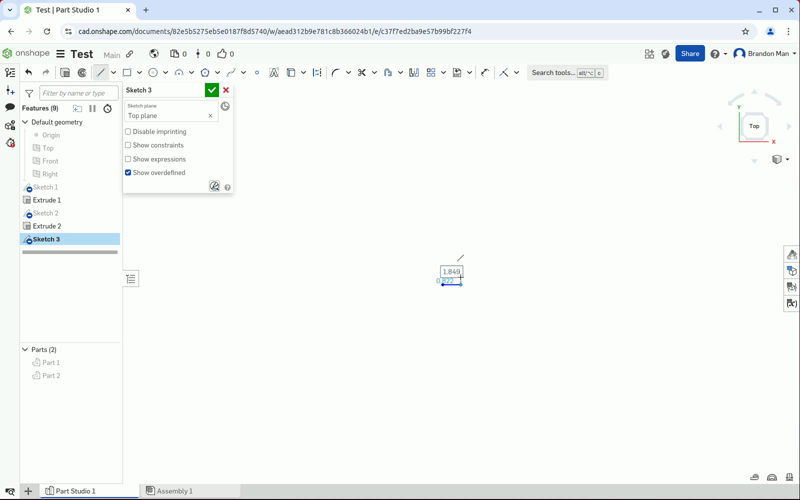
scroll(6)
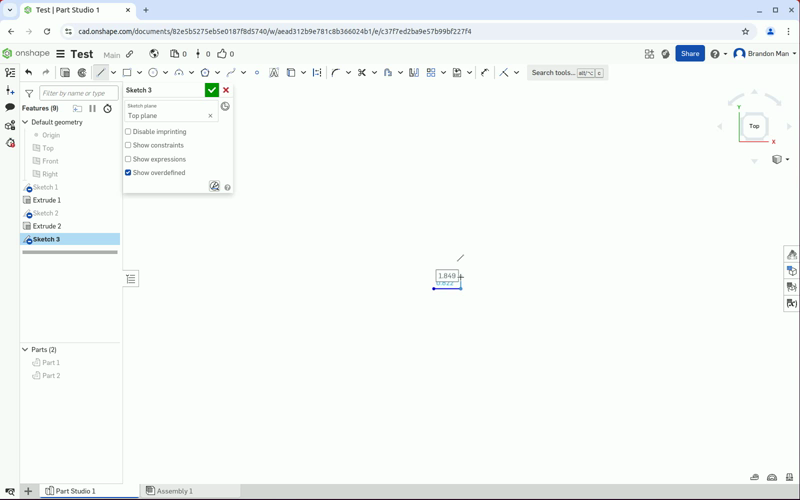
scroll(6)
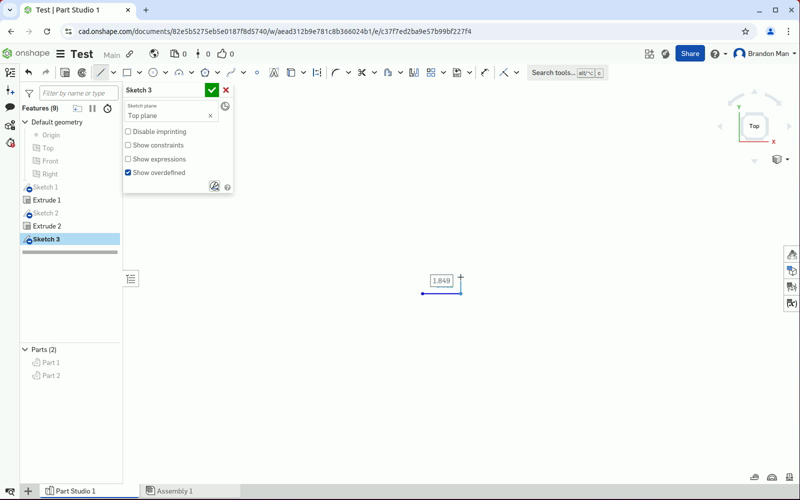
scroll(6)
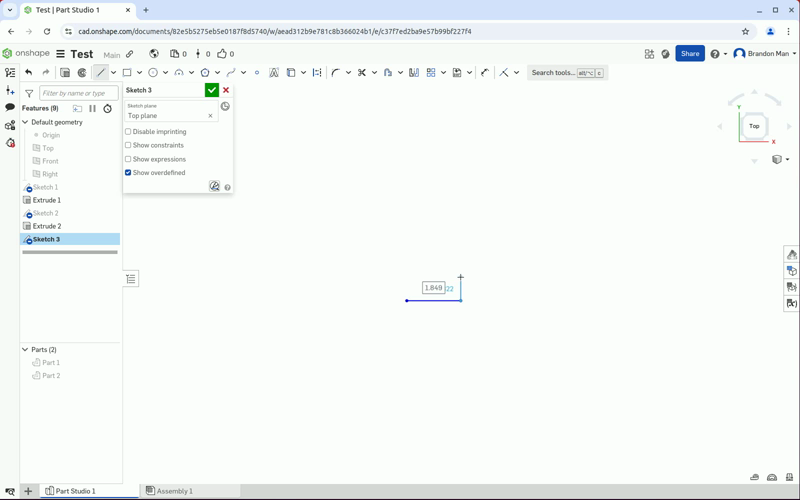
scroll(6)
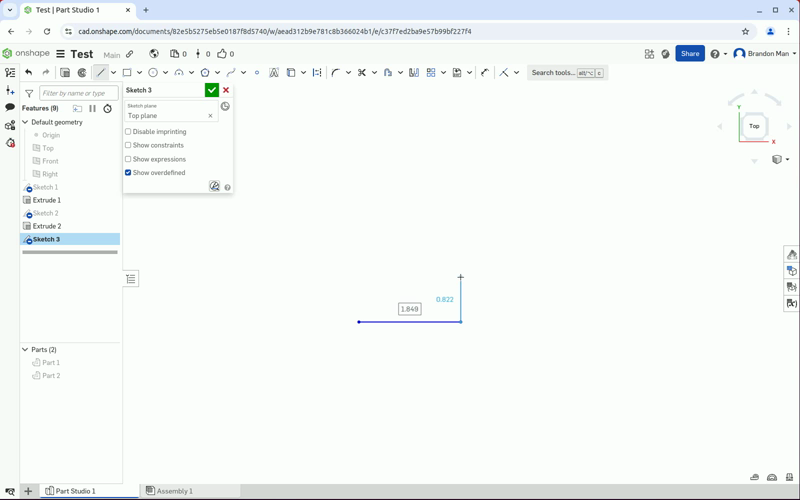
click(460, 276)
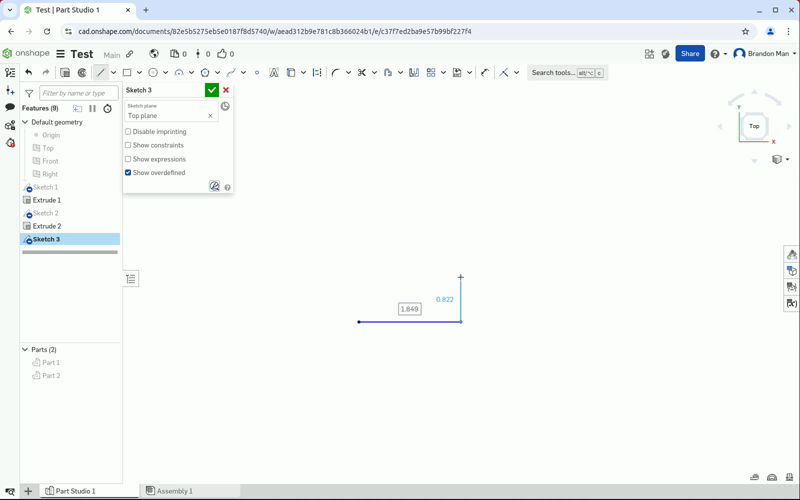
scroll(-6)
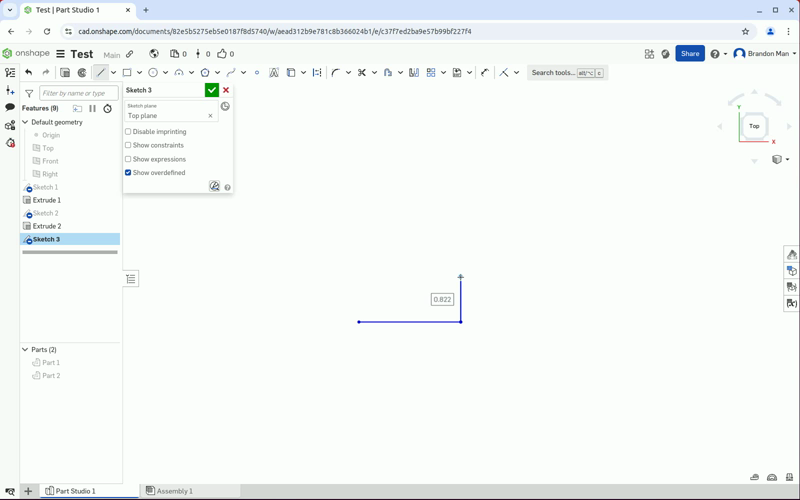
scroll(-6)
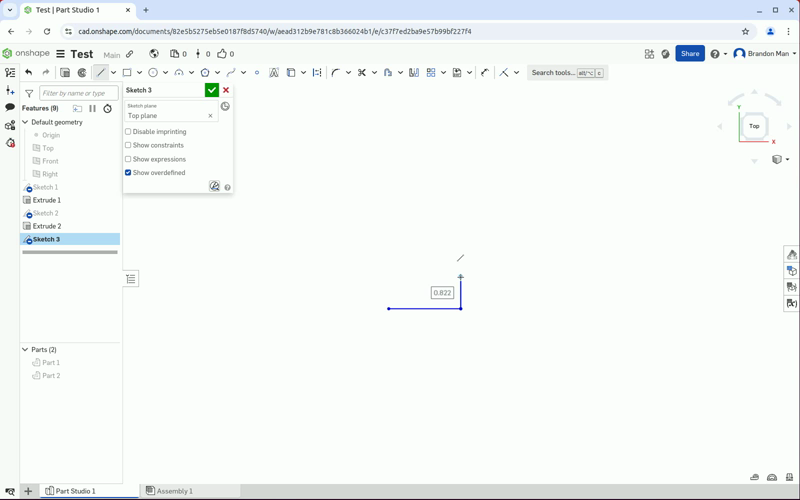
scroll(-6)
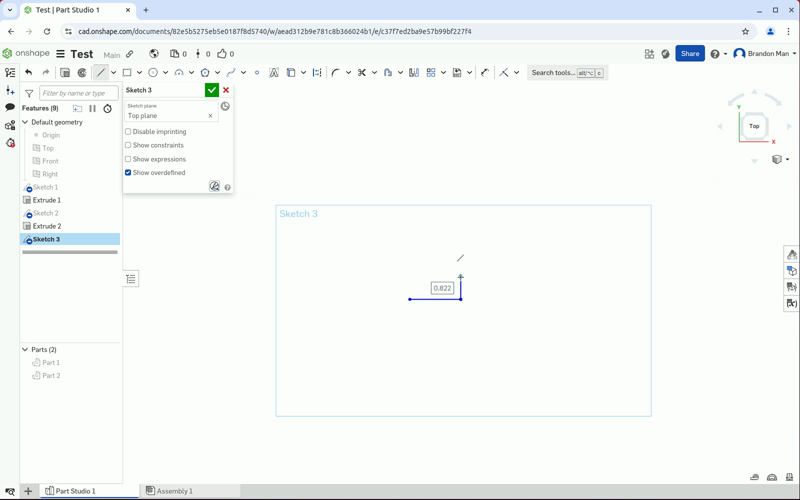
scroll(-6)
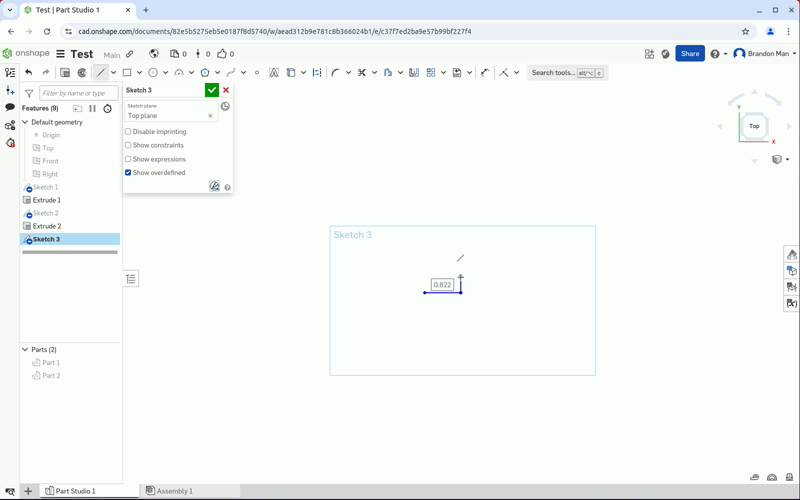
scroll(-6)
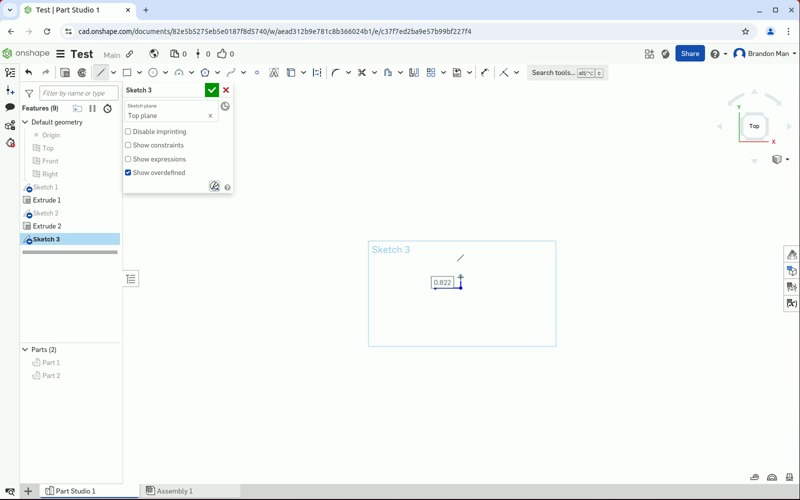
scroll(-6)
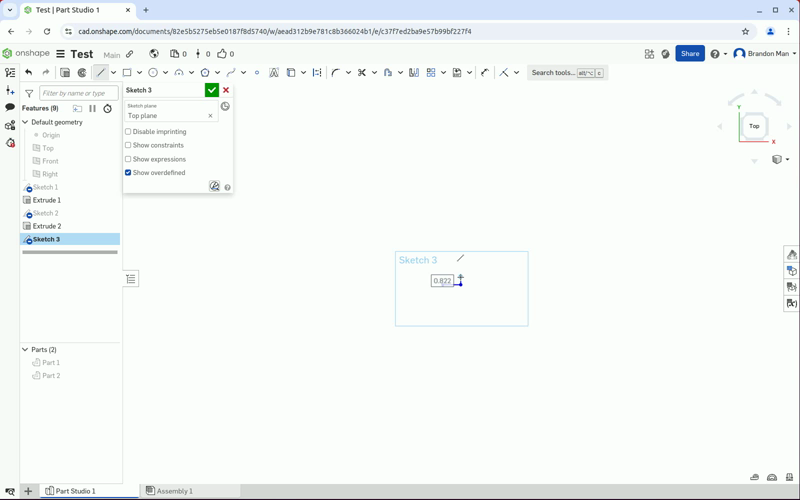
scroll(-6)
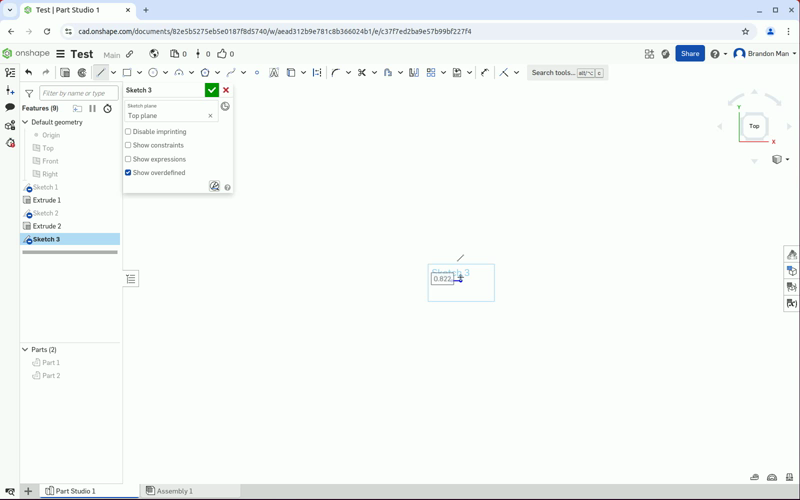
key_up(shift)
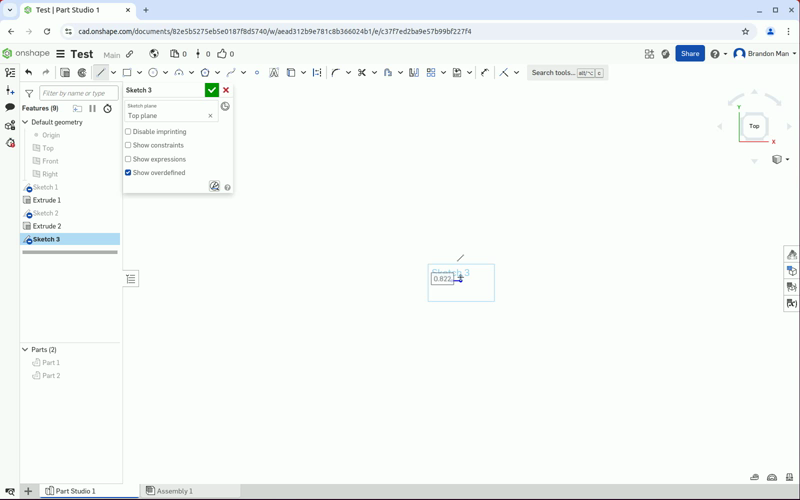
key_down(shift)
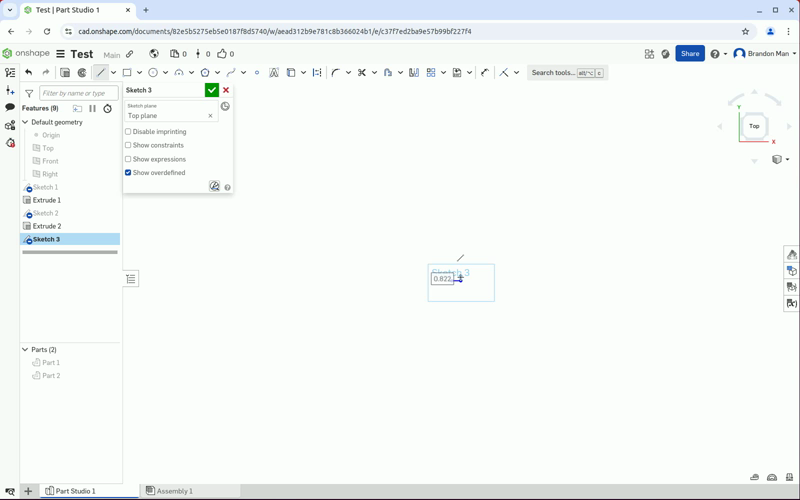
mouse_move(490, 276)
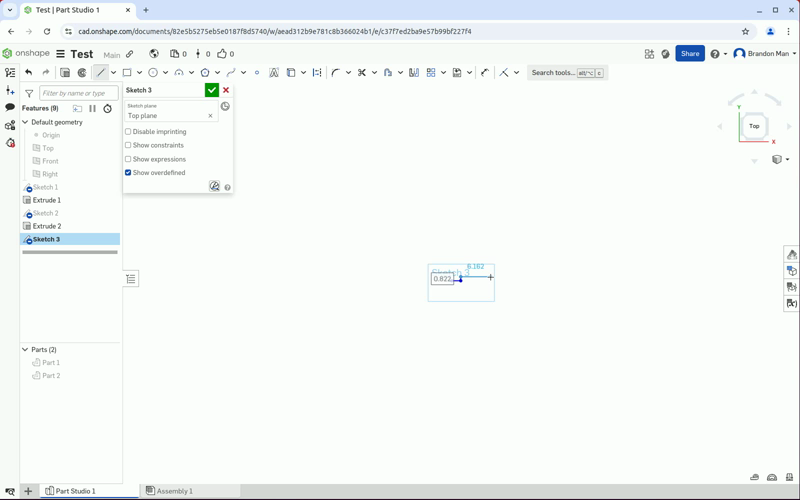
mouse_move(451, 276)
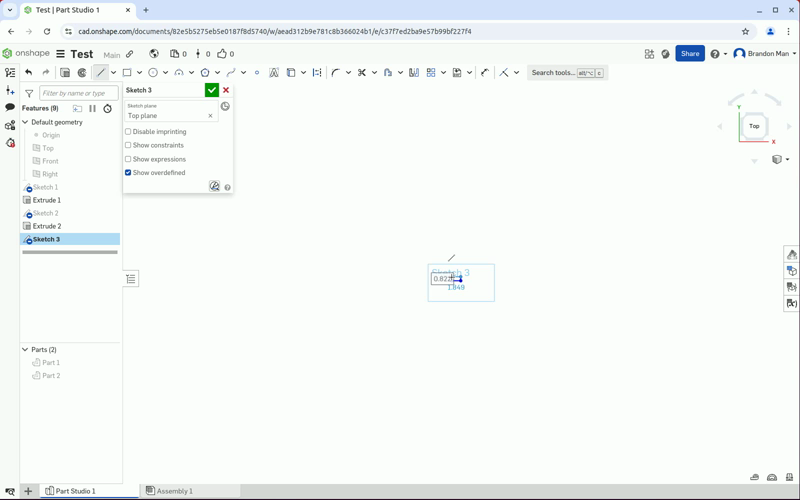
scroll(6)
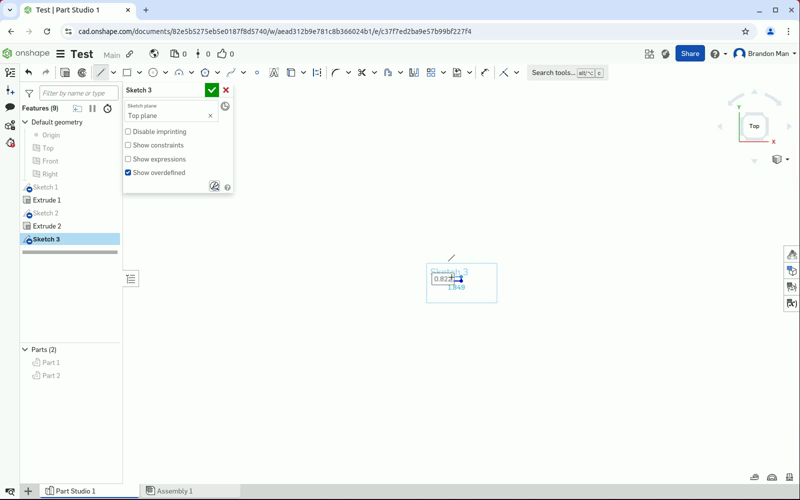
scroll(6)
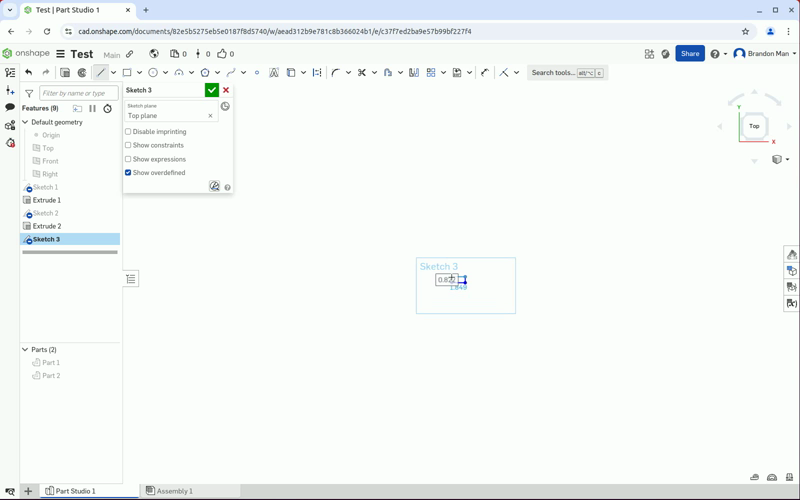
scroll(6)
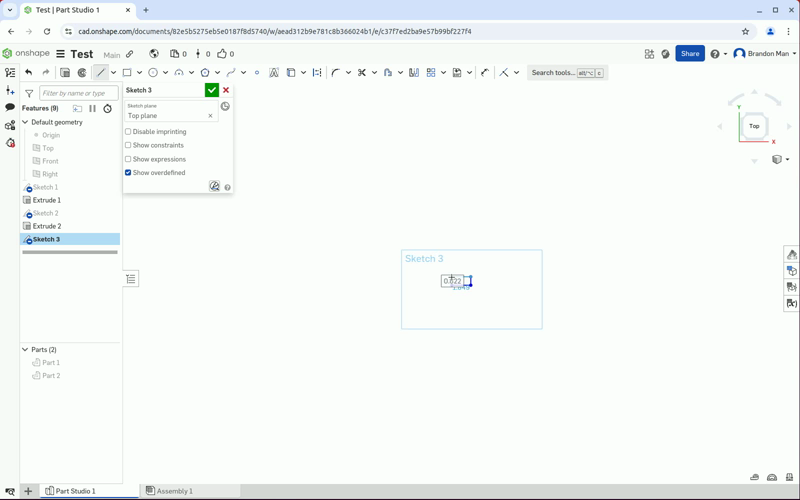
scroll(6)
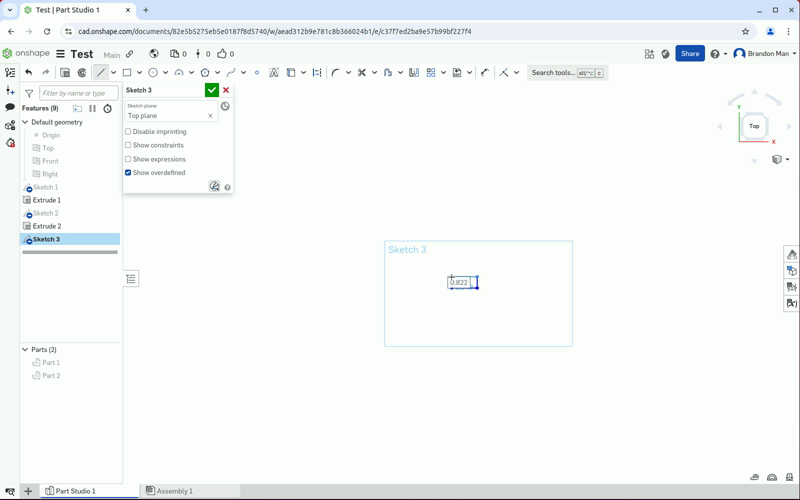
scroll(6)
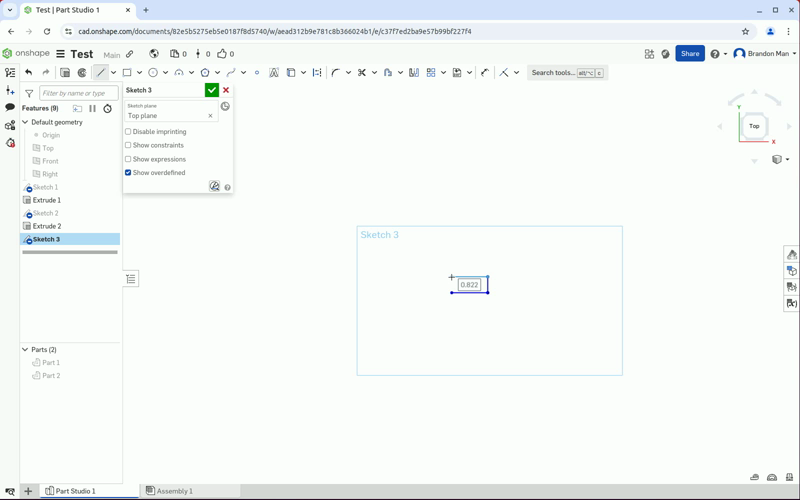
scroll(6)
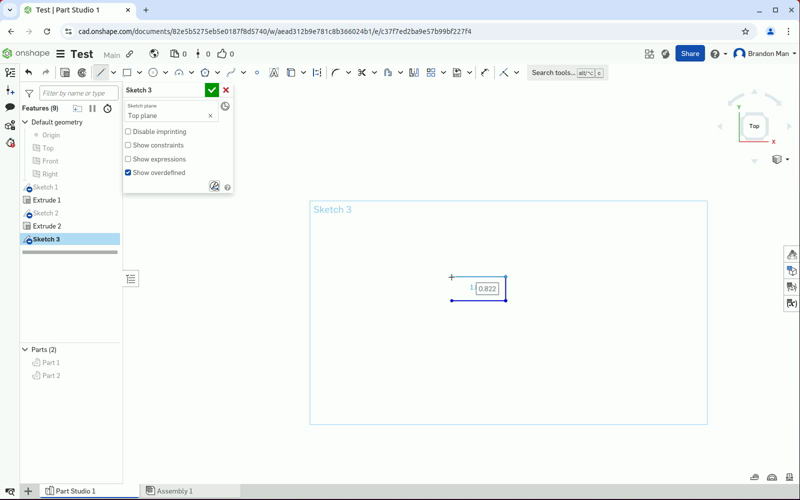
scroll(6)
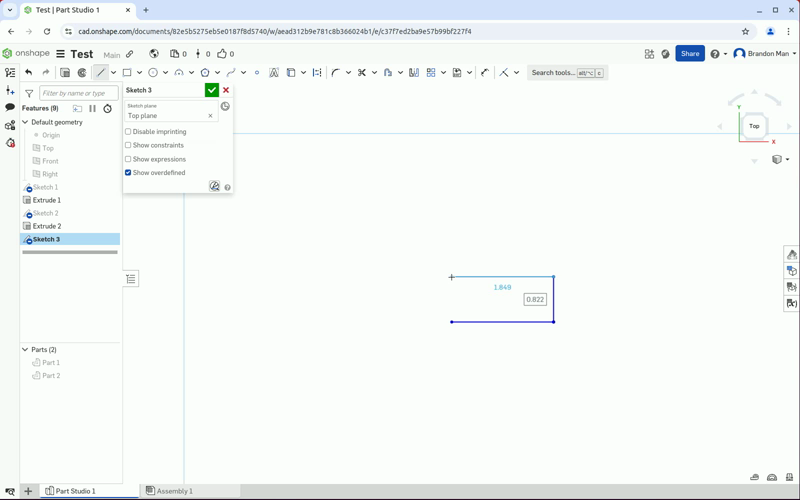
click(451, 276)
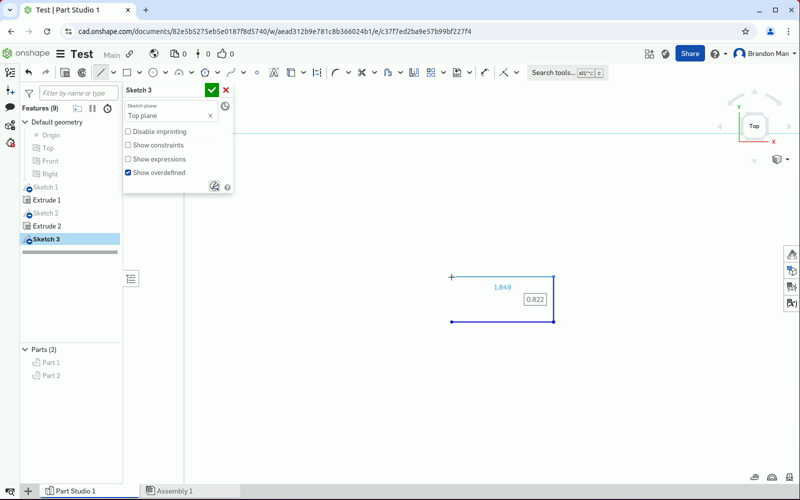
scroll(-6)
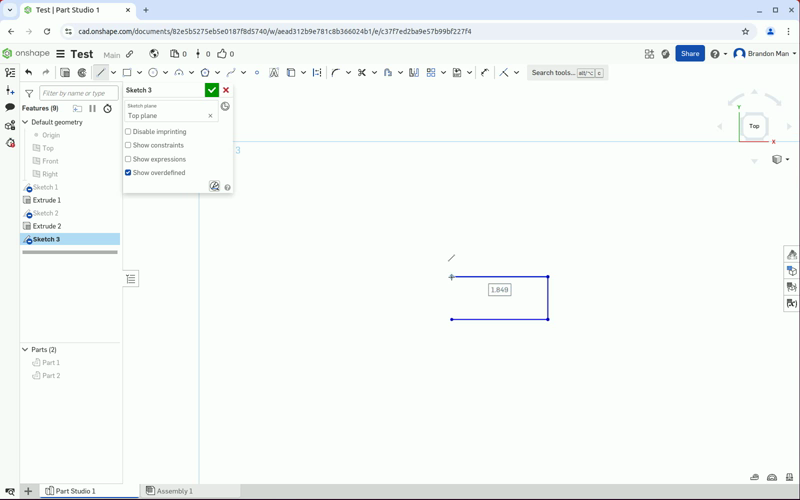
scroll(-6)
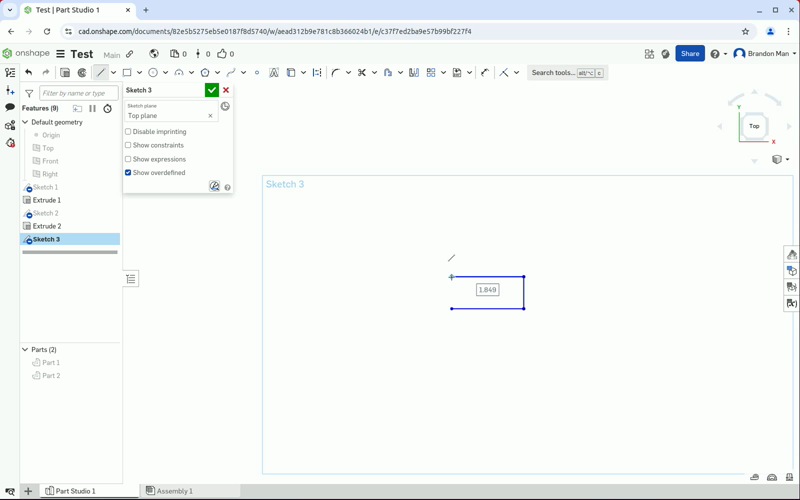
scroll(-6)
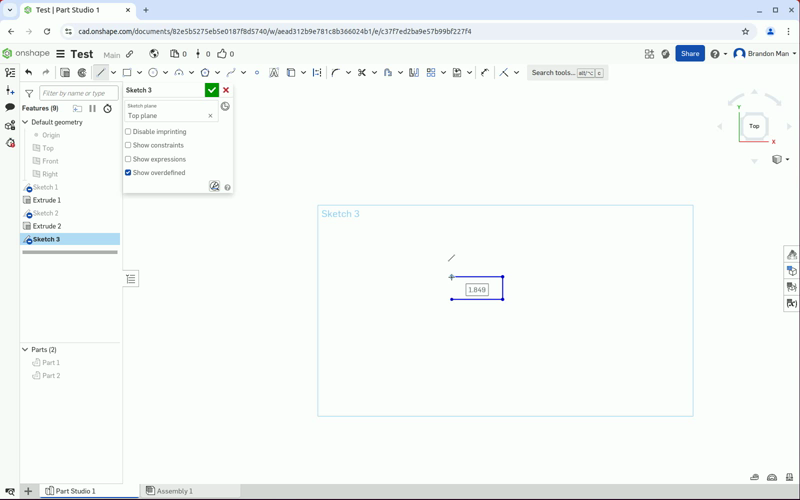
scroll(-6)
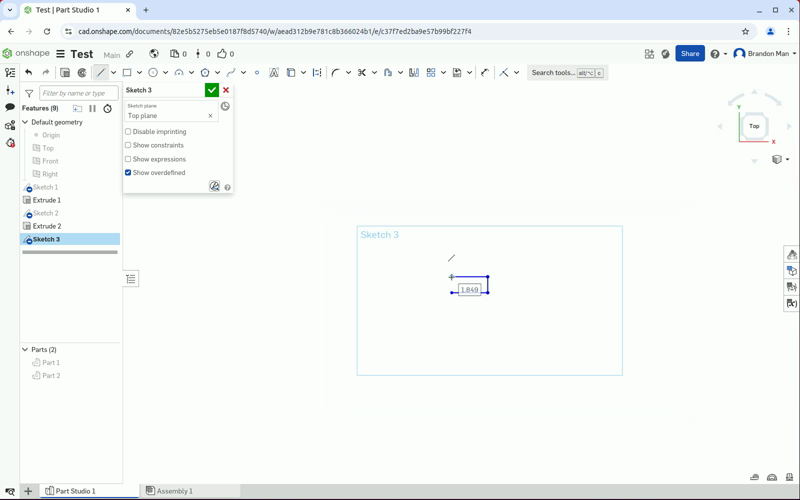
scroll(-6)
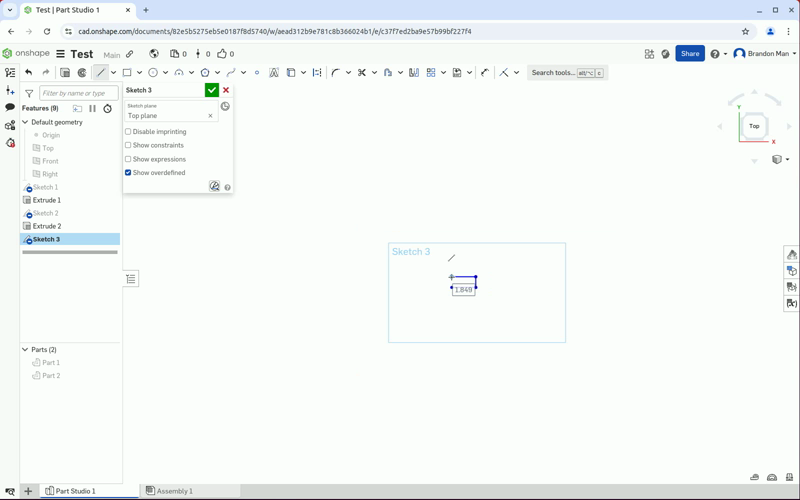
scroll(-6)
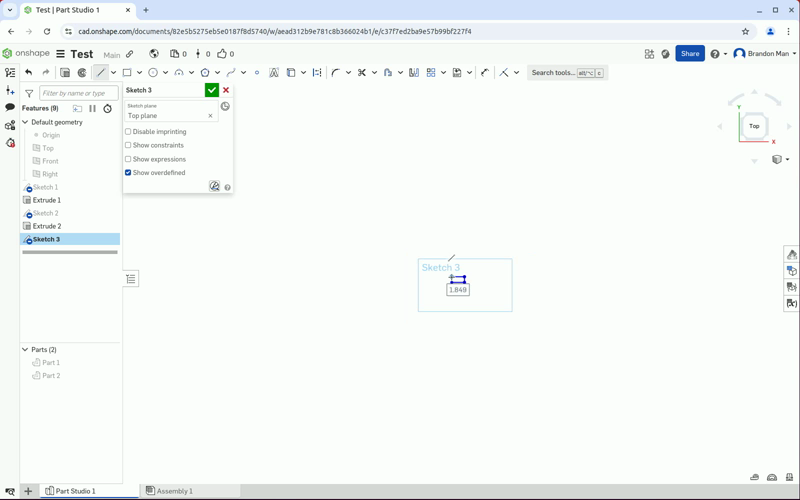
scroll(-6)
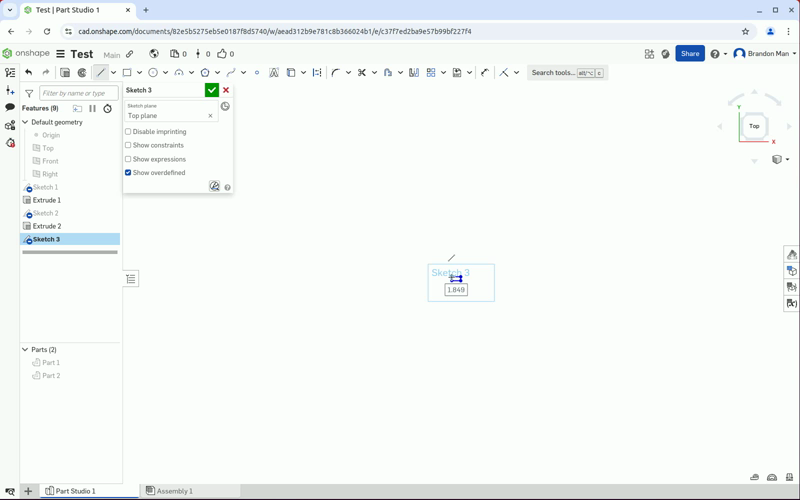
key_up(shift)
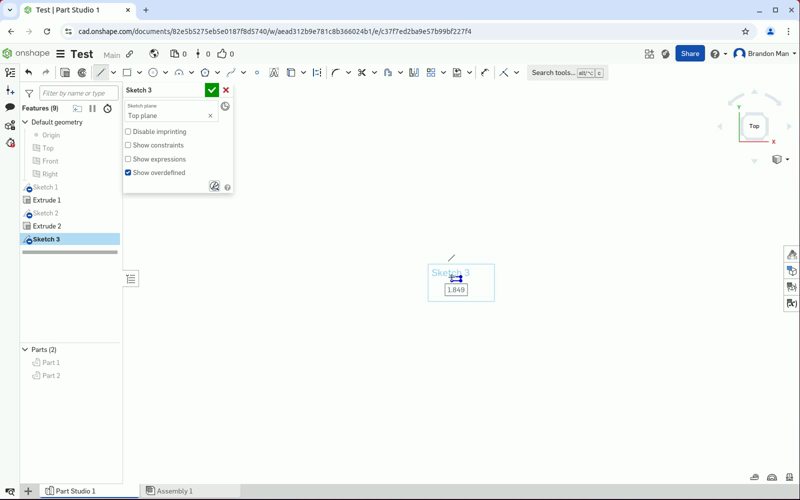
mouse_move(481, 276)
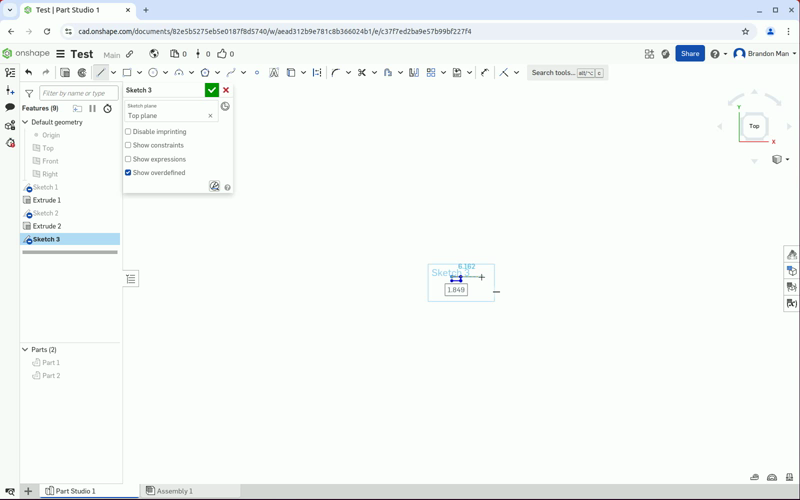
key_down(shift)
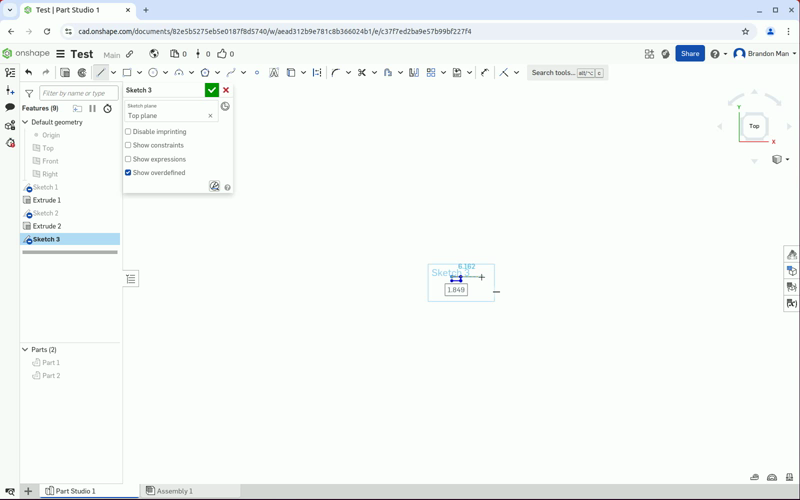
mouse_move(451, 280)
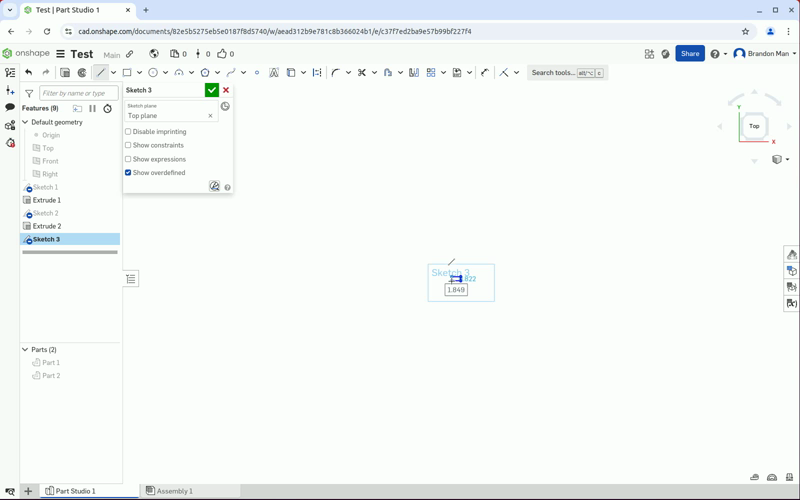
scroll(6)
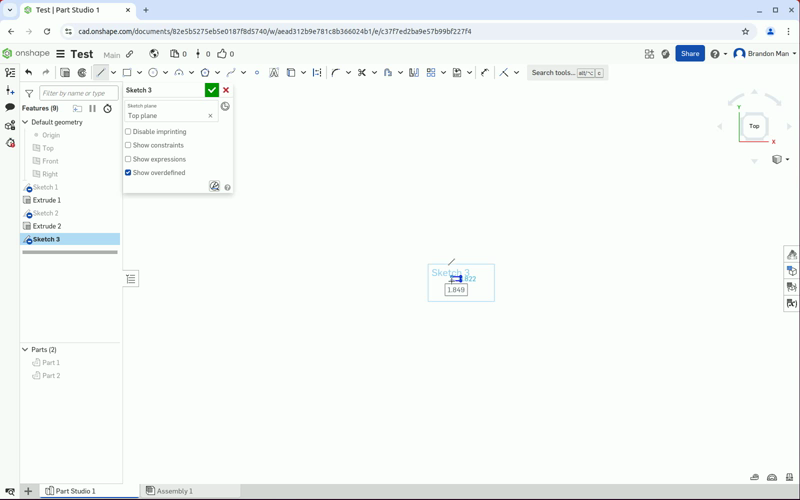
scroll(6)
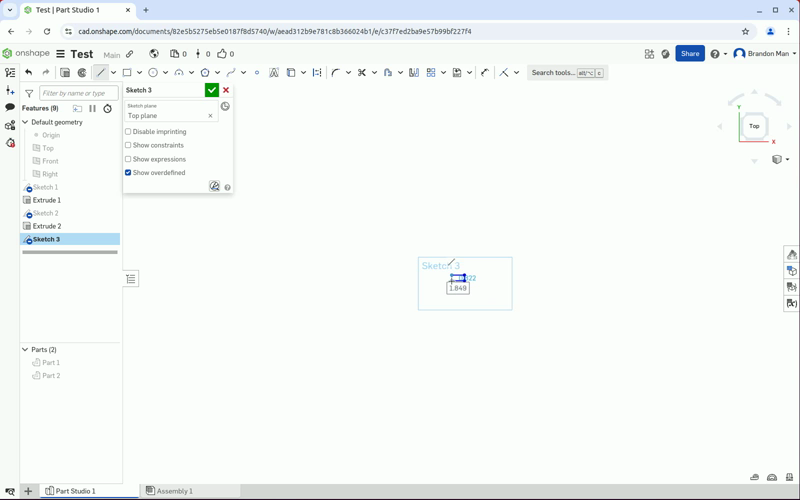
scroll(6)
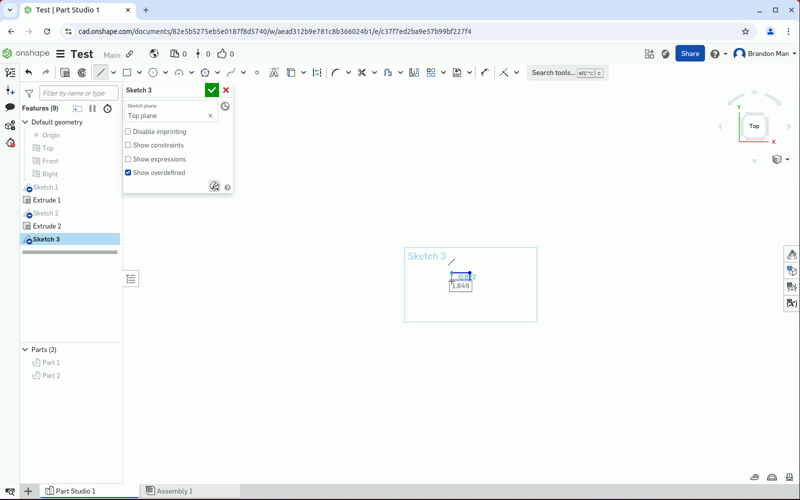
scroll(6)
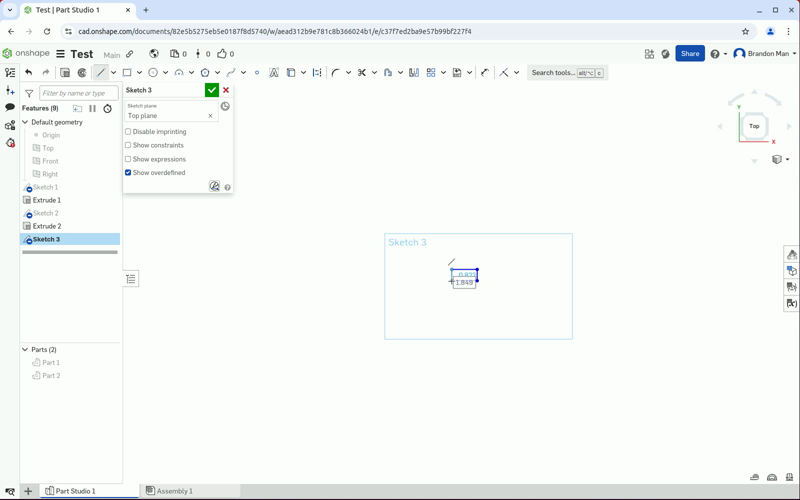
scroll(6)
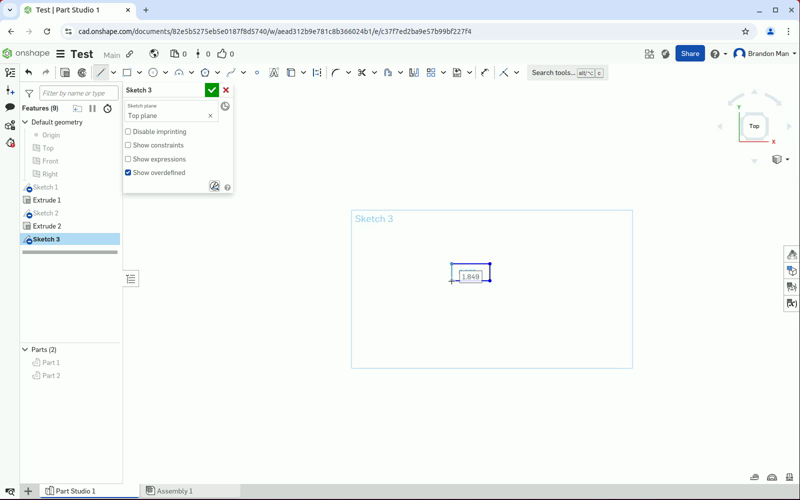
scroll(6)
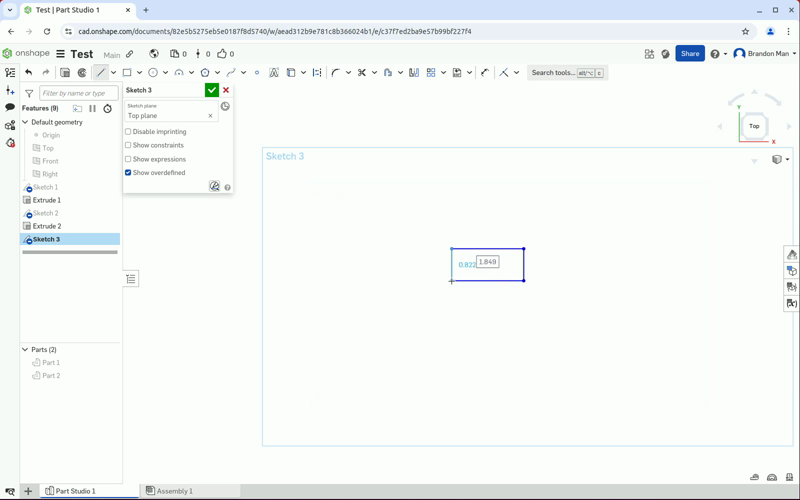
scroll(6)
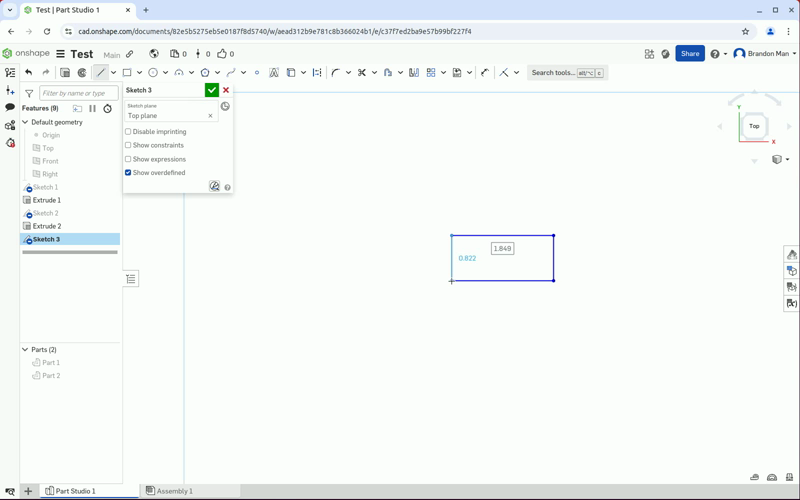
key_up(shift)
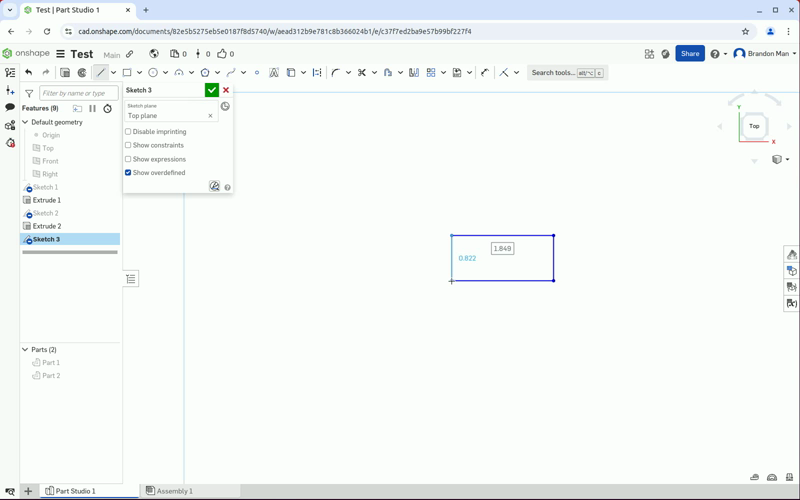
click(451, 280)
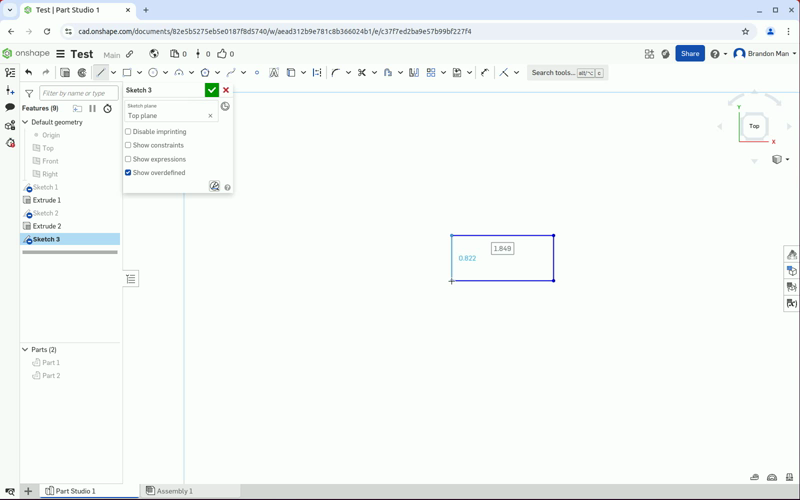
scroll(-6)
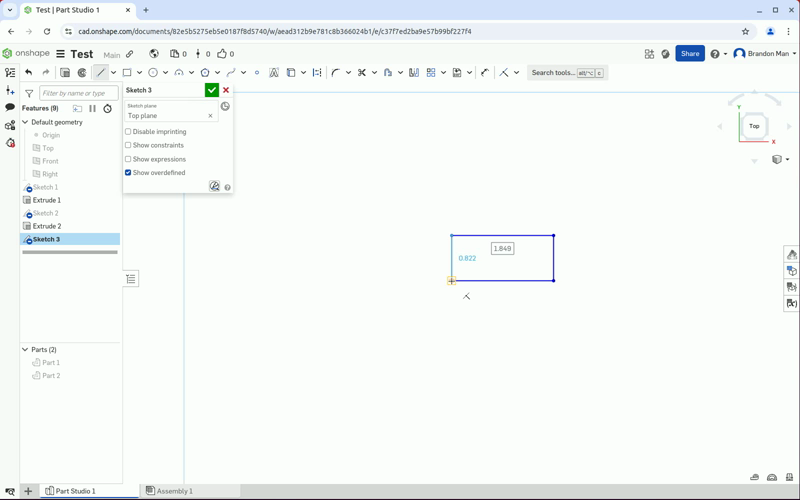
scroll(-6)
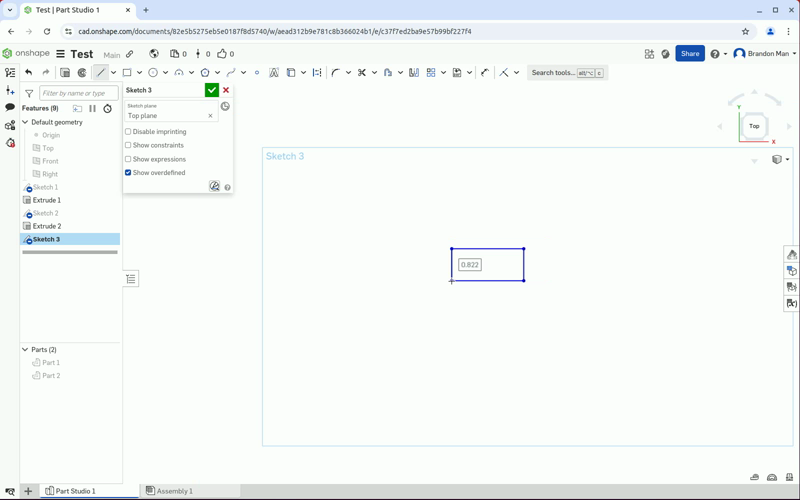
scroll(-6)
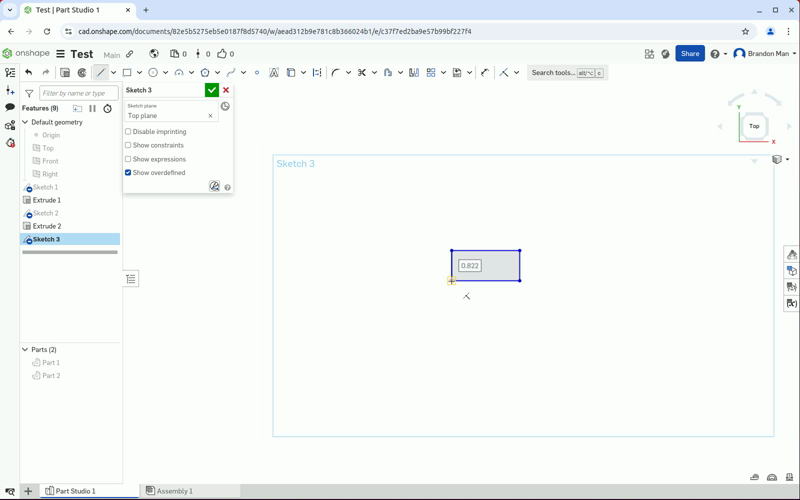
scroll(-6)
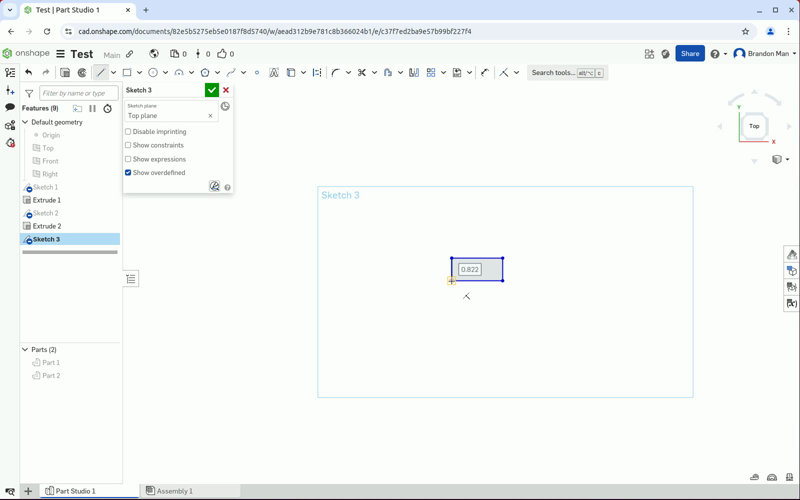
scroll(-6)
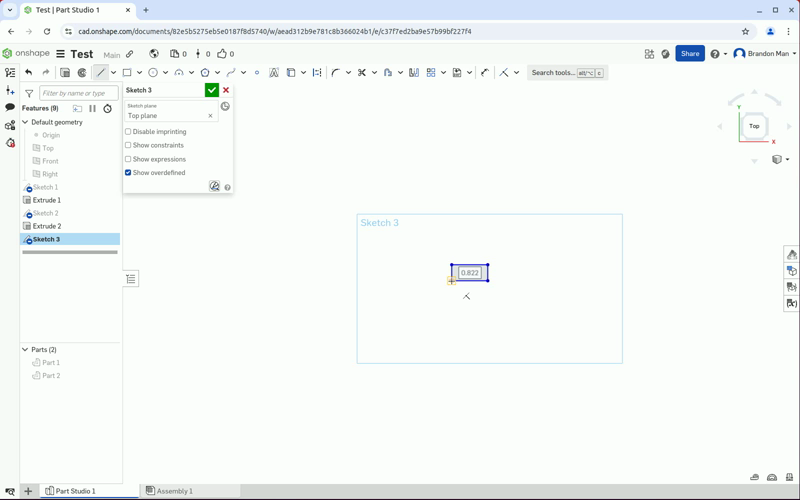
scroll(-6)
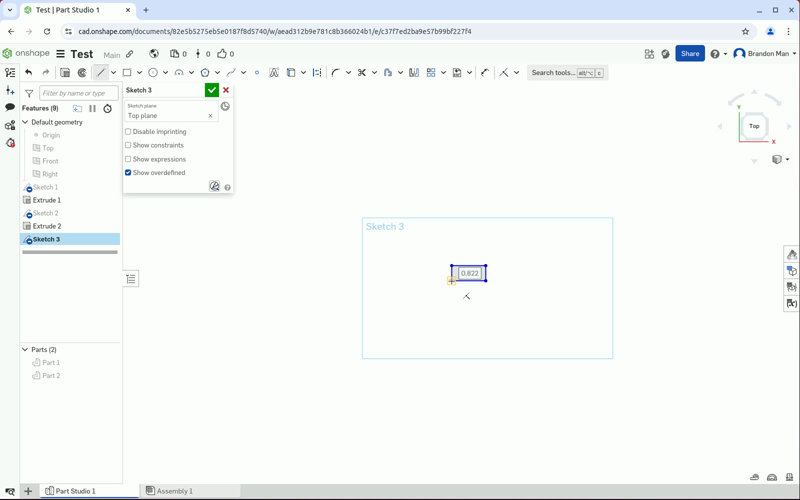
scroll(-6)
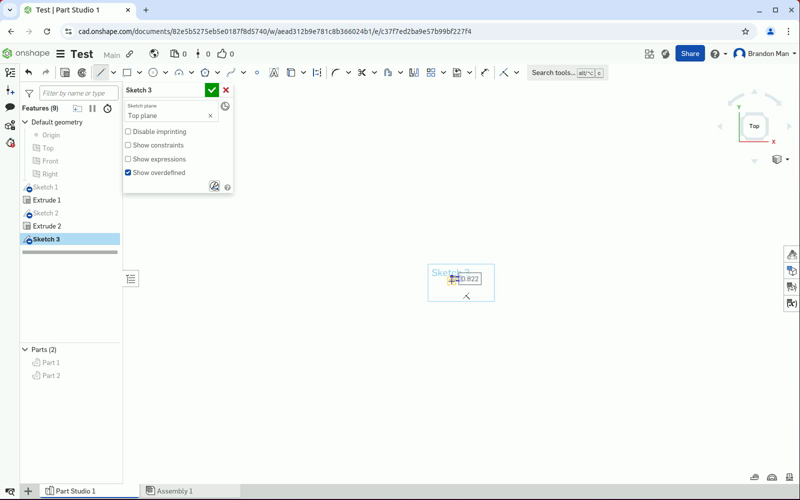
key(esc)
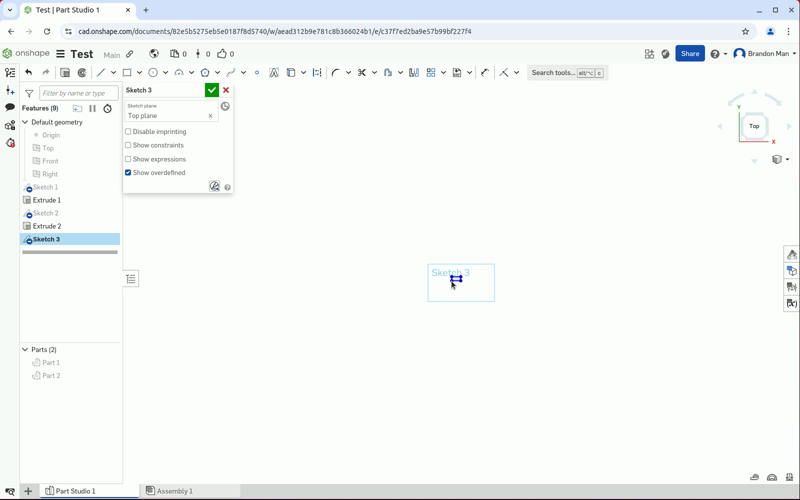
mouse_move(456, 278)
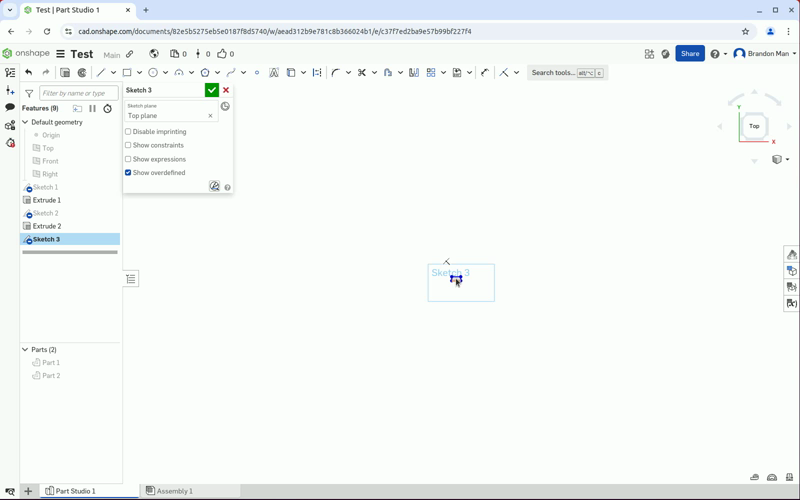
scroll(6)
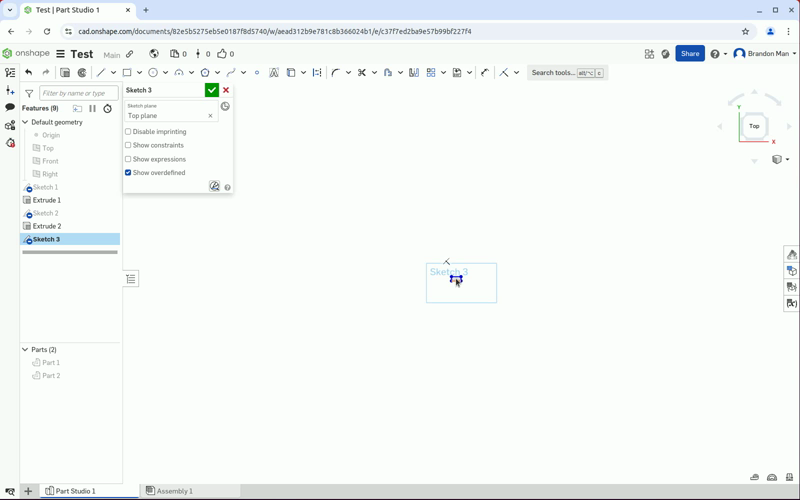
scroll(6)
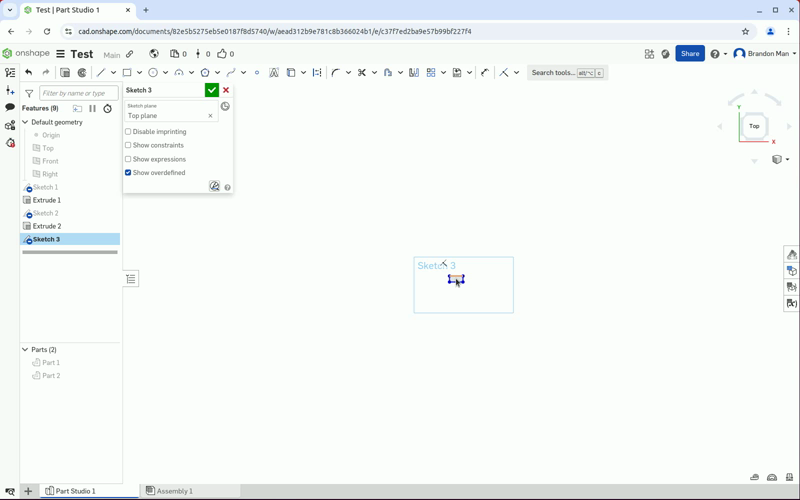
scroll(6)
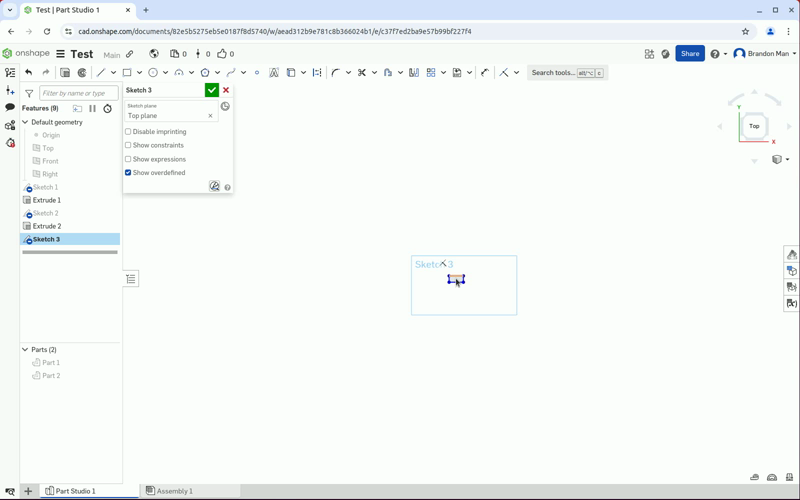
scroll(6)
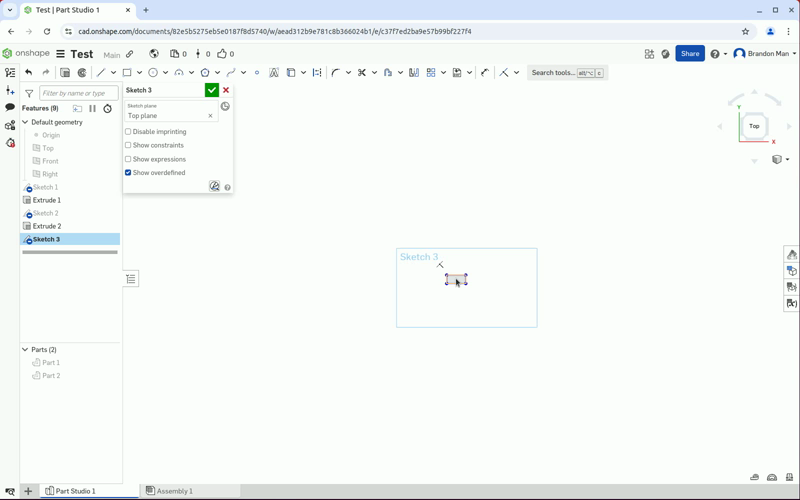
scroll(6)
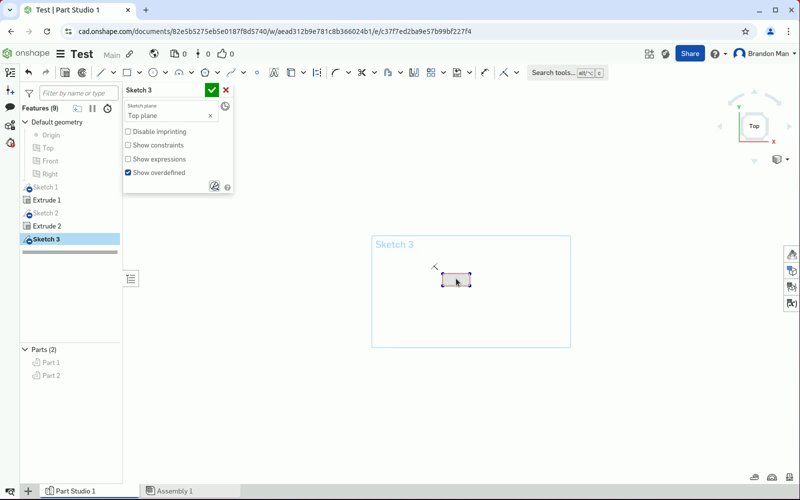
scroll(6)
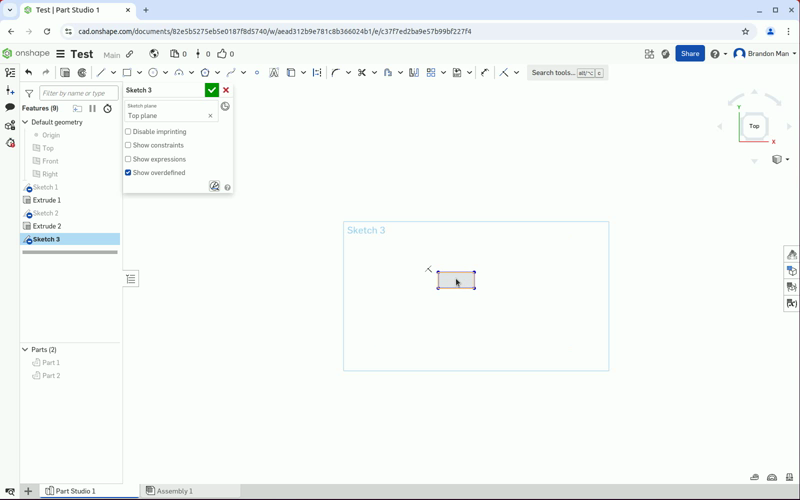
scroll(6)
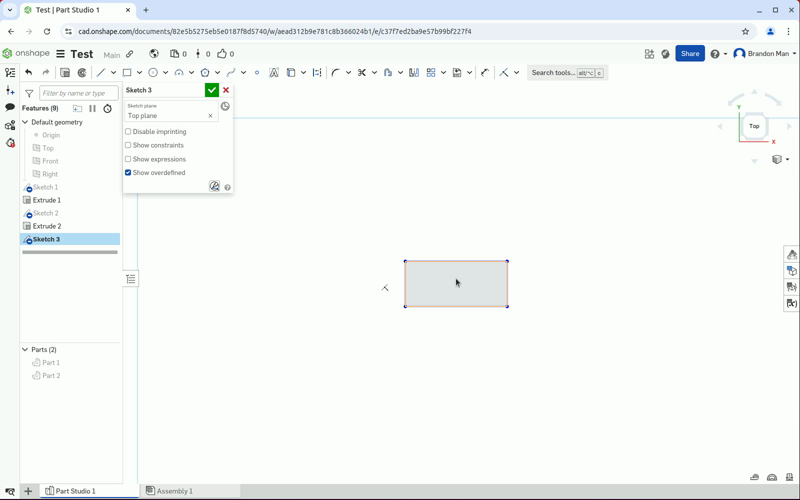
click(456, 278)
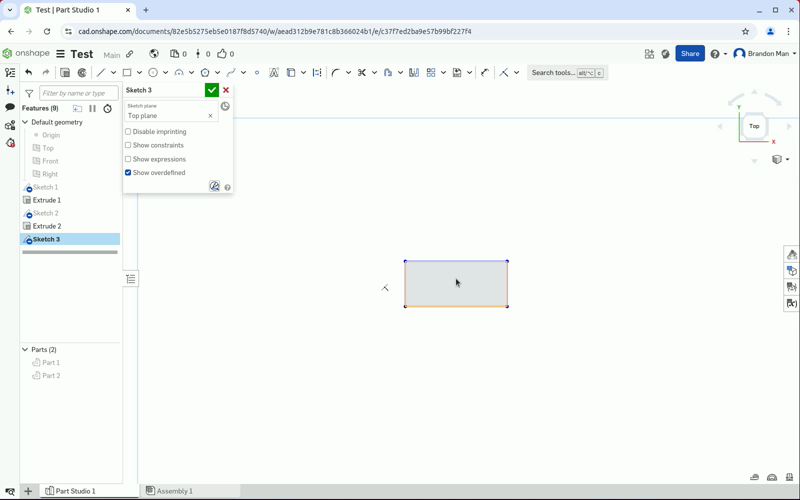
scroll(-6)
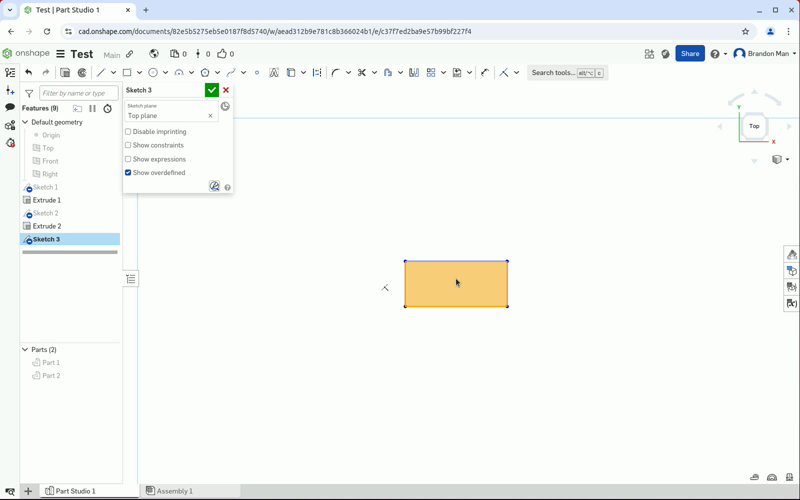
scroll(-6)
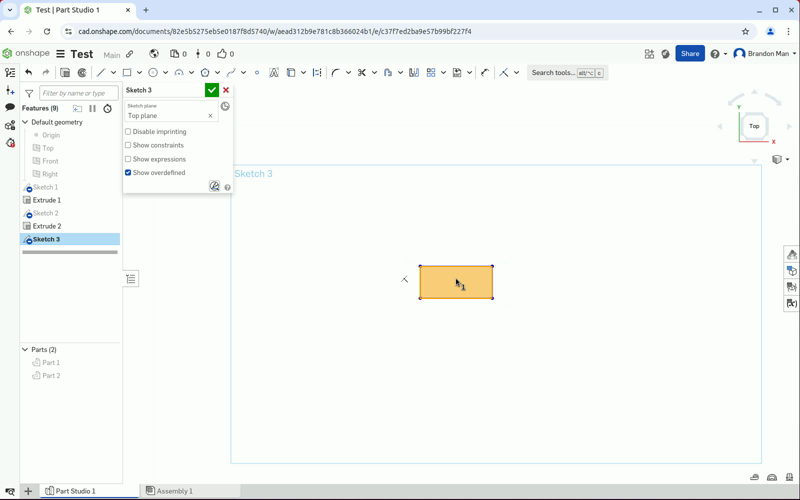
scroll(-6)
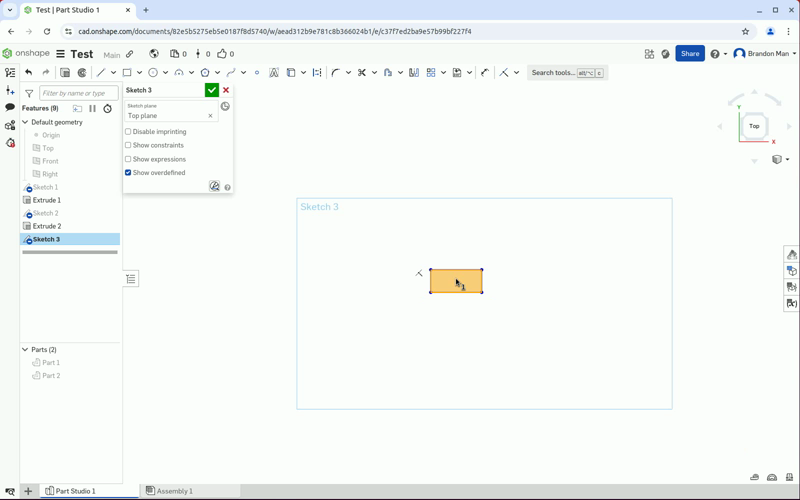
scroll(-6)
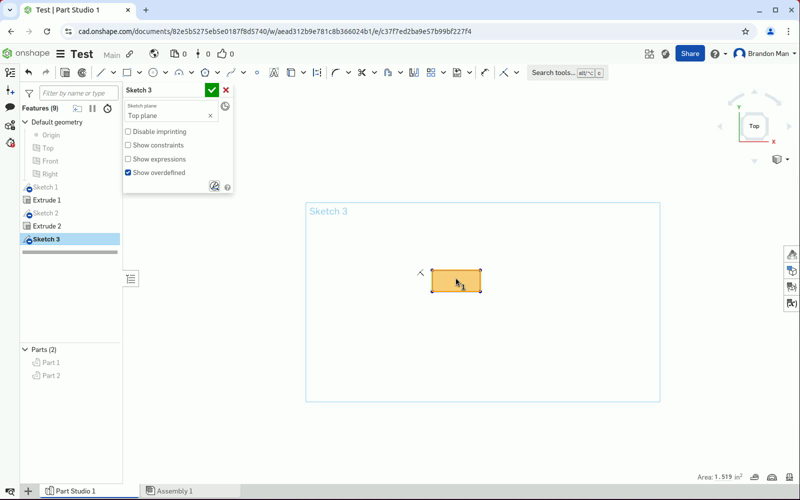
scroll(-6)
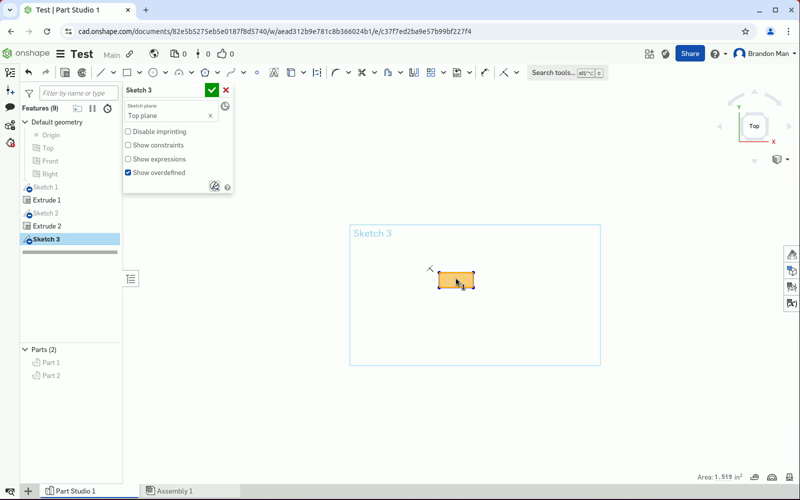
scroll(-6)
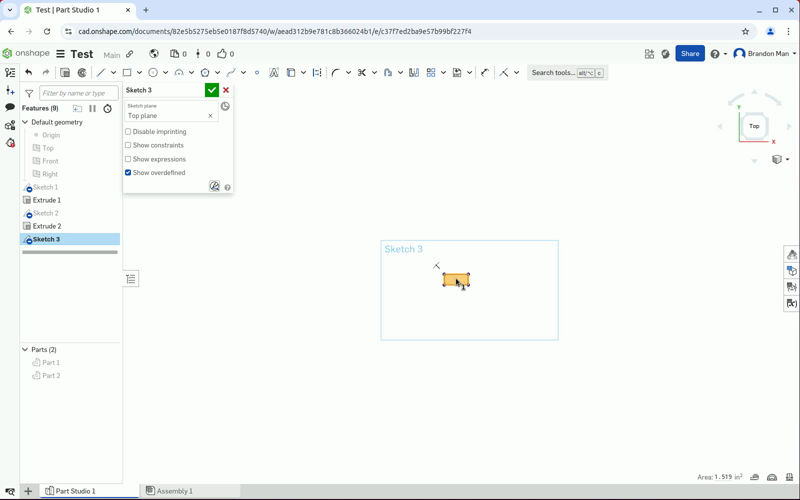
scroll(-6)
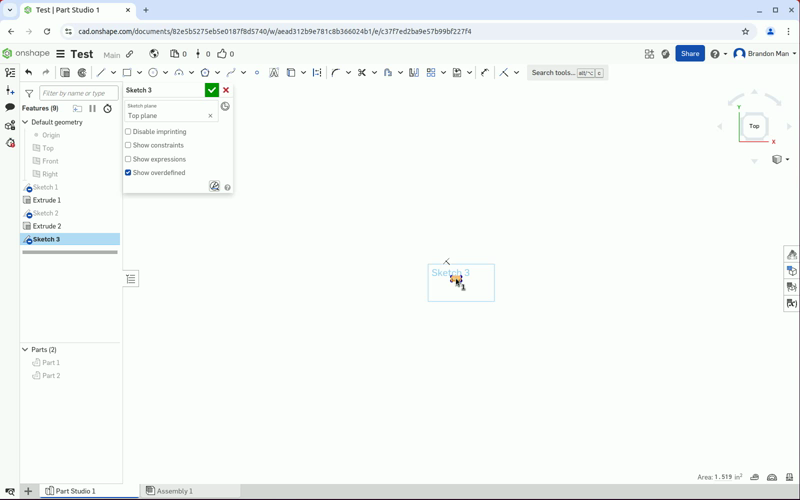
mouse_move(73, 352)
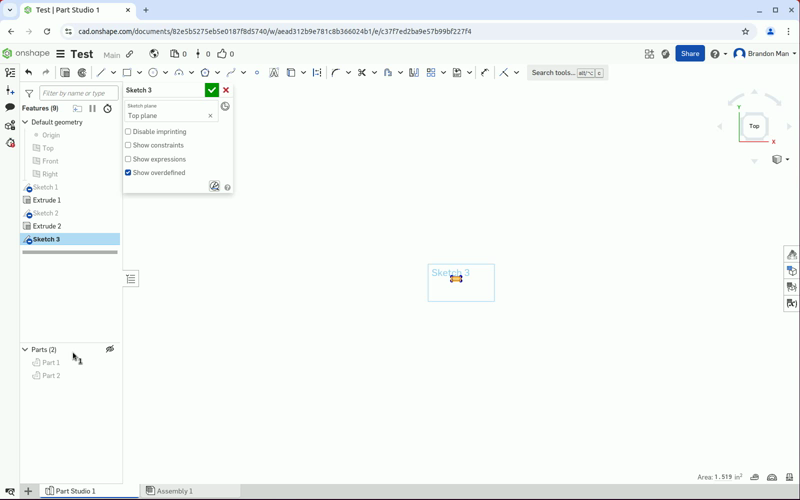
key(shift+y)
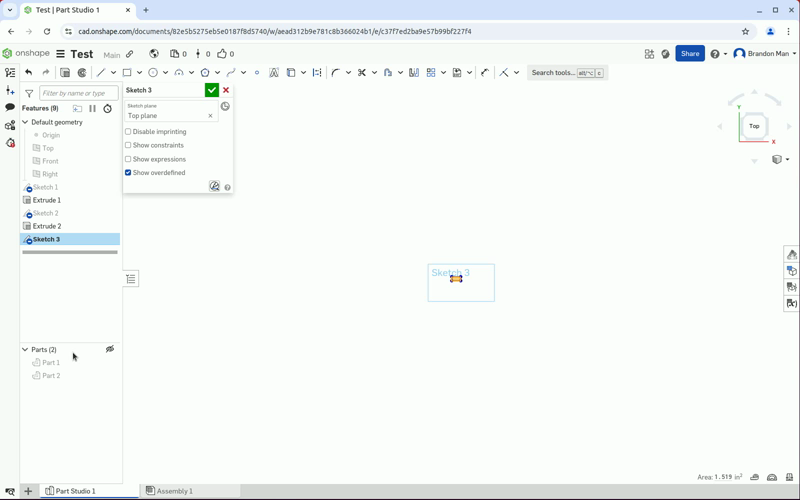
key(shift+e)
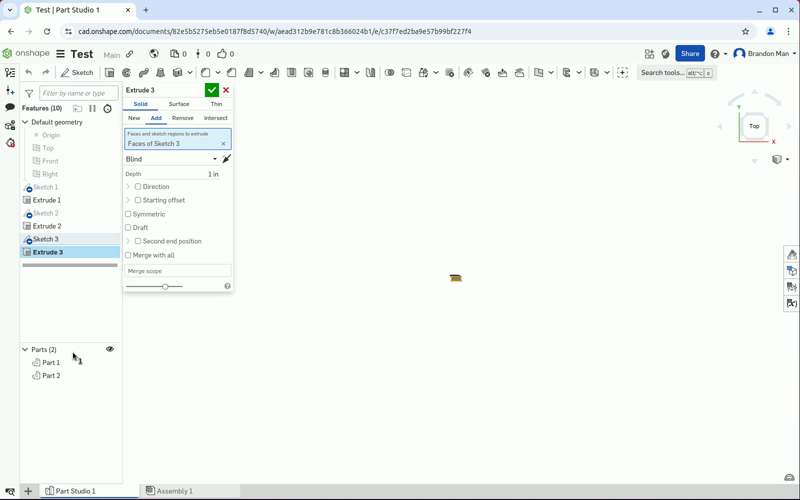
mouse_move(143, 106)
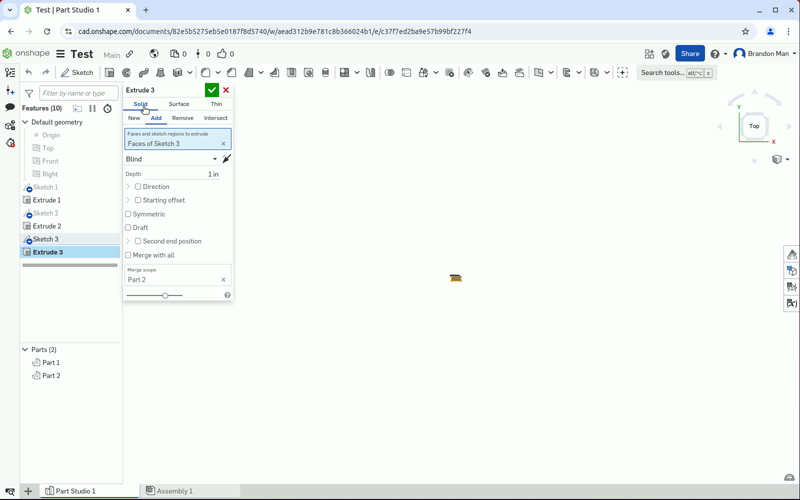
click(143, 106)
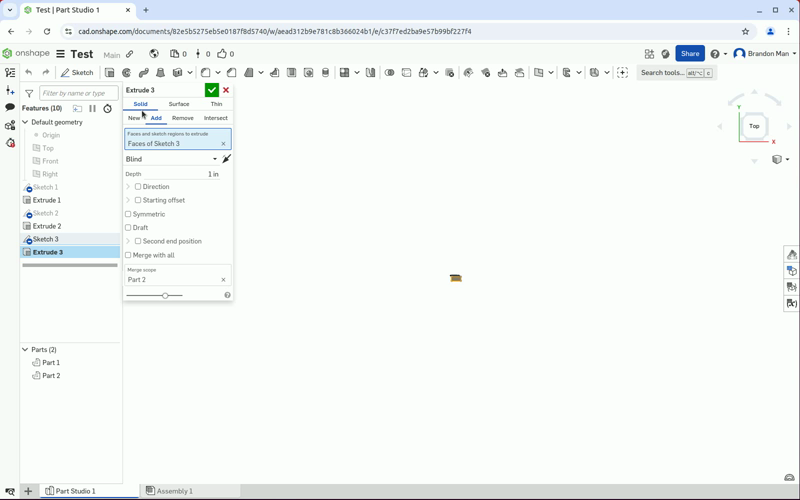
mouse_move(137, 120)
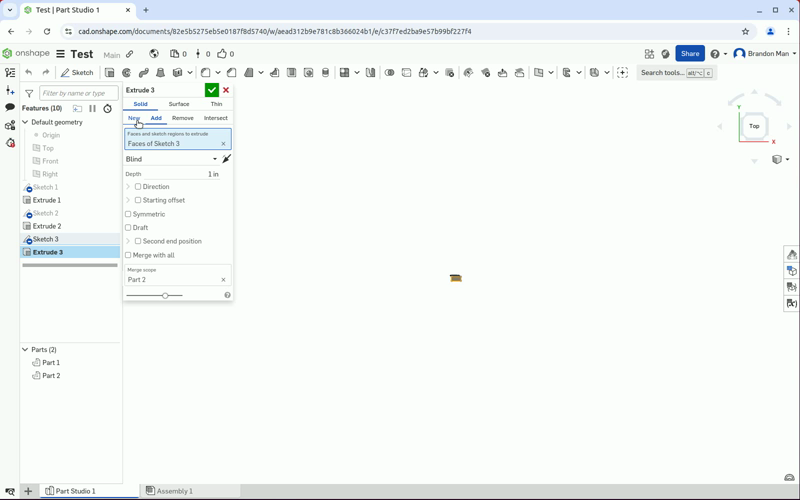
click(137, 120)
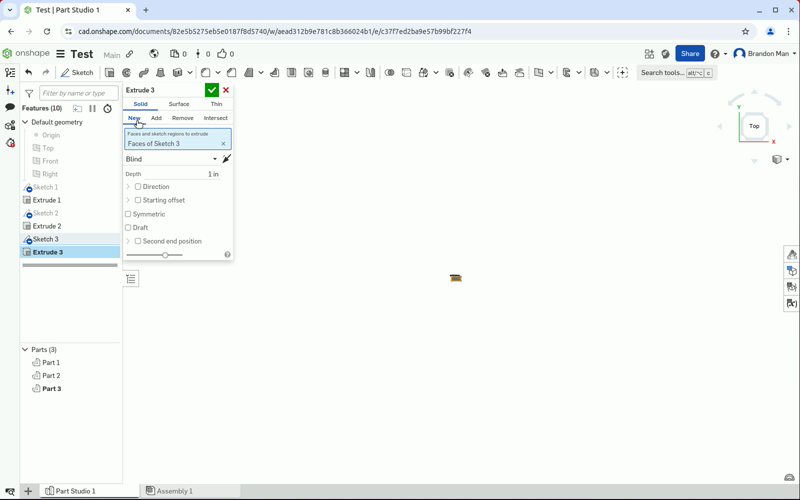
key(tab, 4)
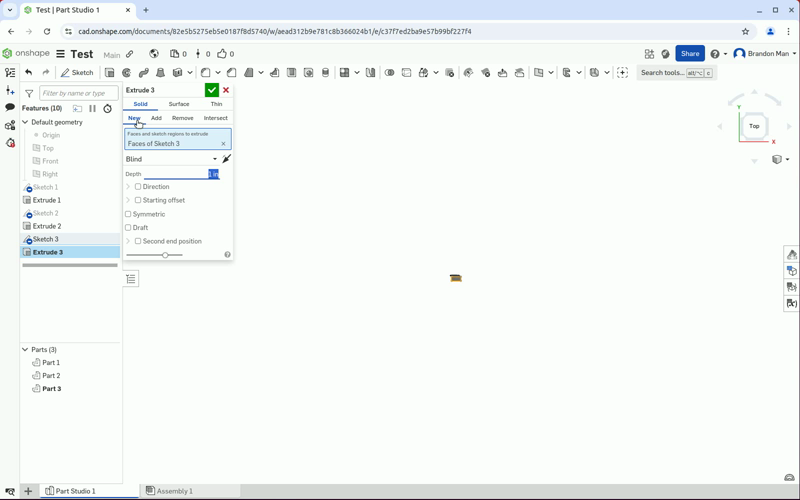
text(23.108)
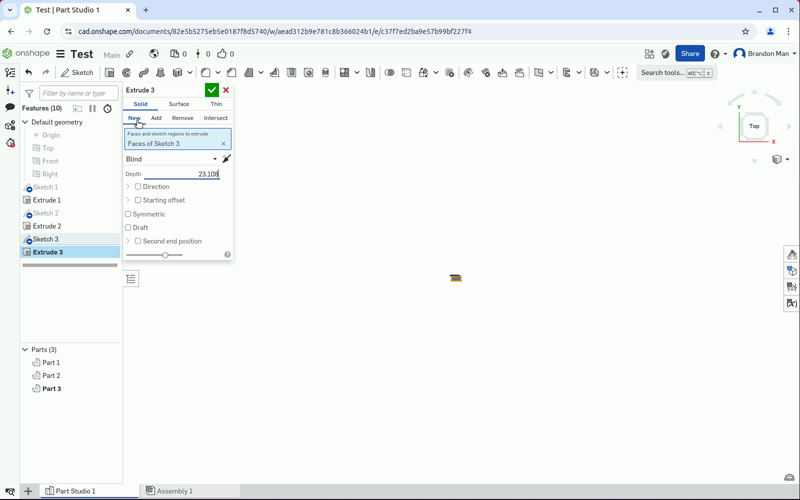
key(enter)
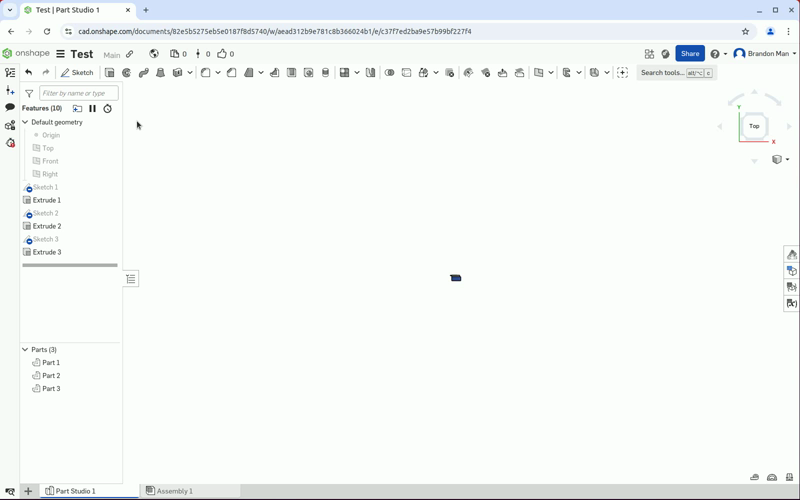
key(shift+h)
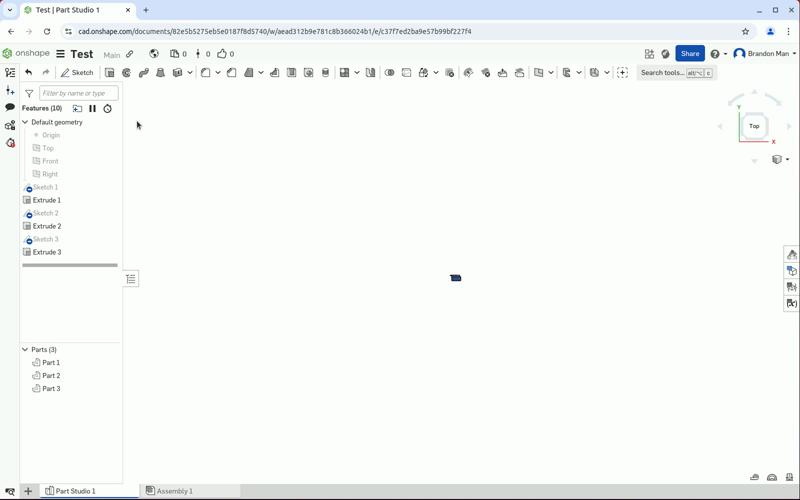
key(shift+h)
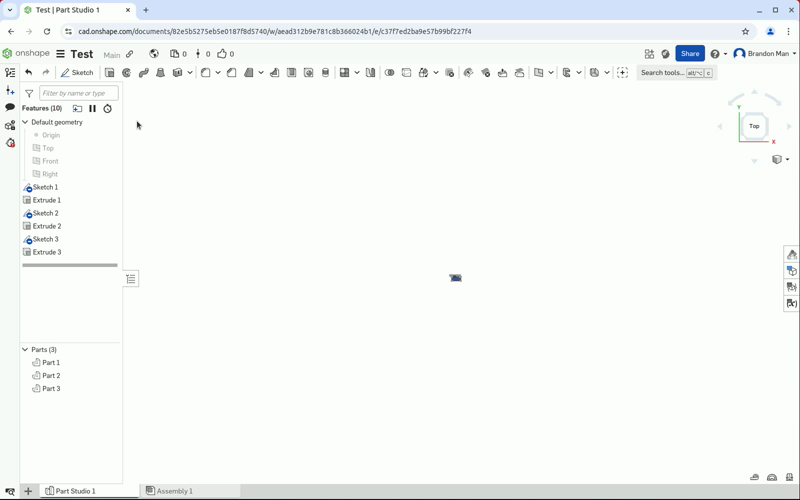
key(shift+7)
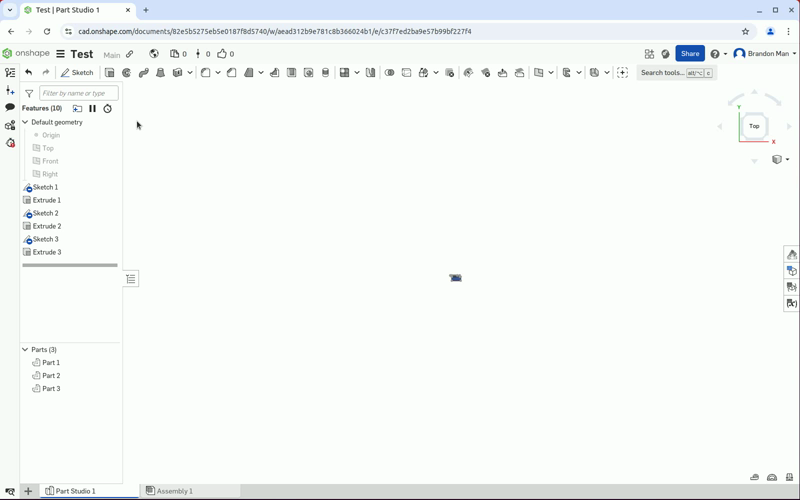
key(up, 3)
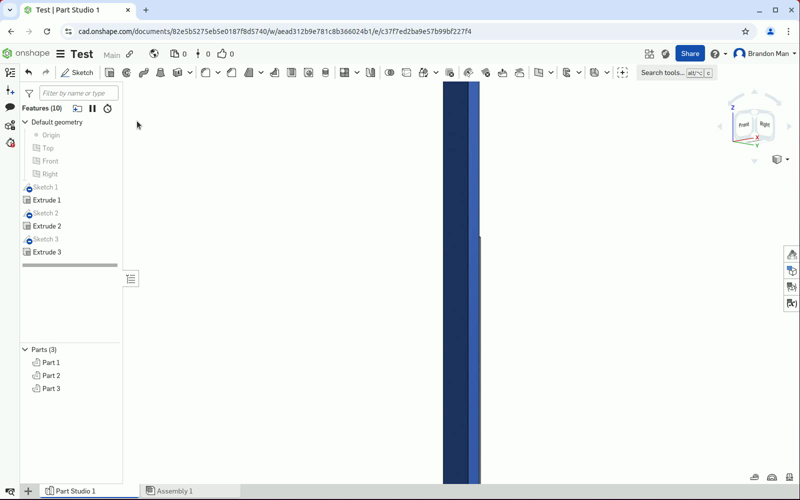
key(left, 3)
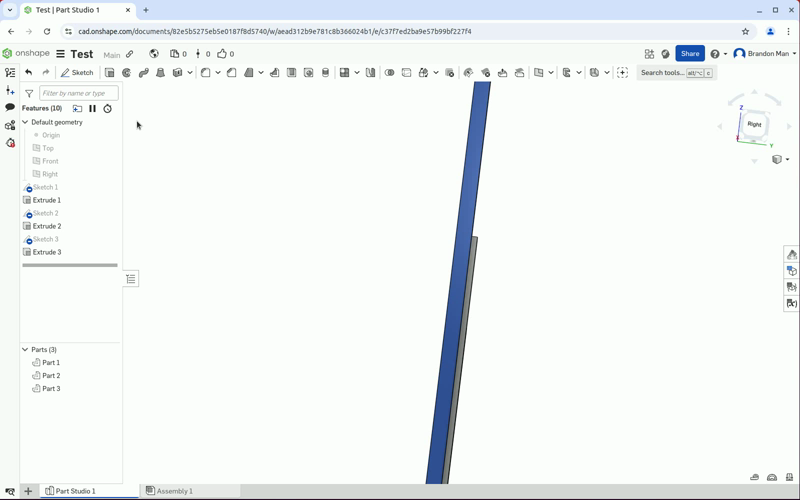
key(right, 3)
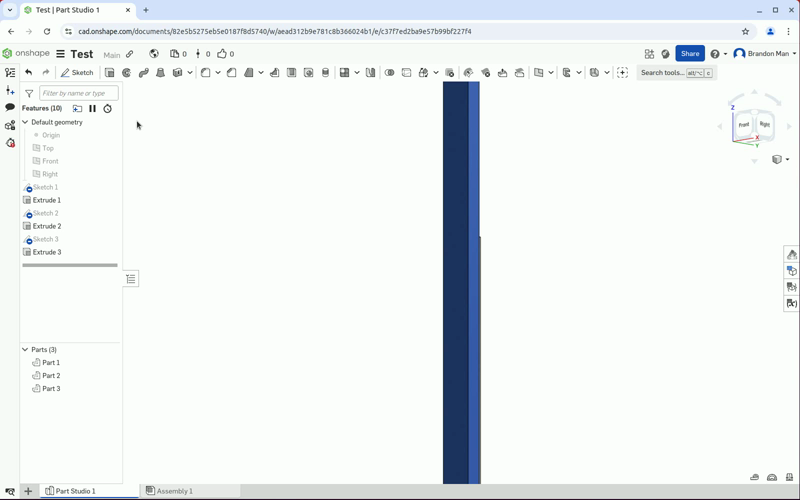
key(down, 3)
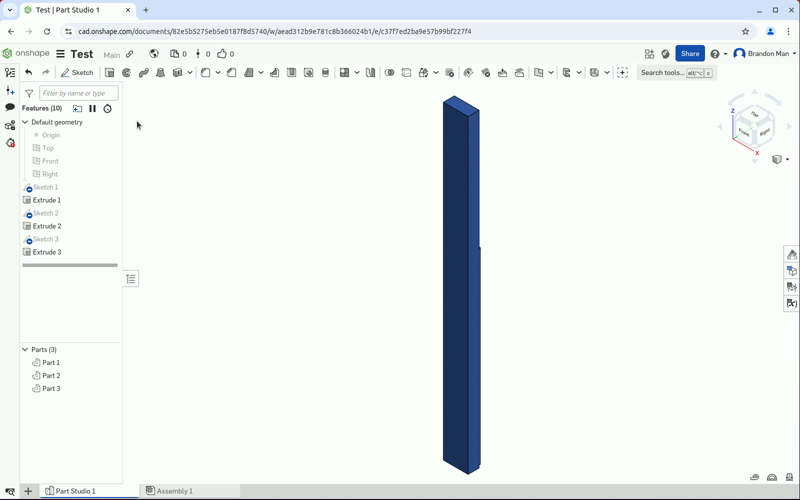
mouse_move(73, 189)
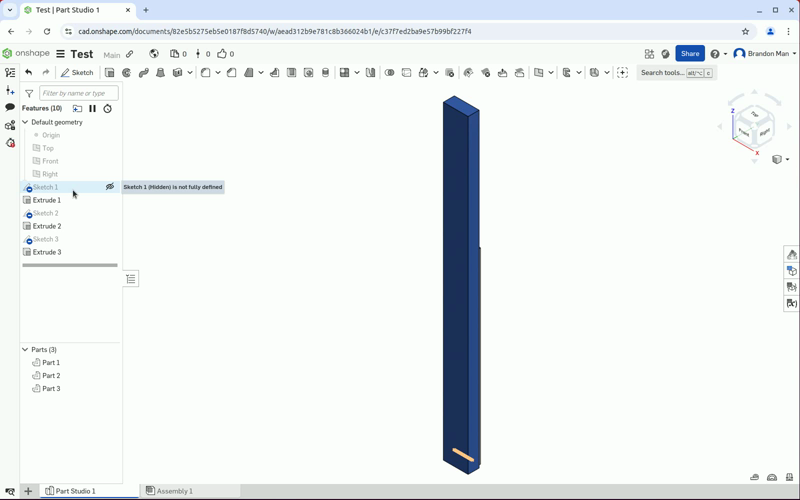
click(73, 189)